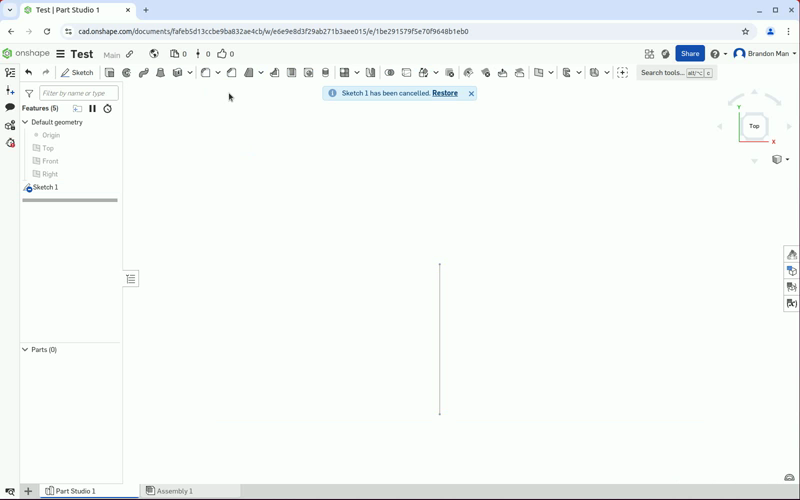
key(shift+h)
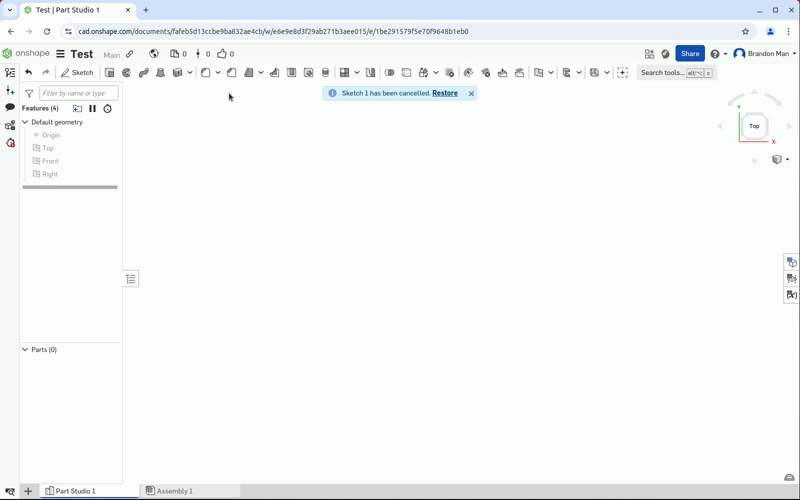
mouse_move(73, 352)
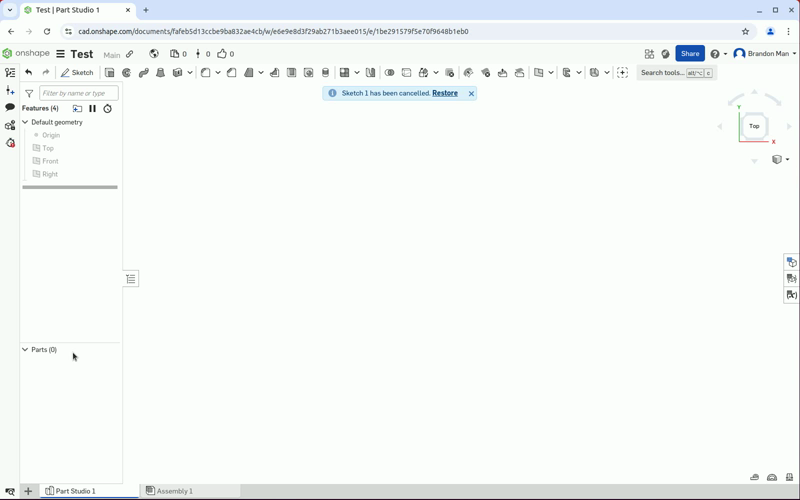
key(y)
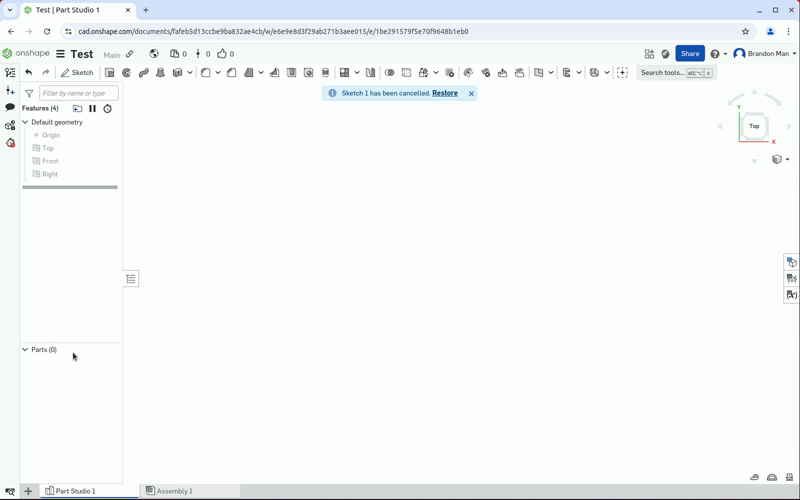
key(shift+p)
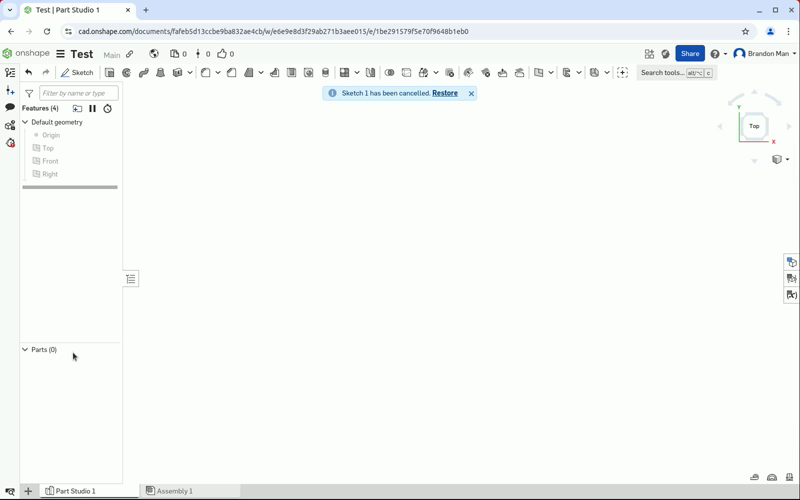
key(space)
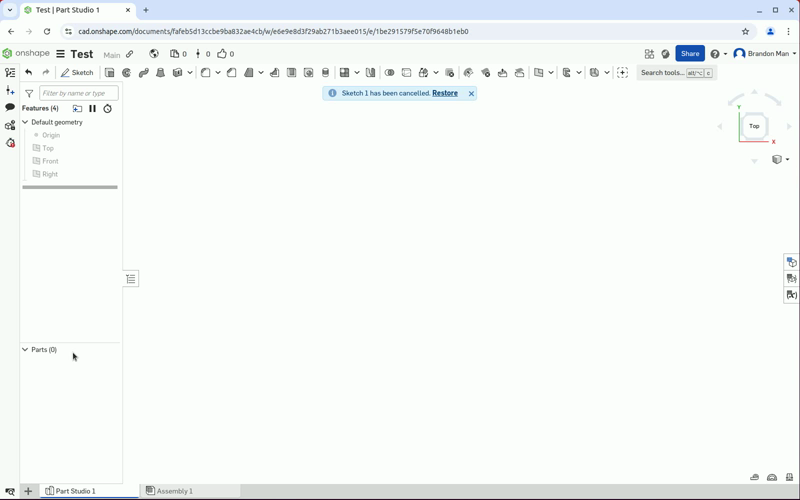
key_down(shift)
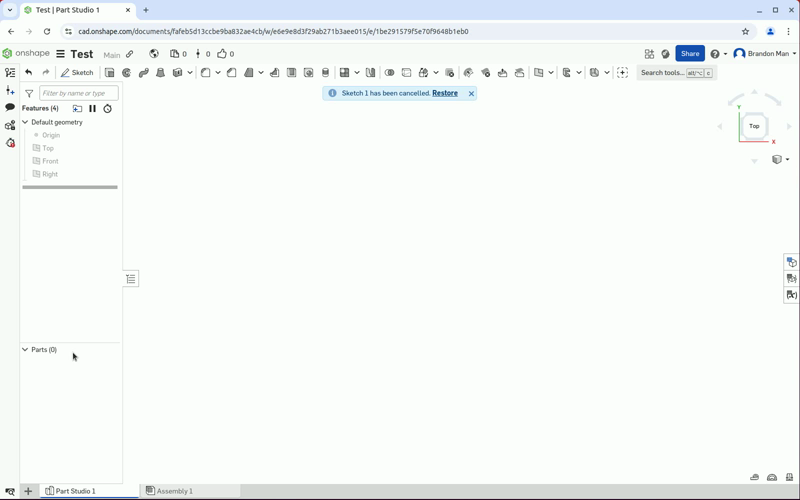
key(up)
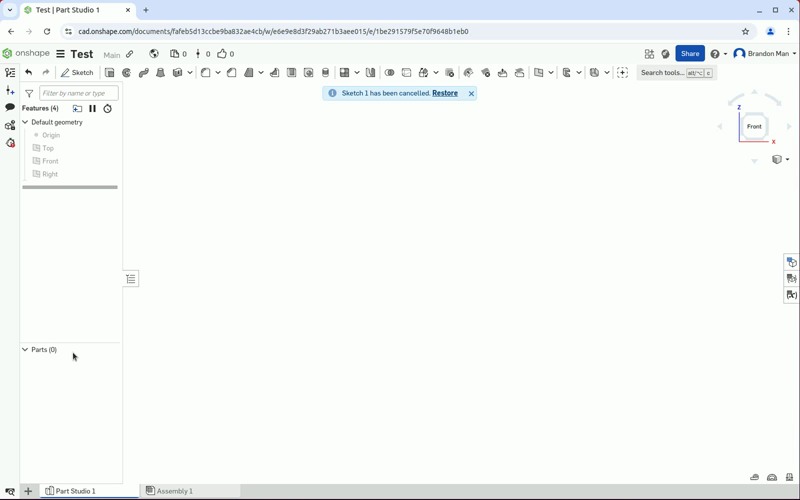
key_up(shift)
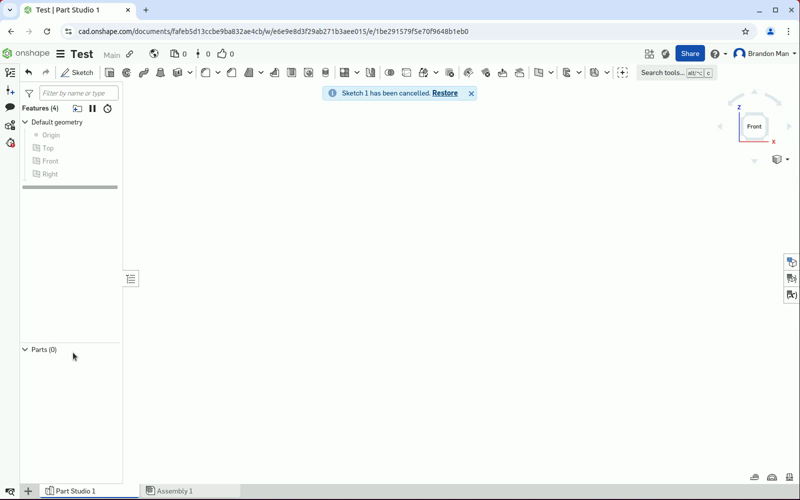
mouse_move(73, 352)
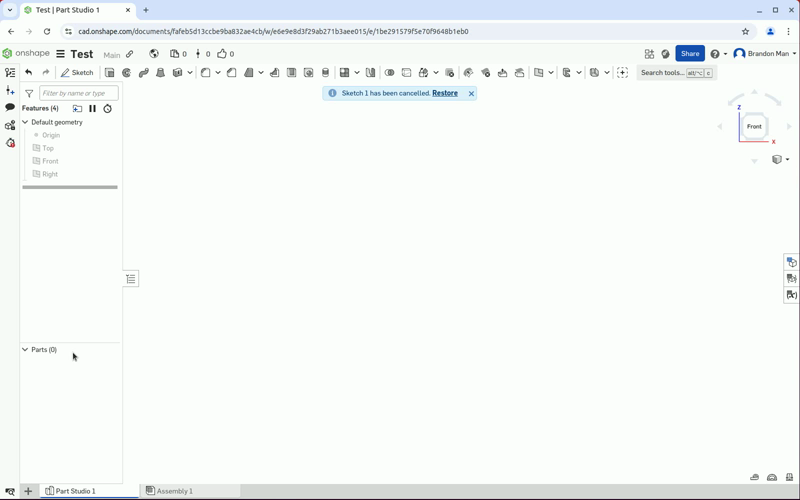
key(shift+y)
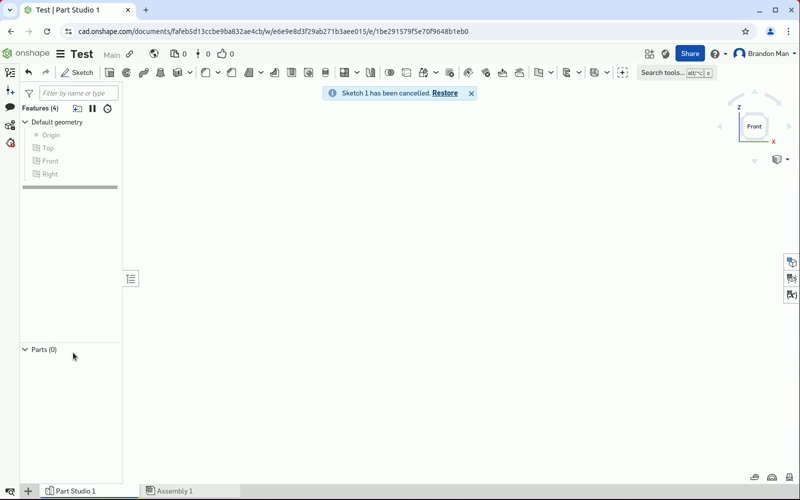
key(shift+s)
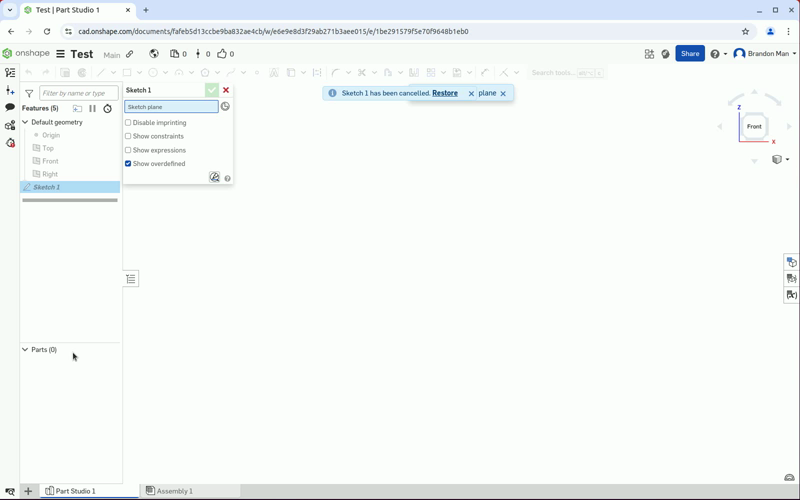
mouse_move(73, 163)
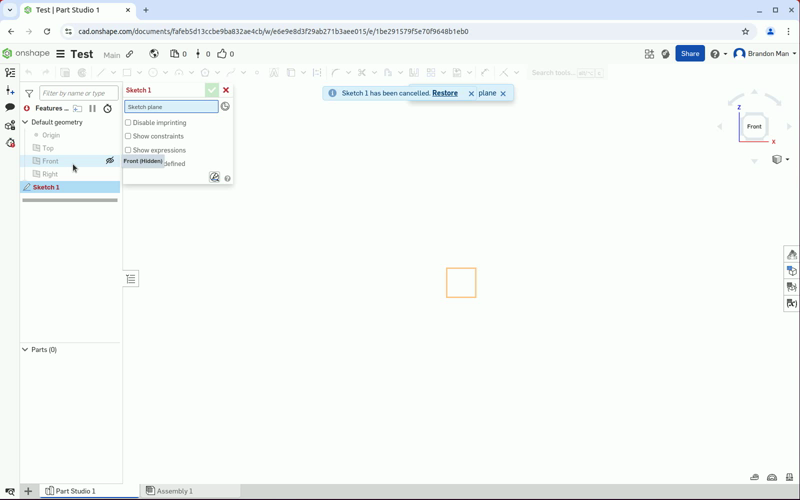
click(73, 163)
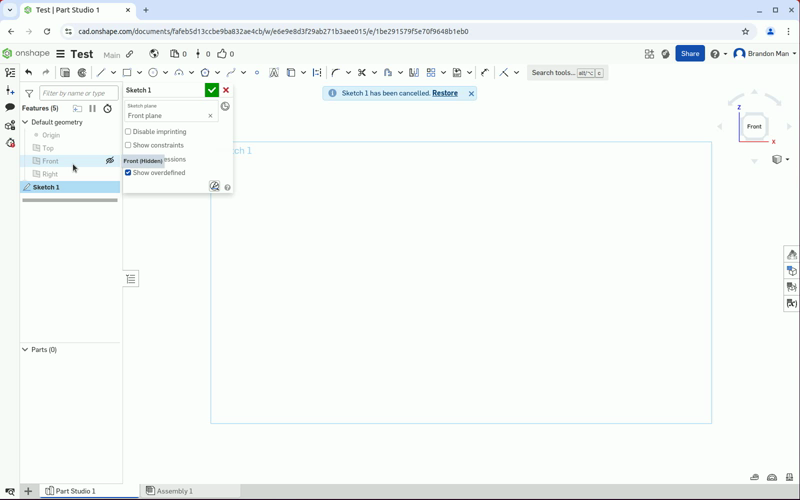
mouse_move(73, 352)
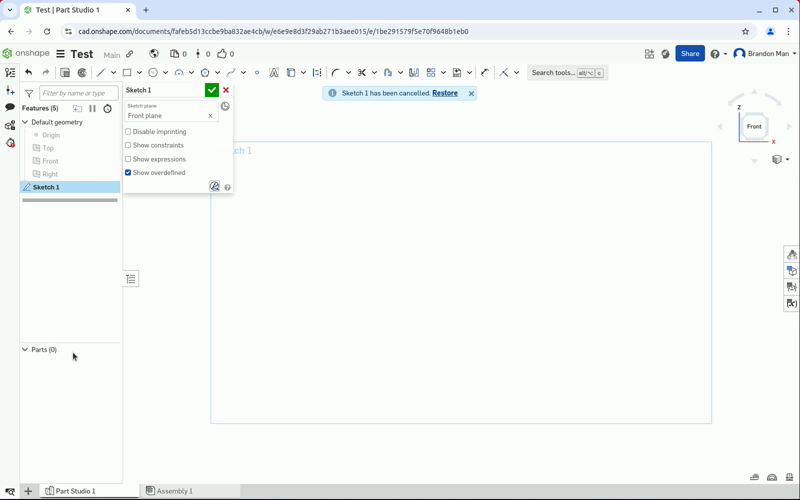
key(y)
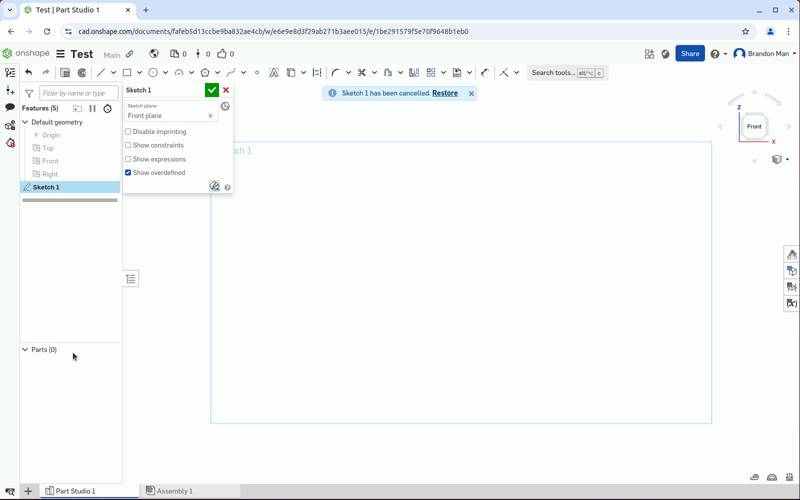
key(l)
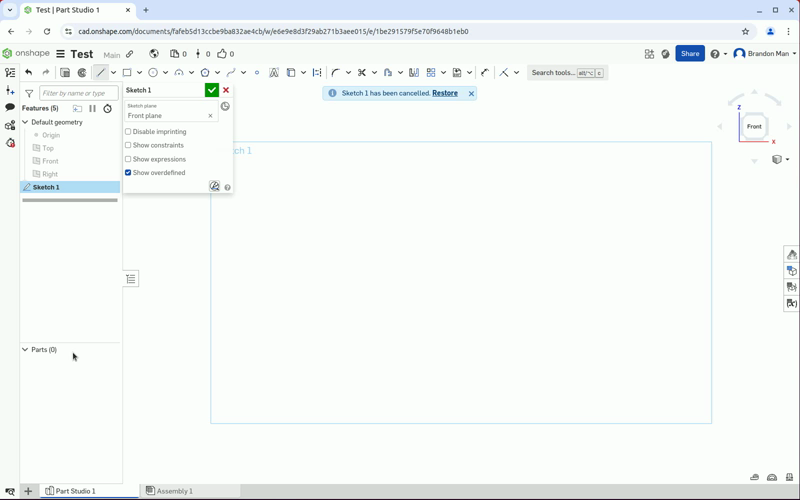
key_down(shift)
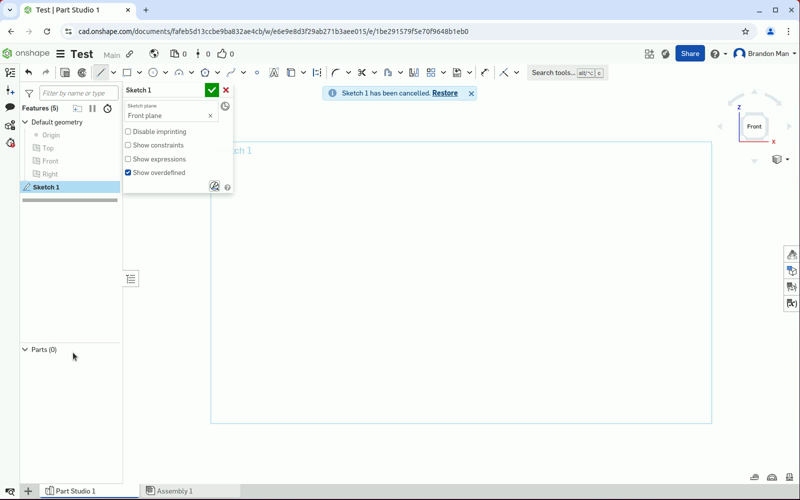
mouse_move(376, 292)
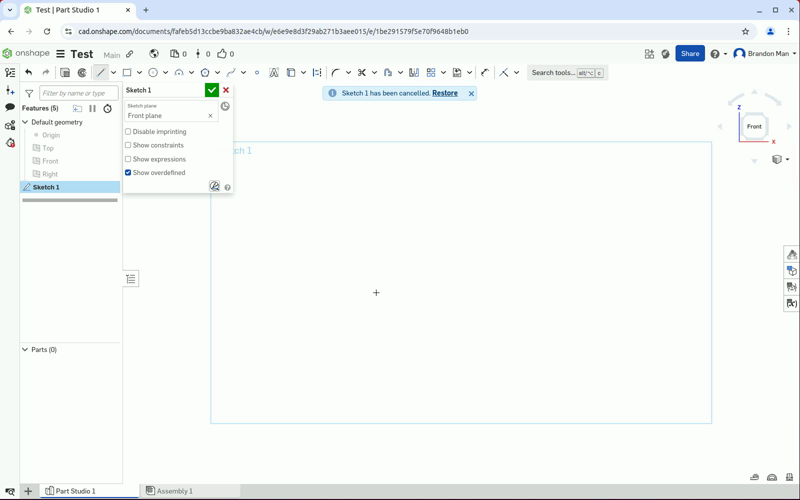
click(376, 292)
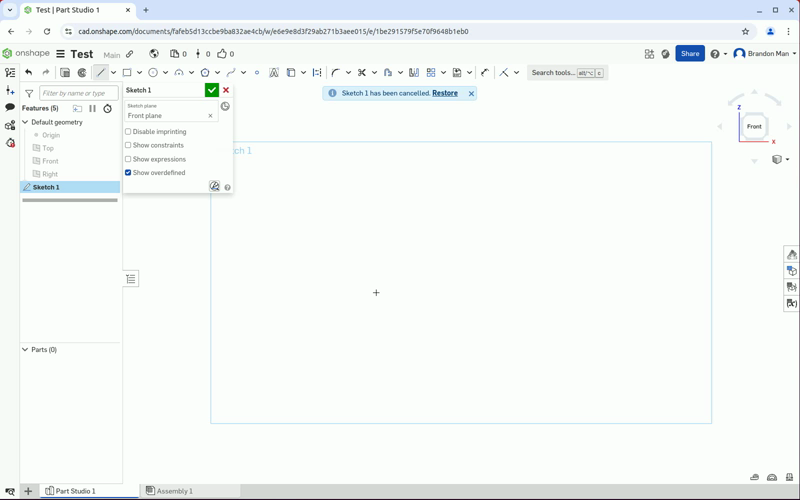
key_up(shift)
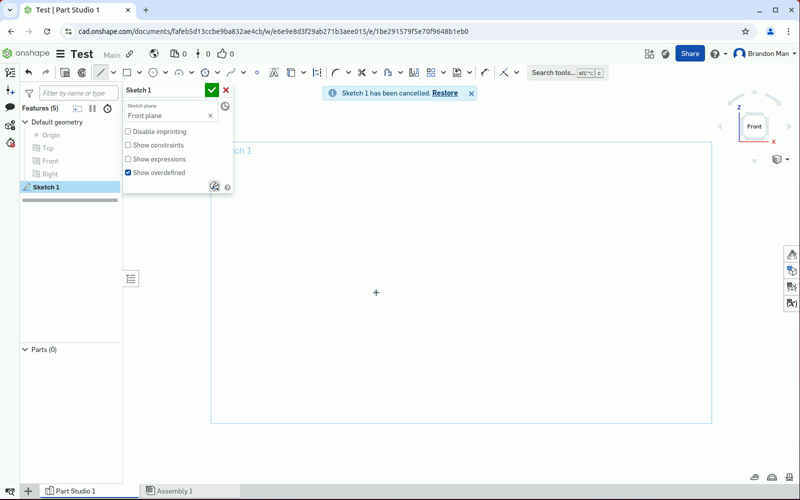
key_down(shift)
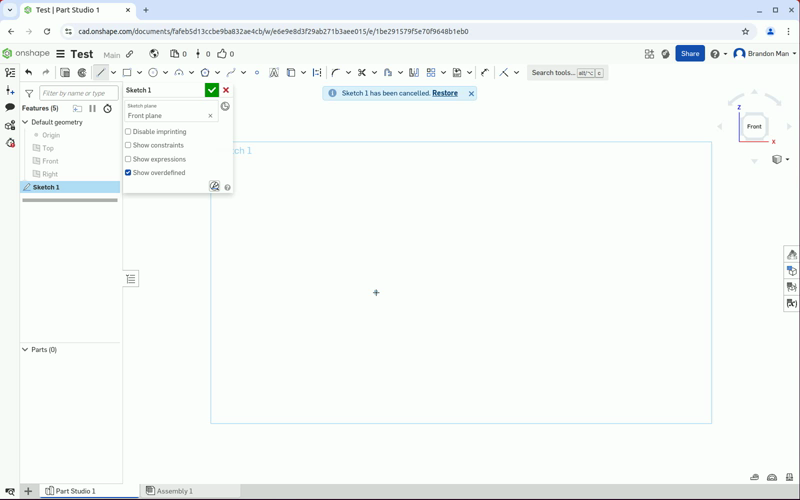
mouse_move(467, 292)
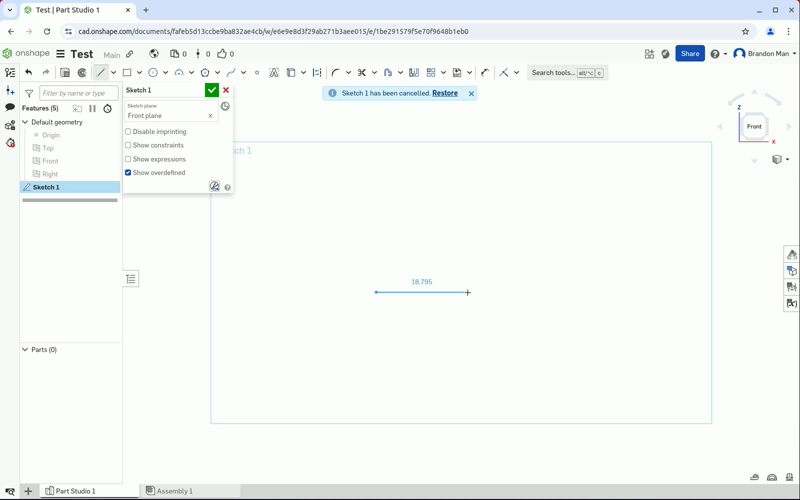
click(467, 292)
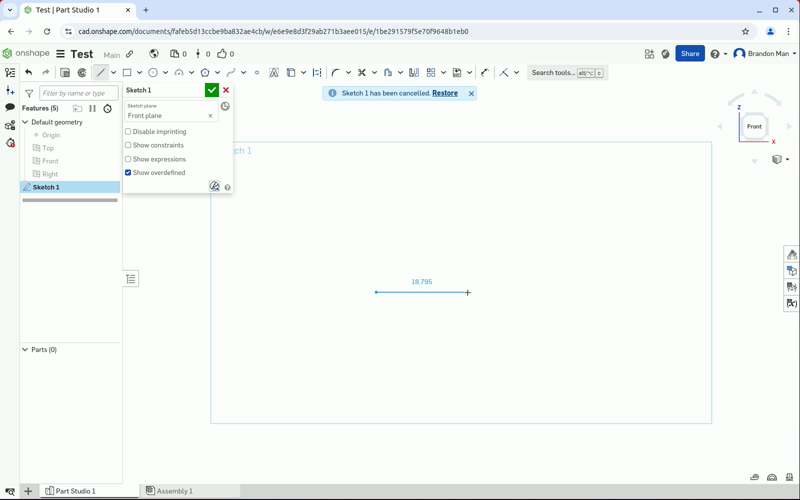
key_up(shift)
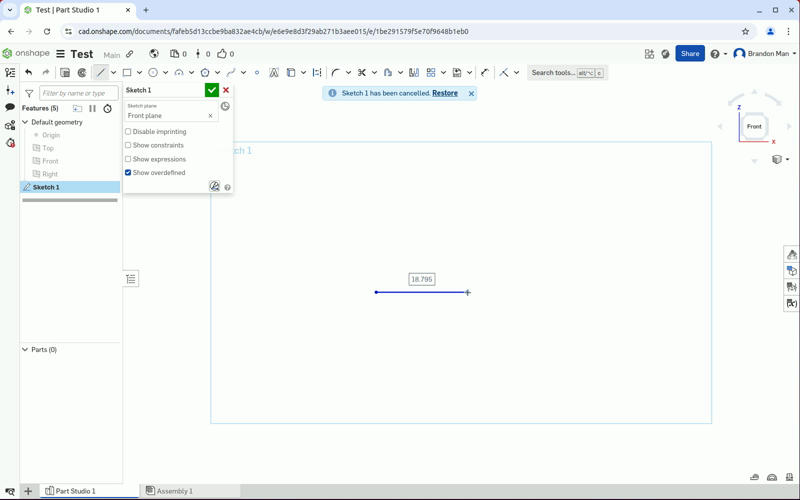
key_down(shift)
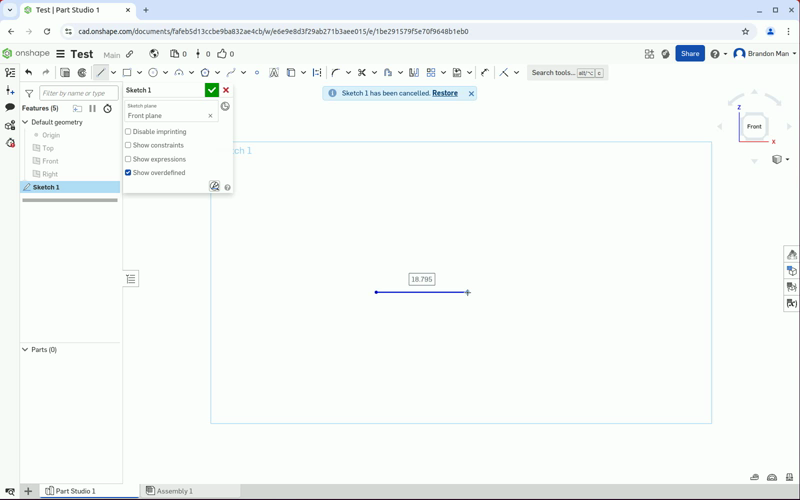
mouse_move(498, 292)
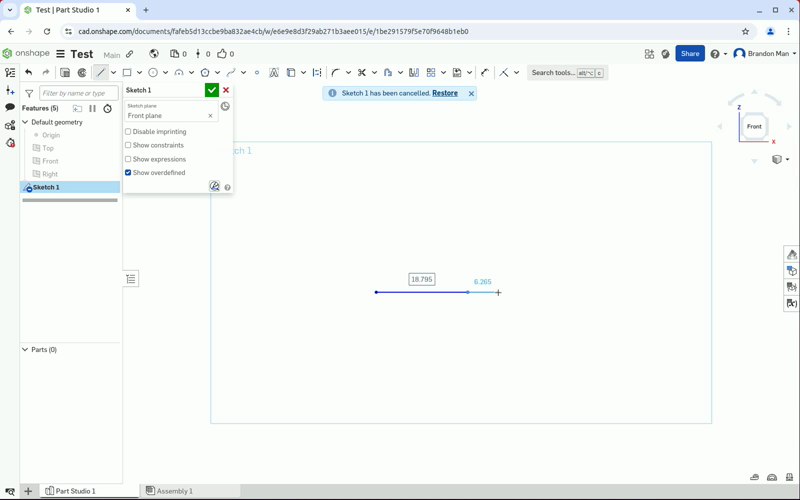
mouse_move(467, 264)
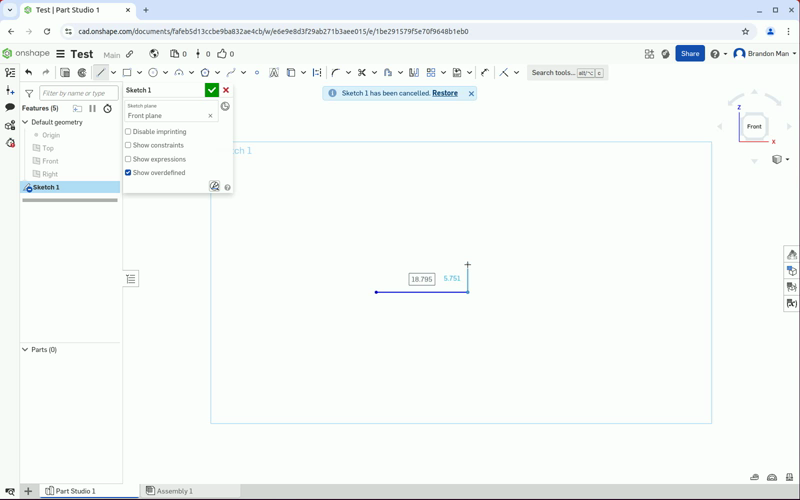
click(467, 264)
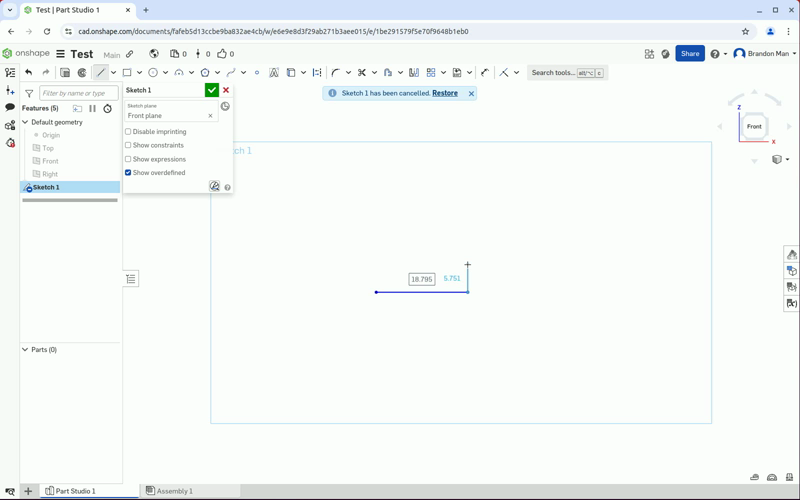
key_up(shift)
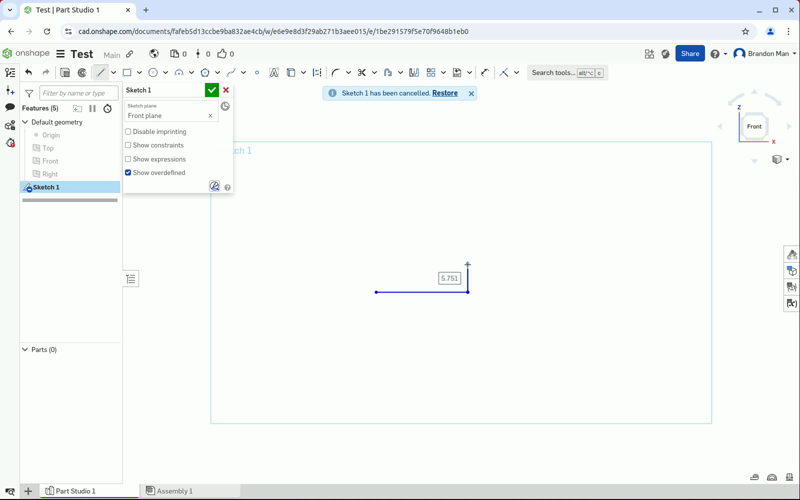
key(esc)
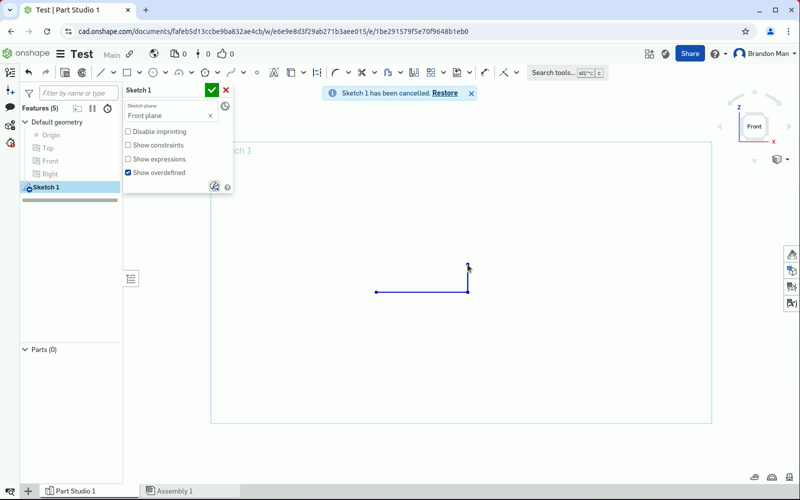
key(a)
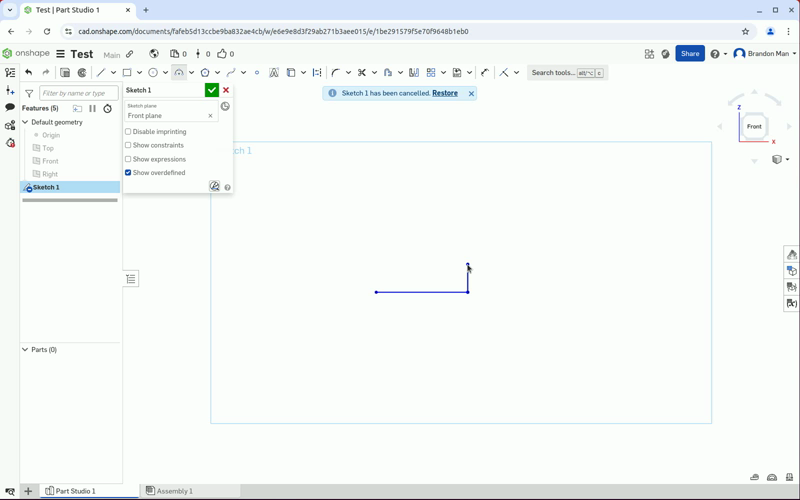
mouse_move(467, 264)
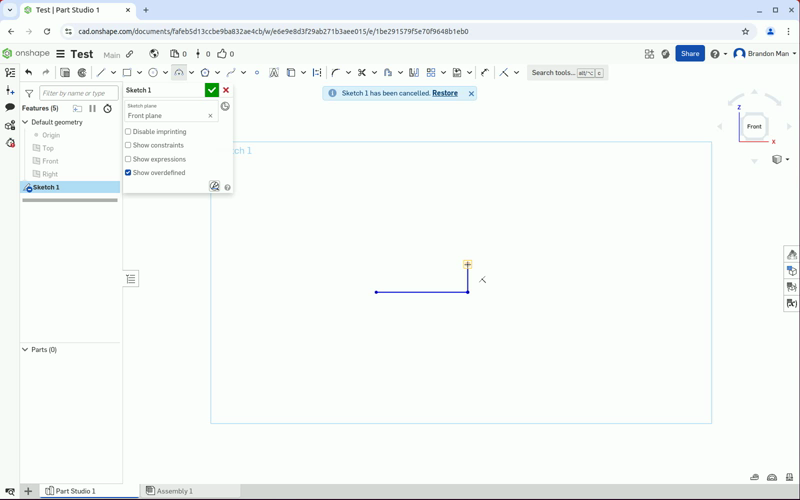
click(467, 264)
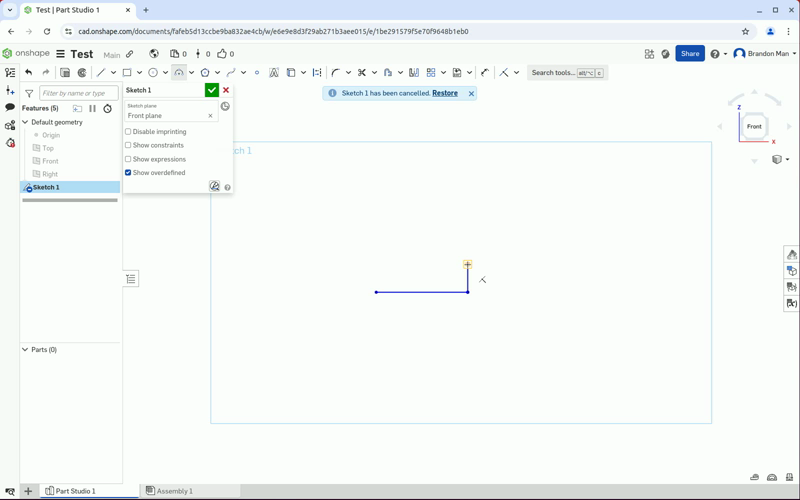
key_down(shift)
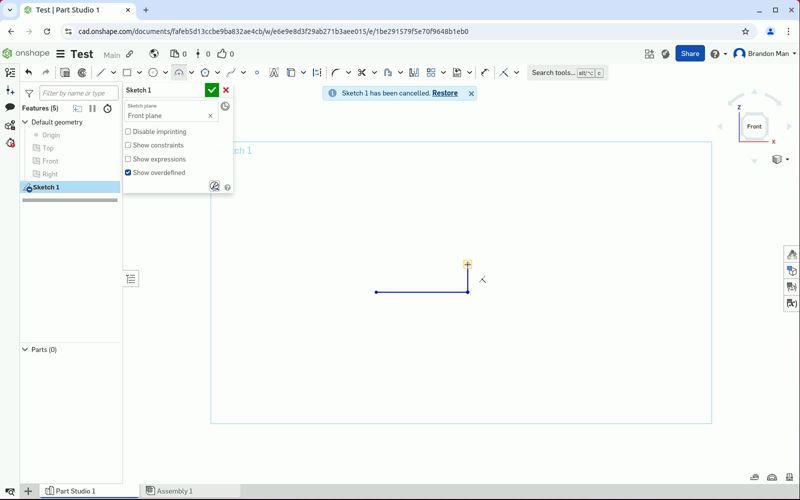
mouse_move(440, 236)
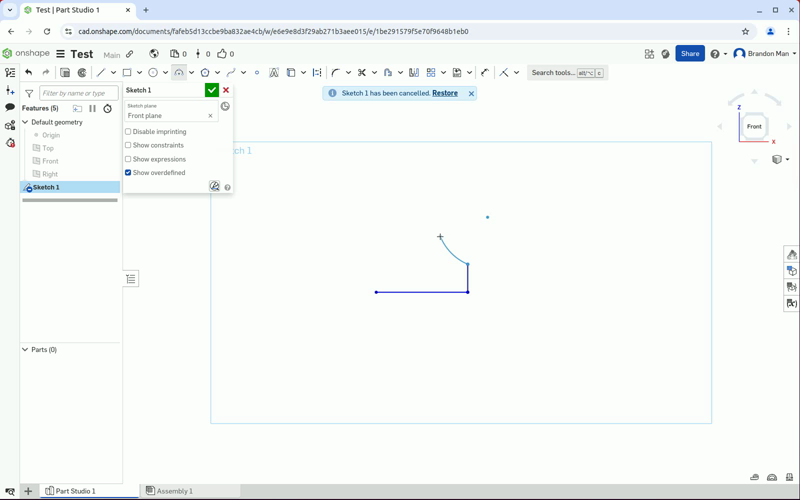
click(440, 236)
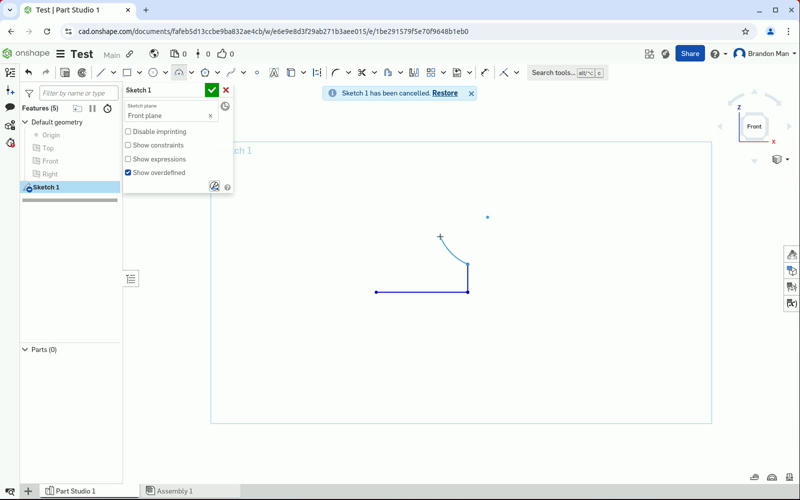
mouse_move(448, 255)
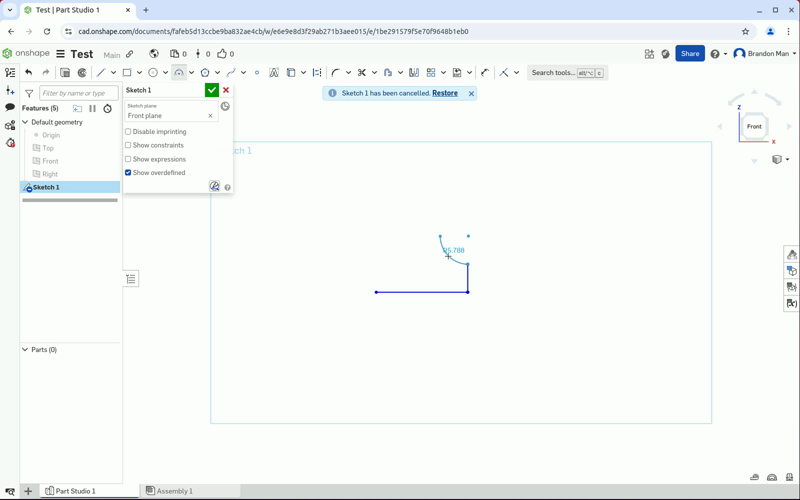
click(448, 255)
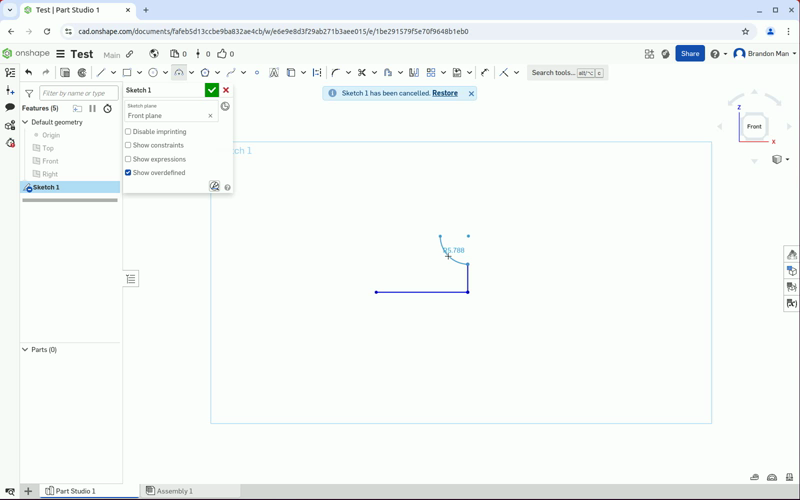
key_up(shift)
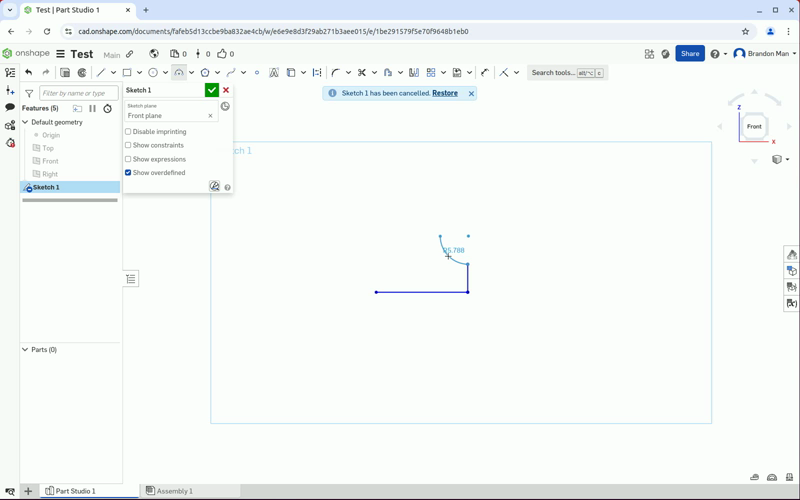
key(esc)
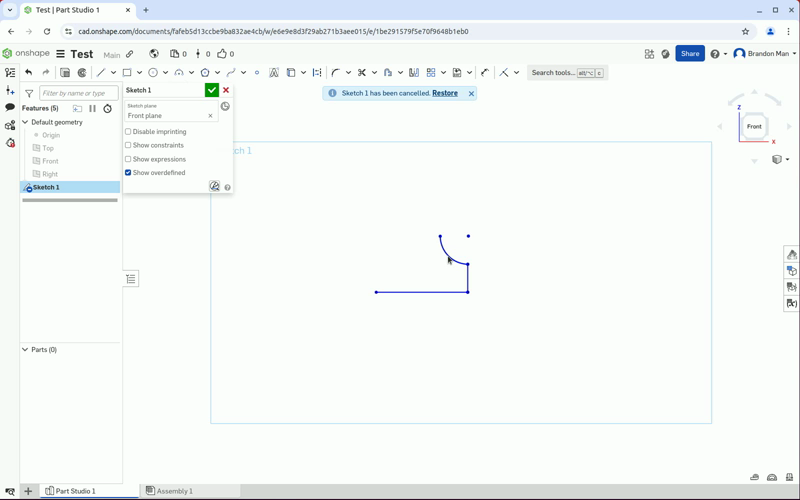
key(l)
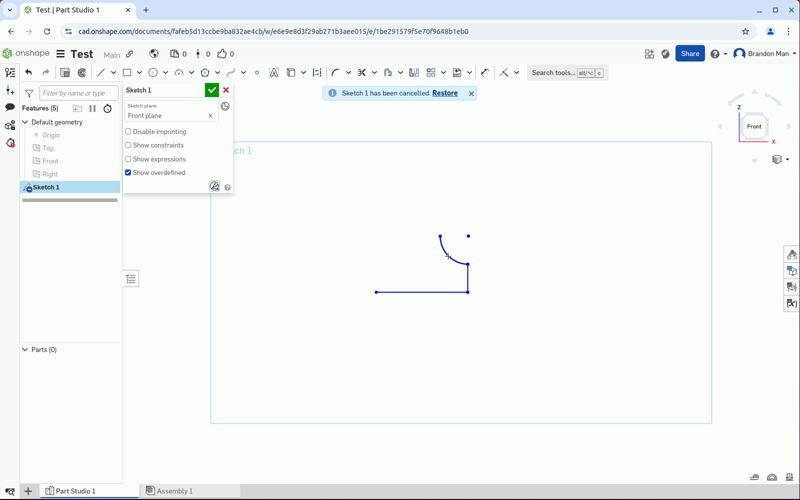
mouse_move(440, 236)
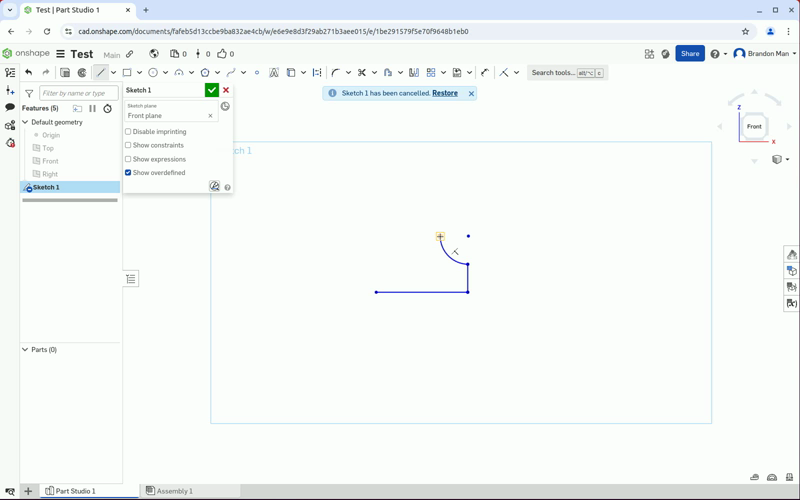
click(440, 236)
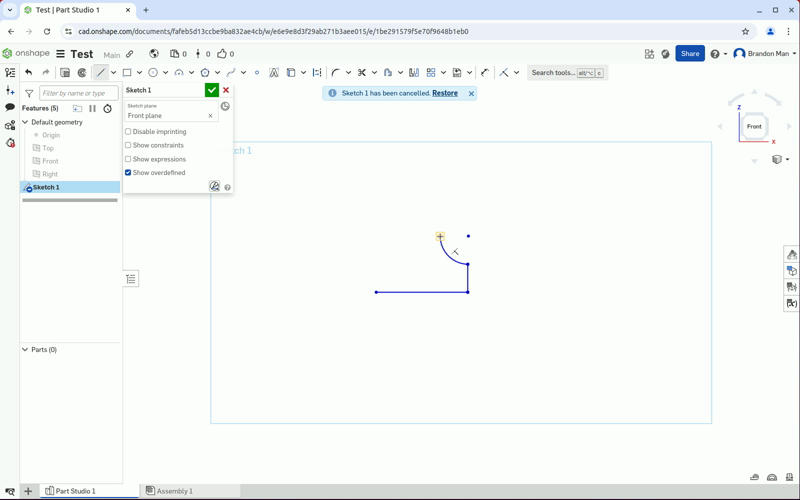
key_down(shift)
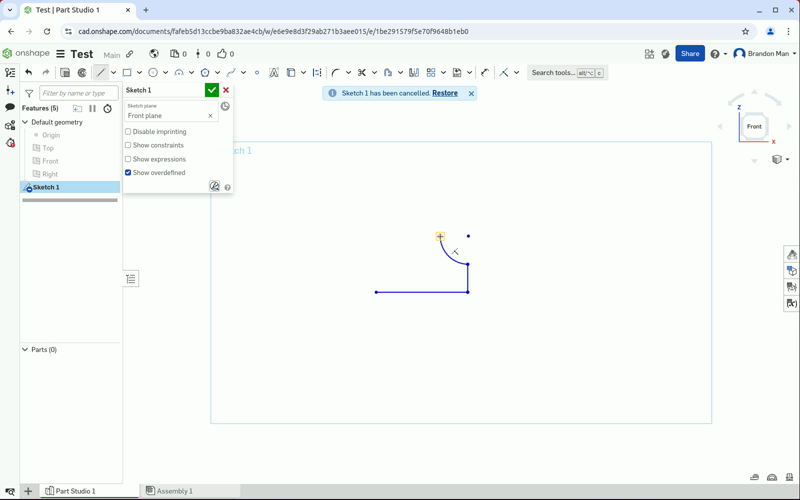
mouse_move(376, 236)
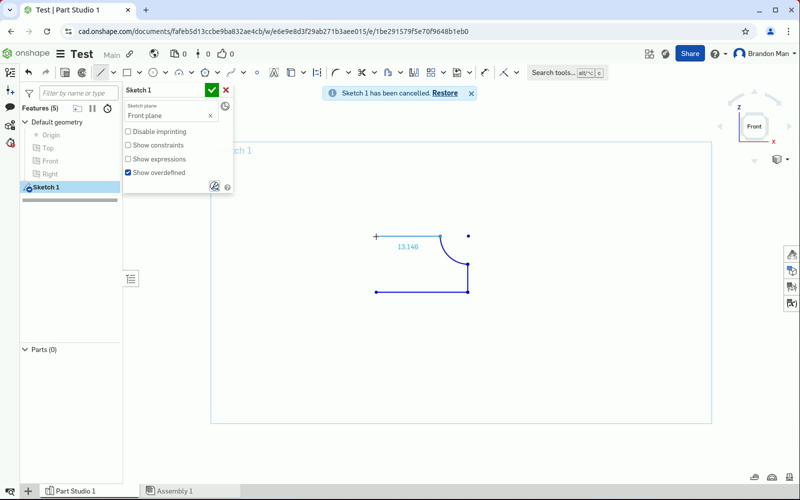
click(376, 236)
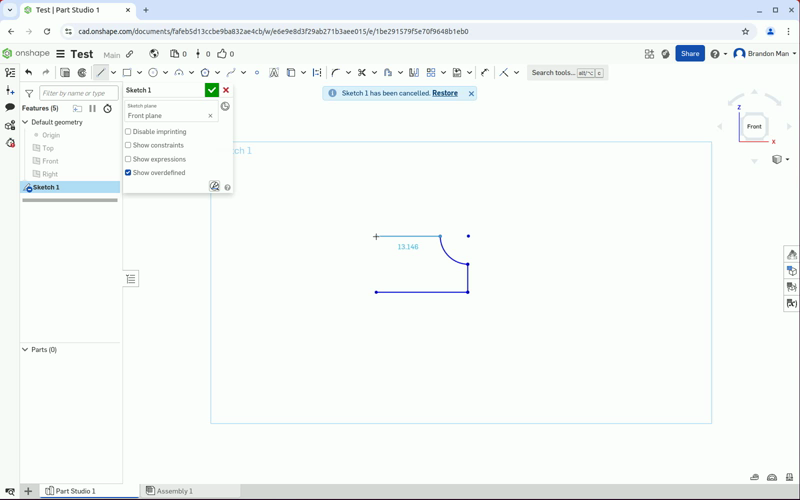
key_up(shift)
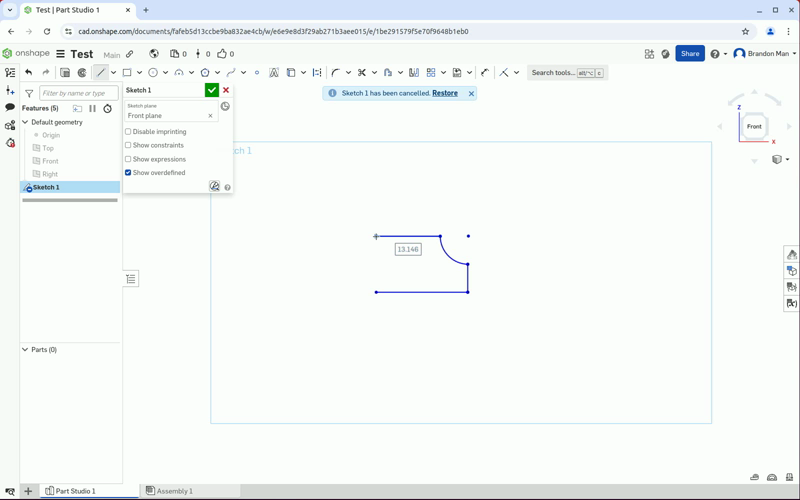
key(esc)
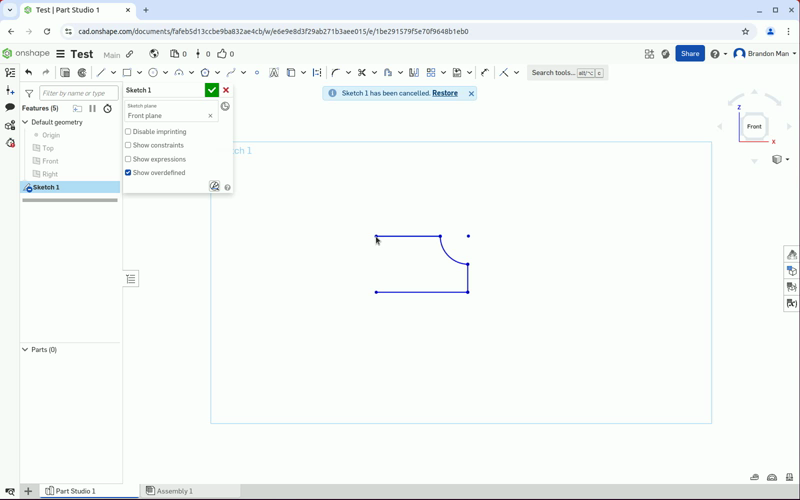
key(a)
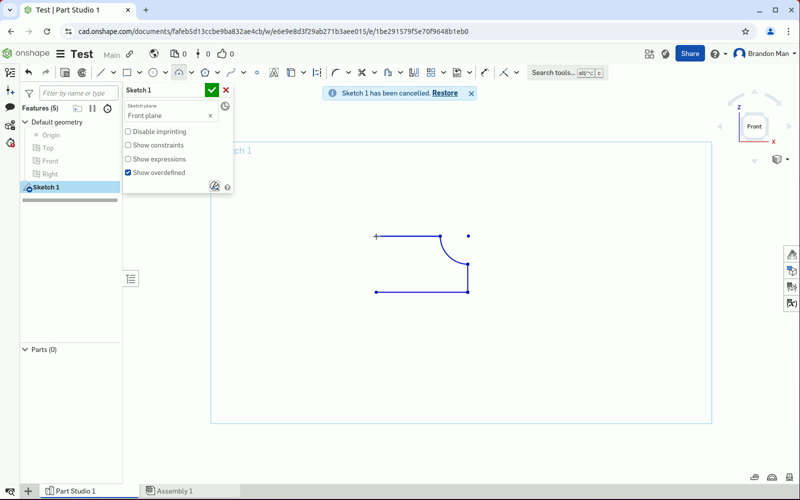
mouse_move(376, 236)
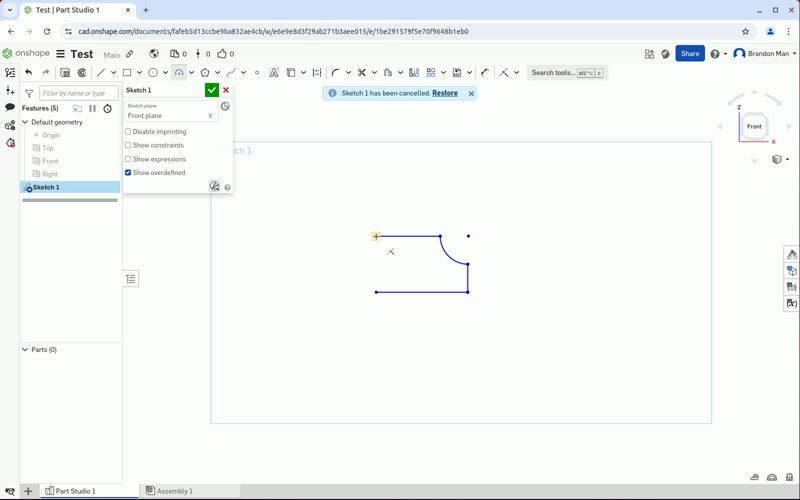
click(376, 236)
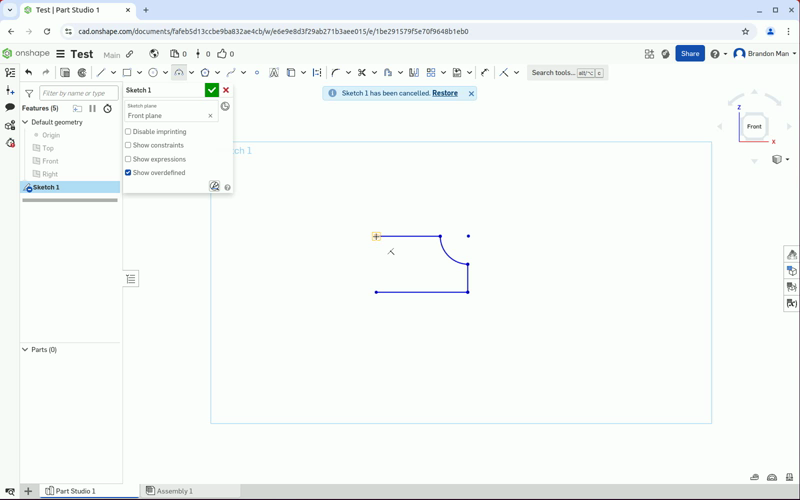
mouse_move(376, 292)
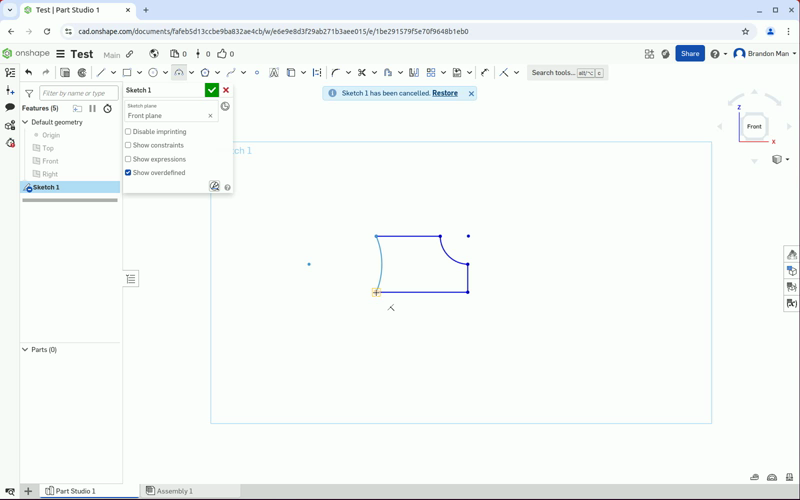
click(376, 292)
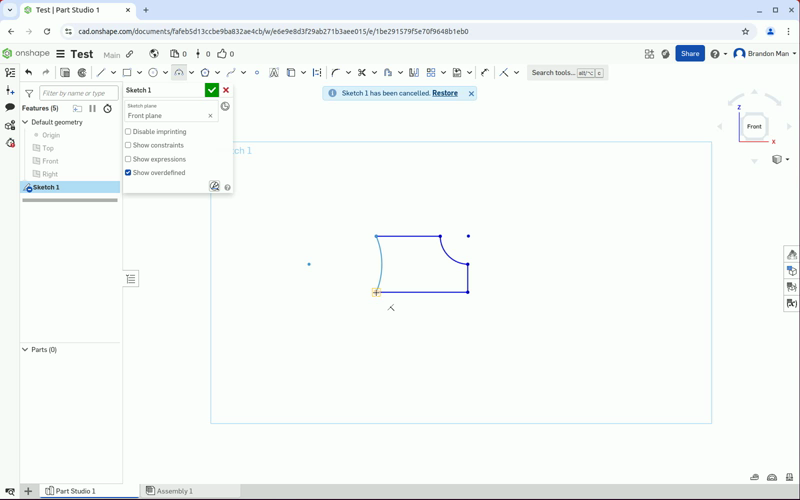
key_down(shift)
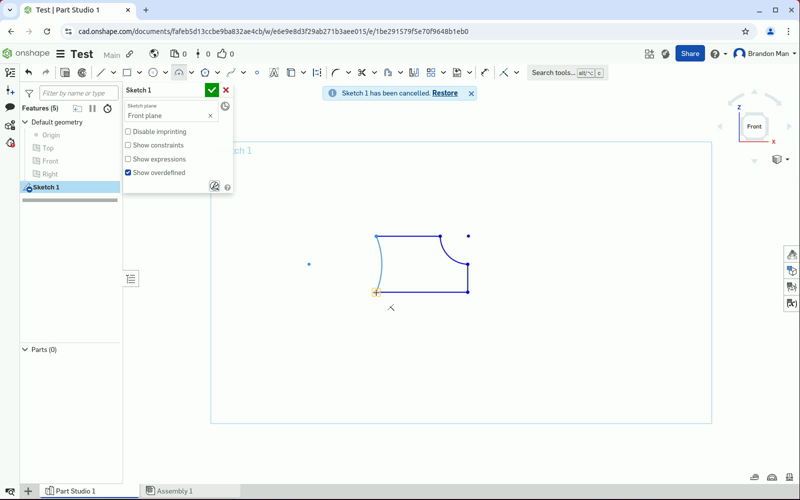
mouse_move(404, 264)
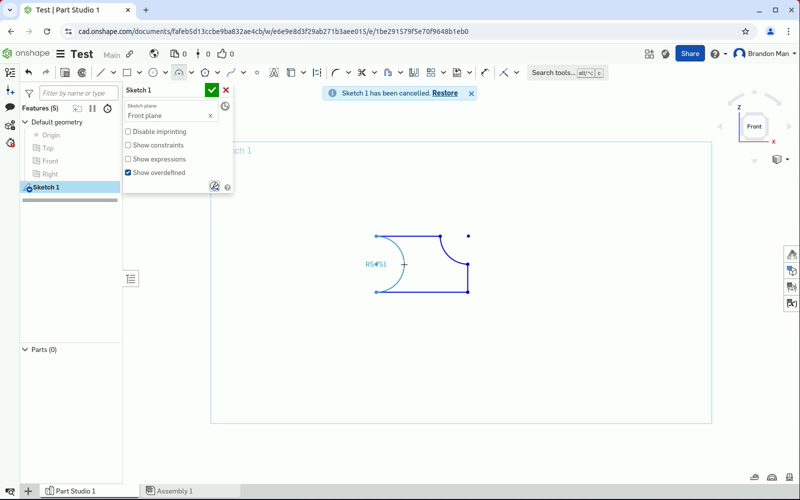
click(404, 264)
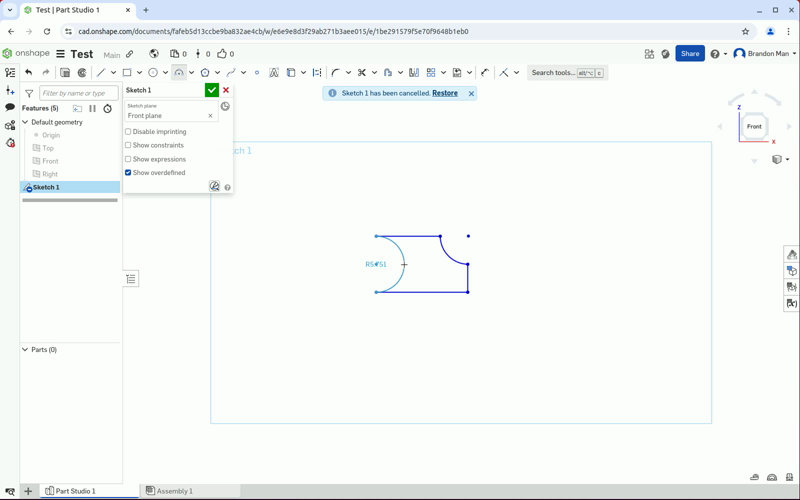
key_up(shift)
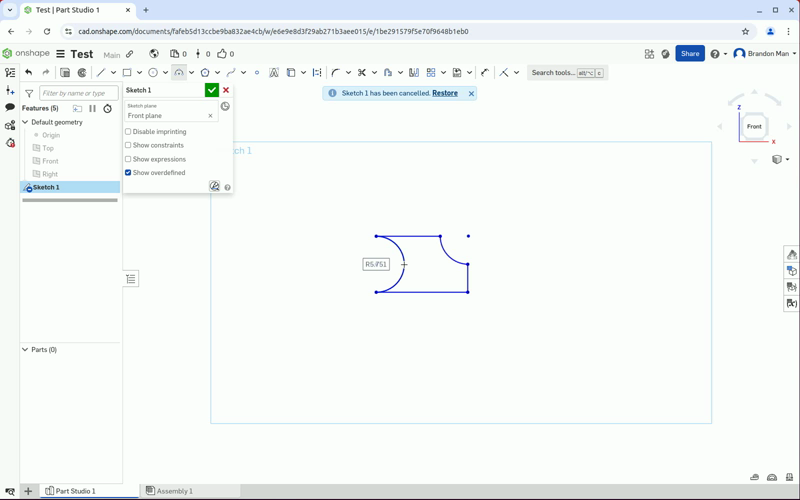
key(esc)
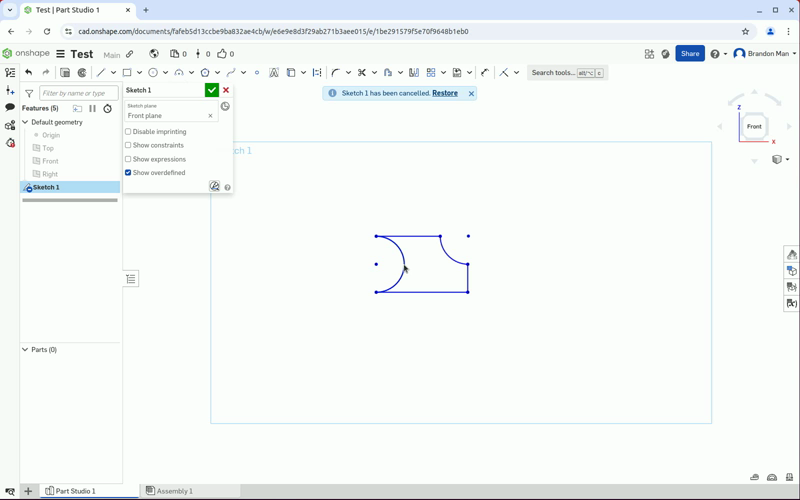
mouse_move(411, 268)
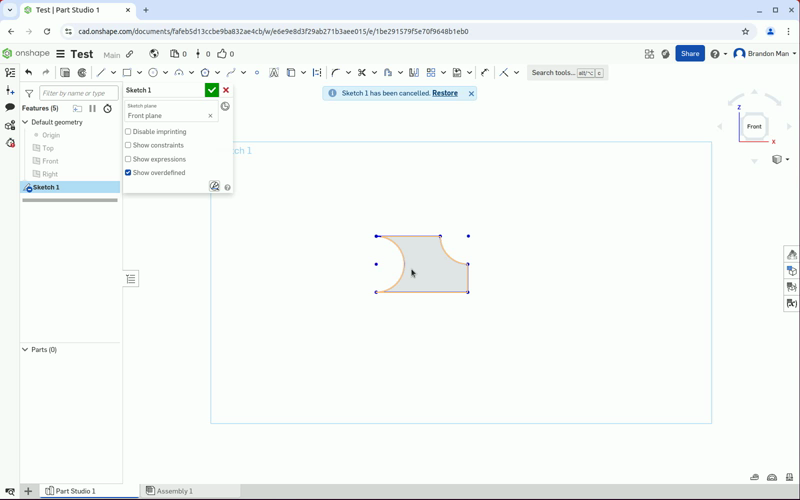
scroll(6)
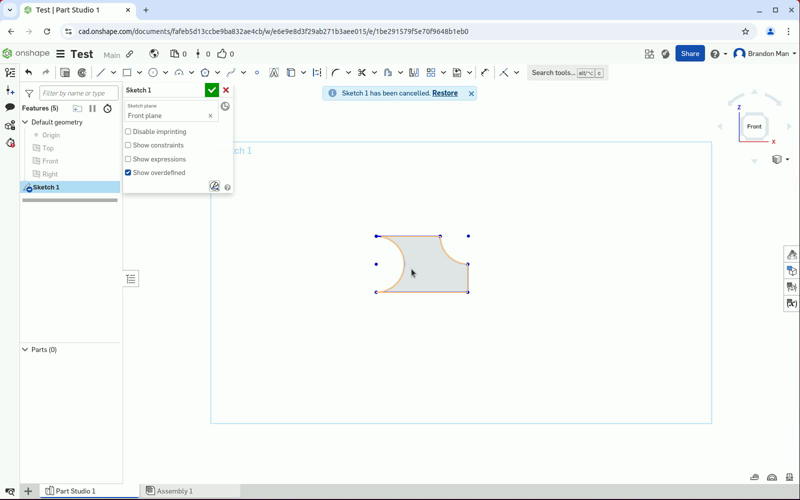
scroll(6)
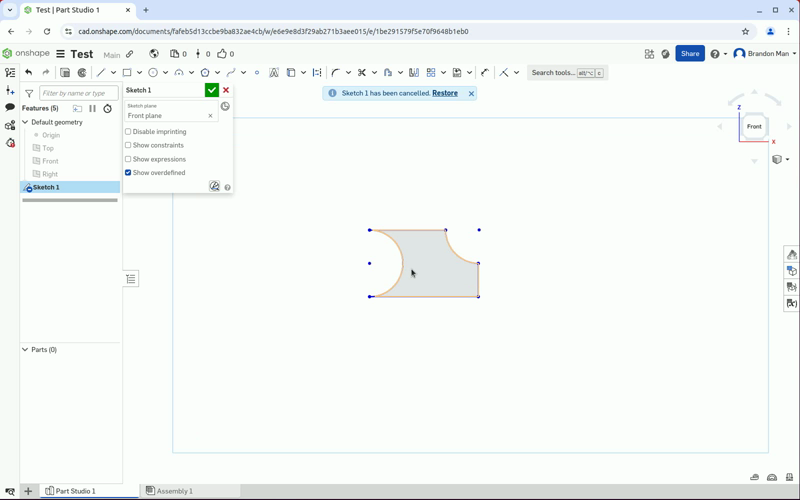
scroll(6)
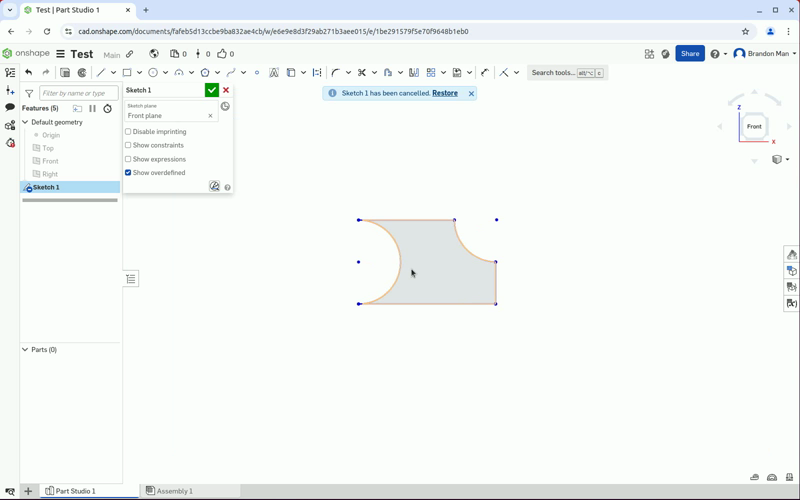
scroll(6)
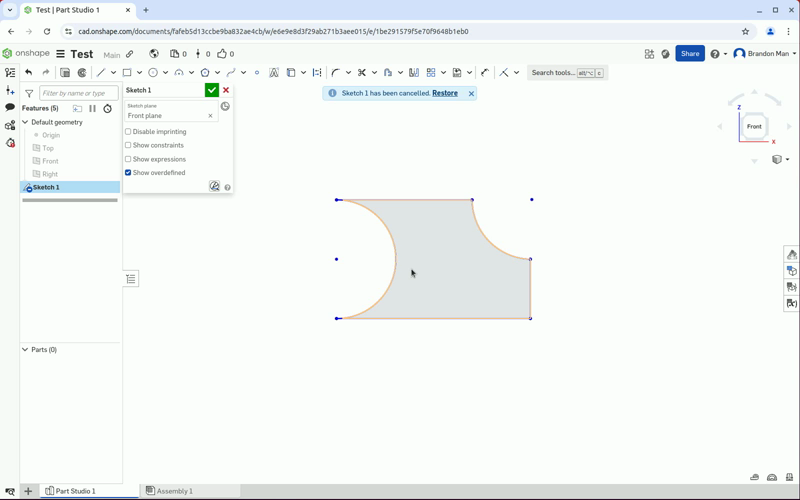
scroll(6)
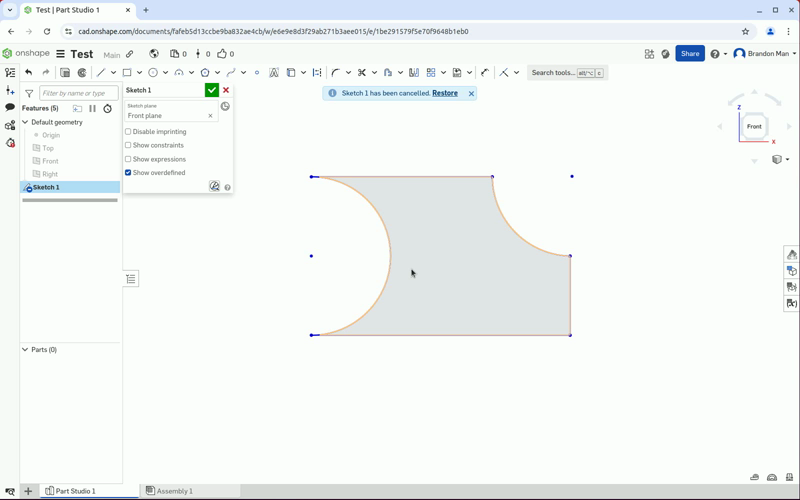
scroll(6)
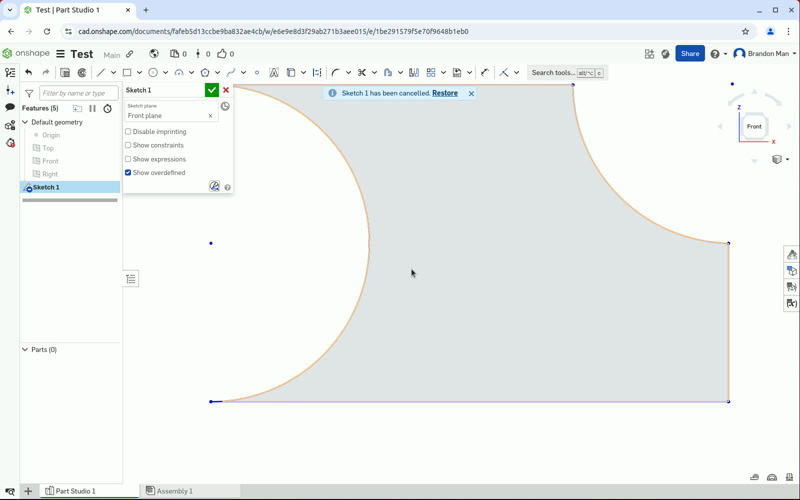
scroll(6)
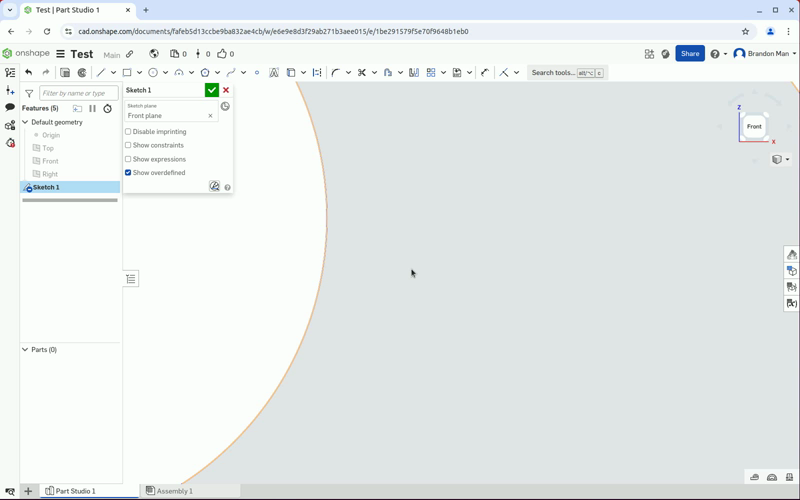
click(411, 268)
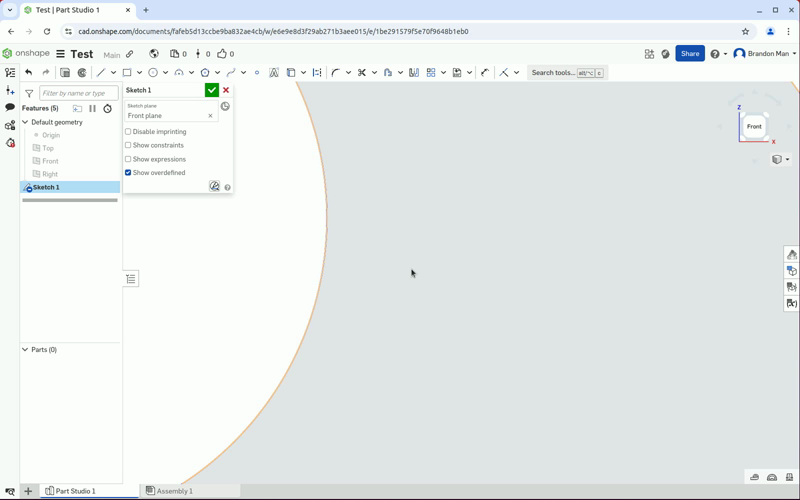
scroll(-6)
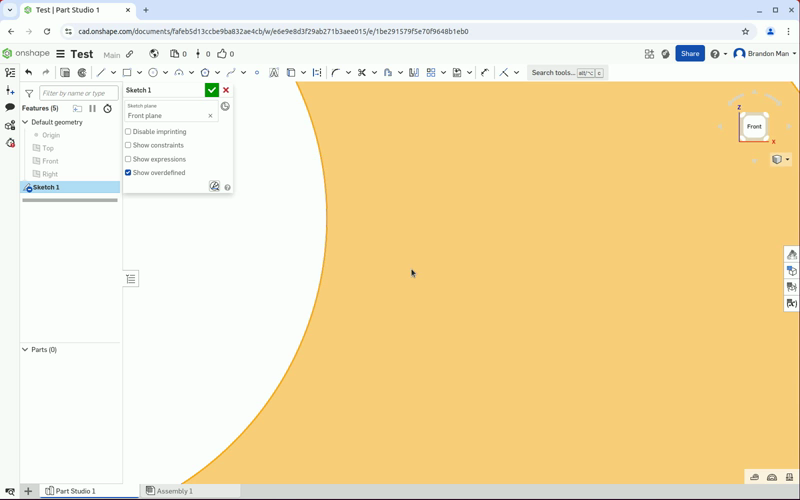
scroll(-6)
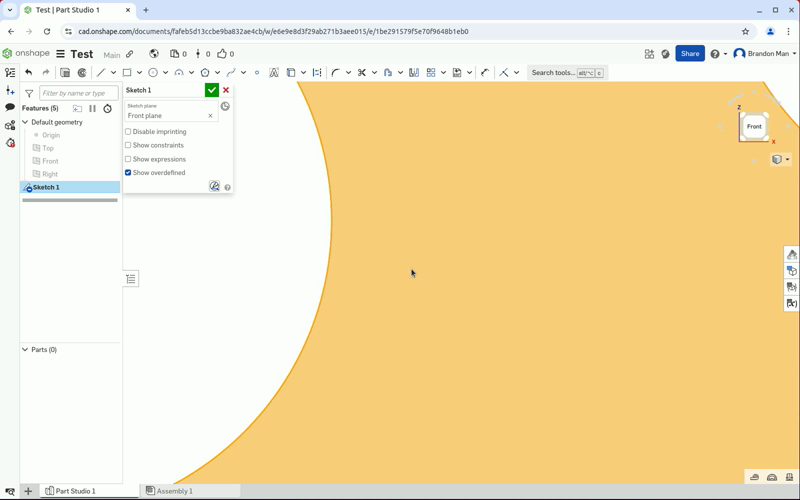
scroll(-6)
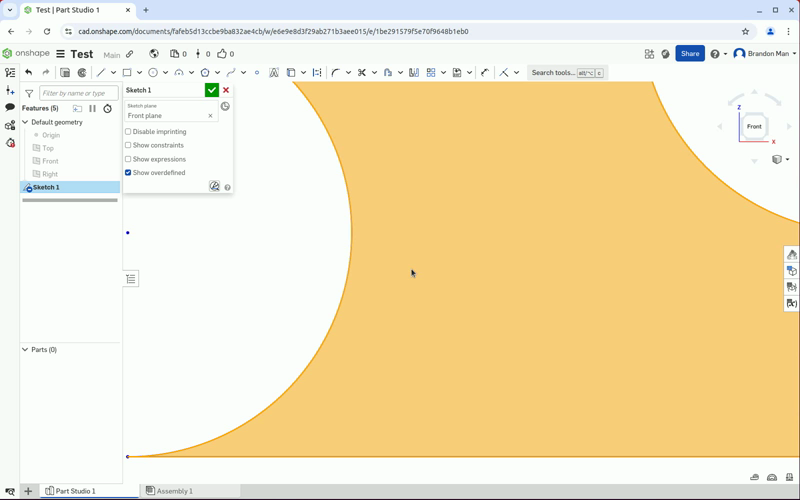
scroll(-6)
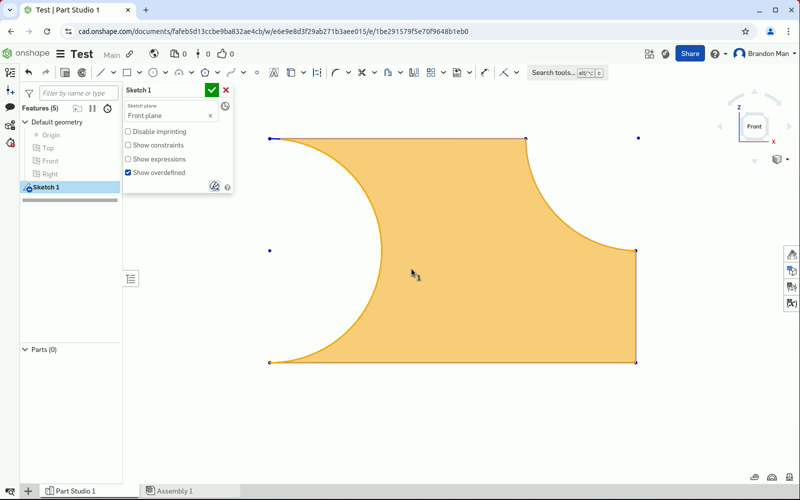
scroll(-6)
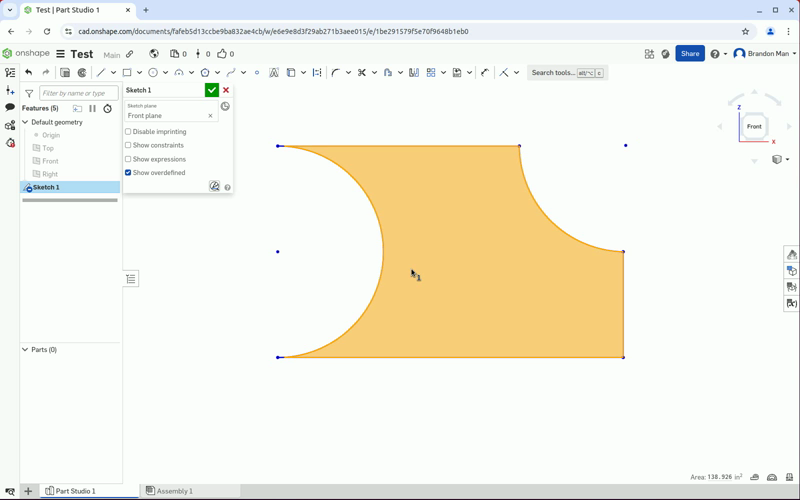
scroll(-6)
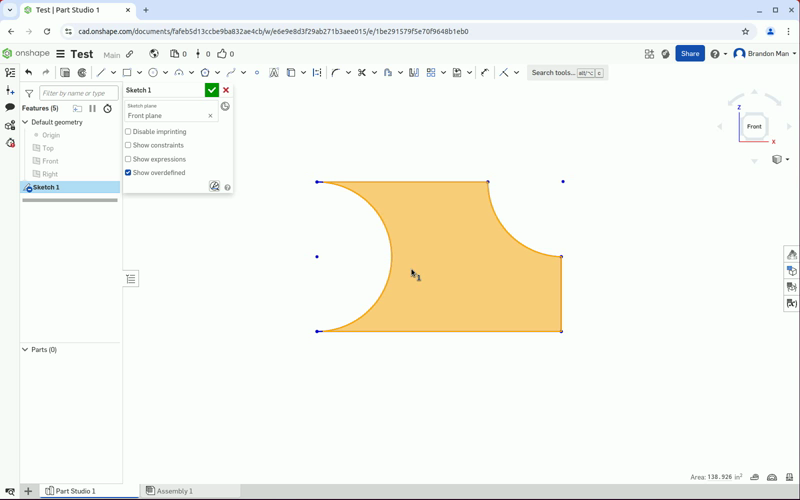
scroll(-6)
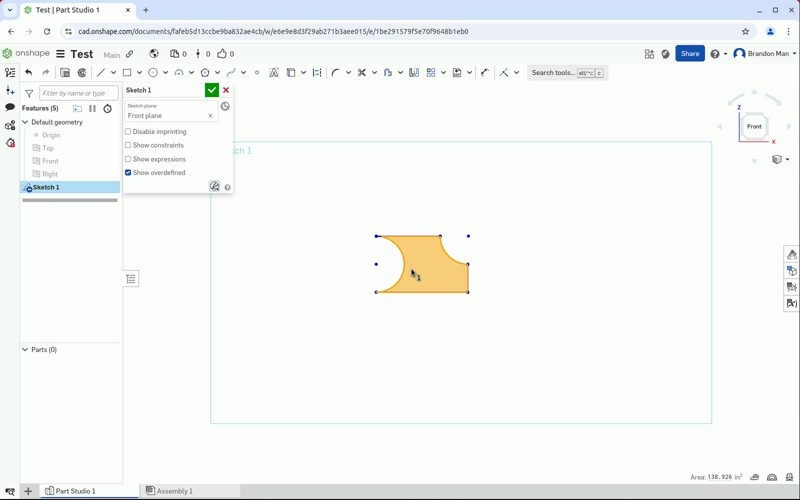
mouse_move(73, 352)
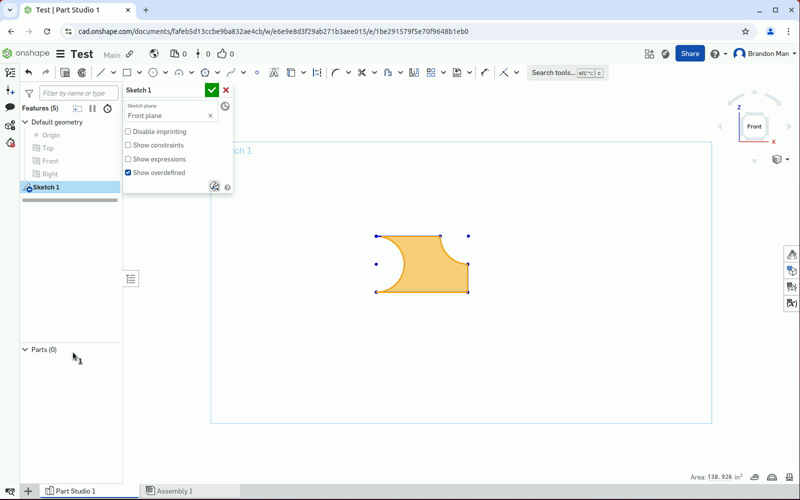
key(shift+y)
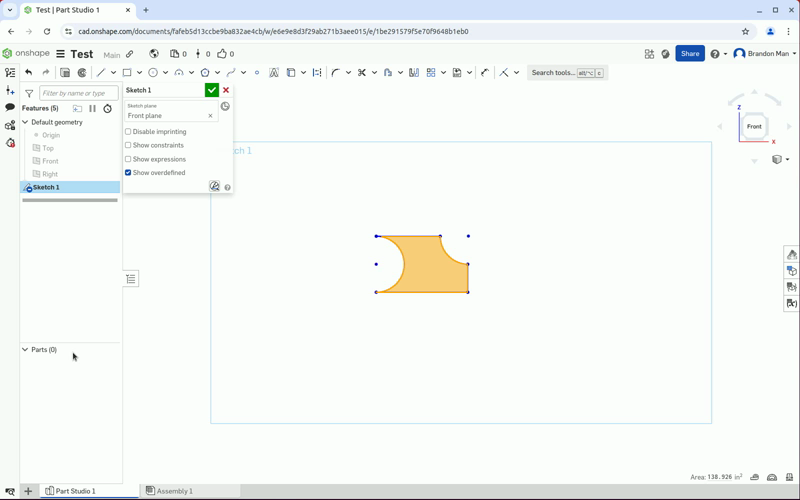
key(shift+e)
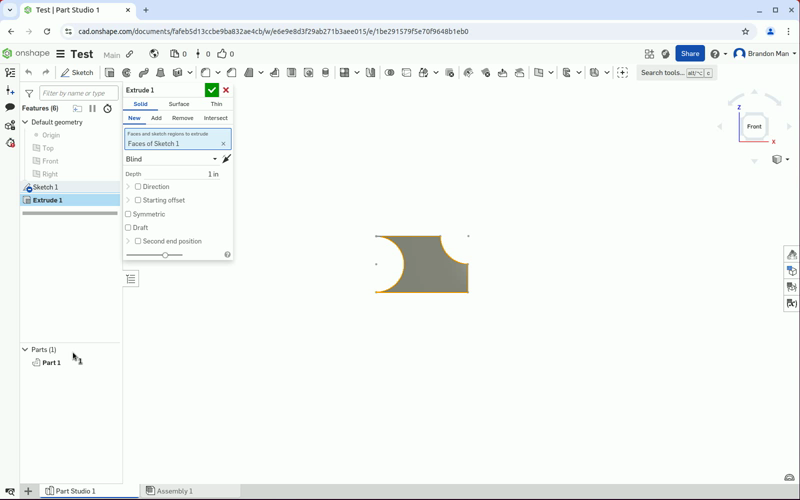
mouse_move(143, 106)
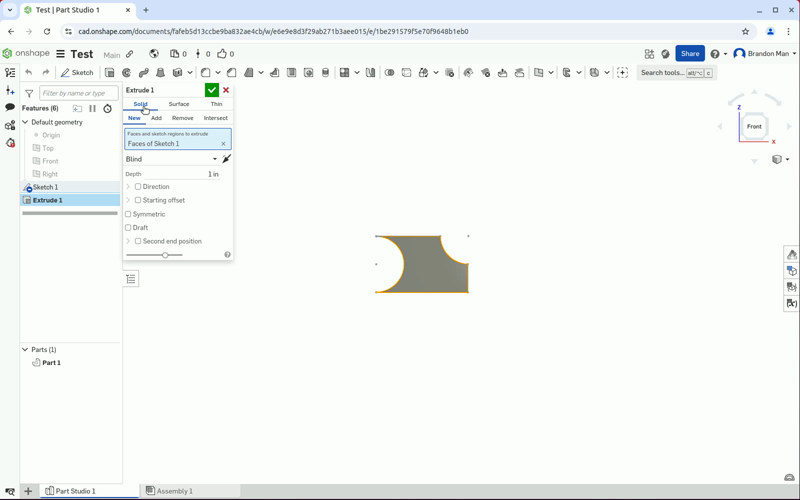
click(143, 106)
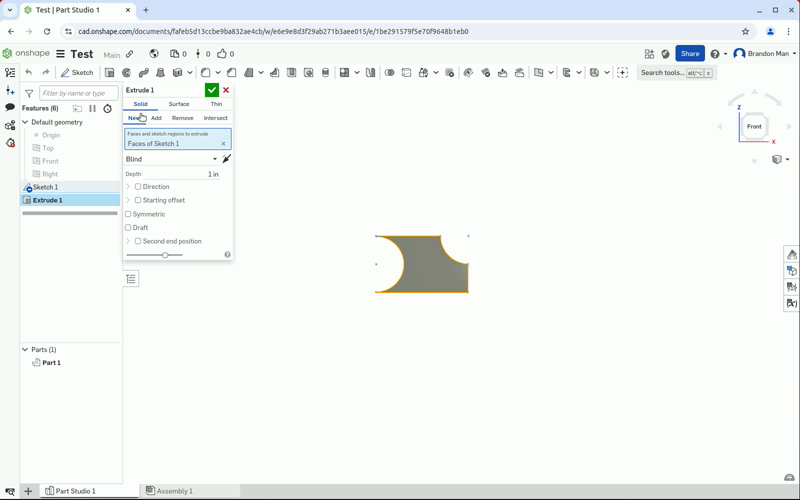
mouse_move(137, 120)
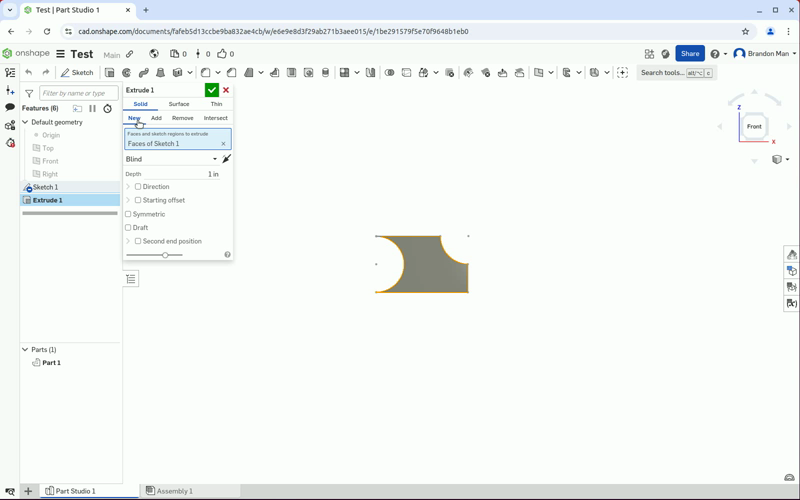
click(137, 120)
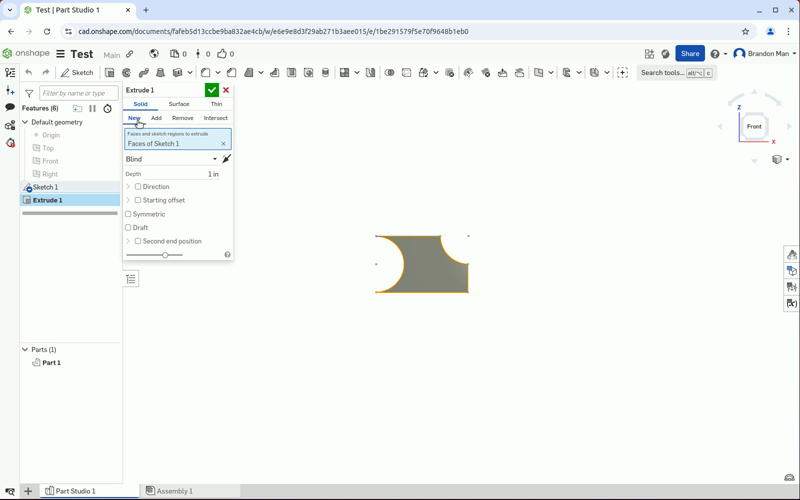
key(tab, 4)
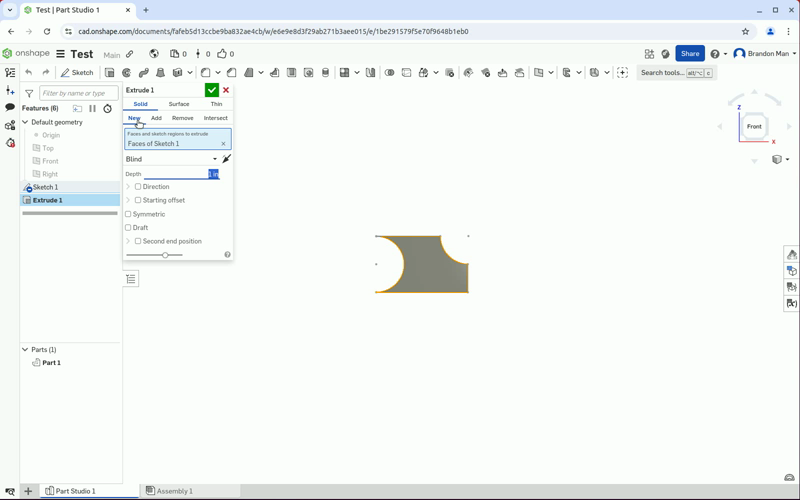
text(4.574)
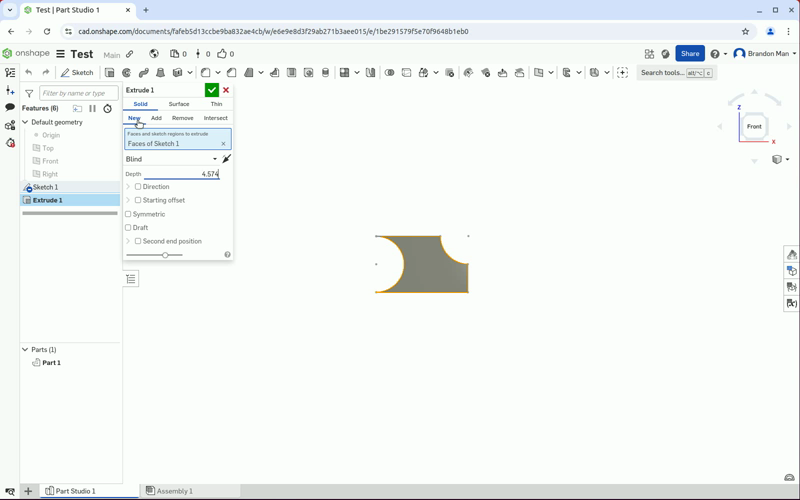
key(enter)
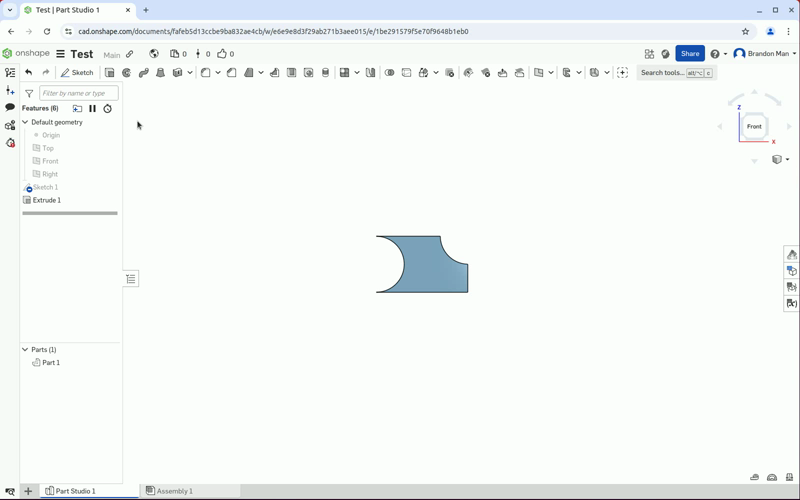
key(shift+h)
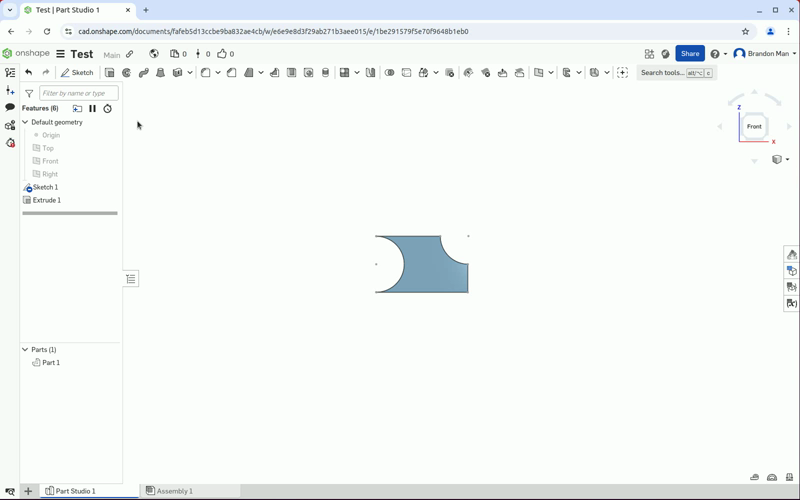
key(shift+h)
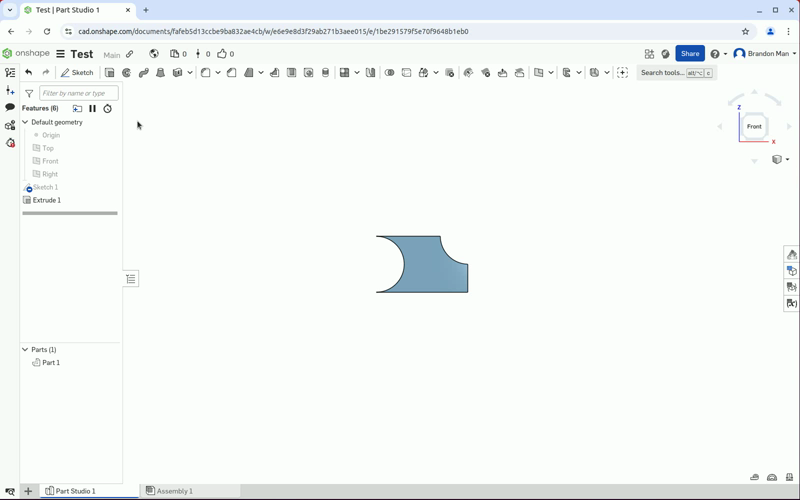
mouse_move(73, 189)
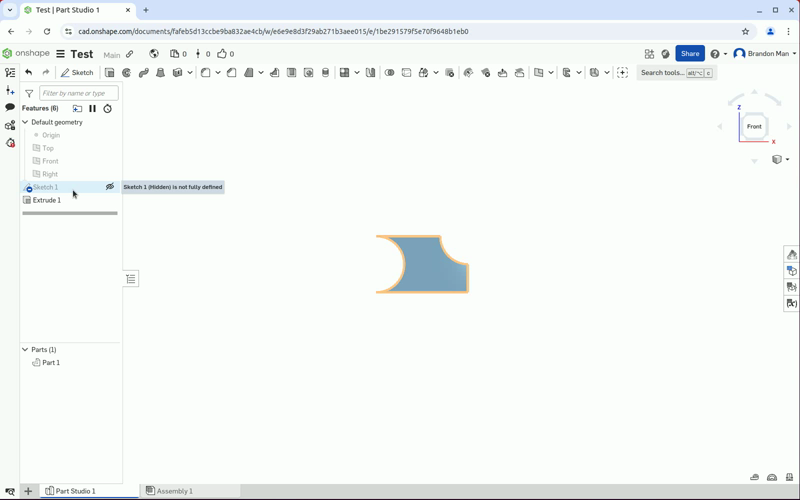
click(73, 189)
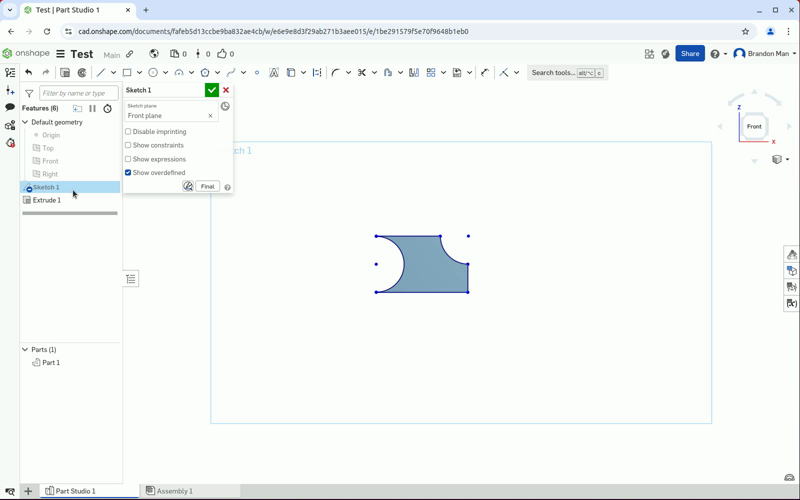
mouse_move(229, 92)
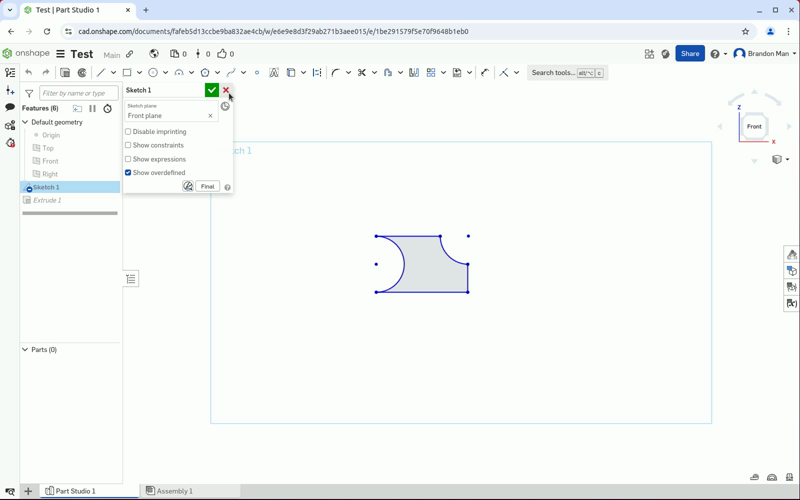
click(229, 92)
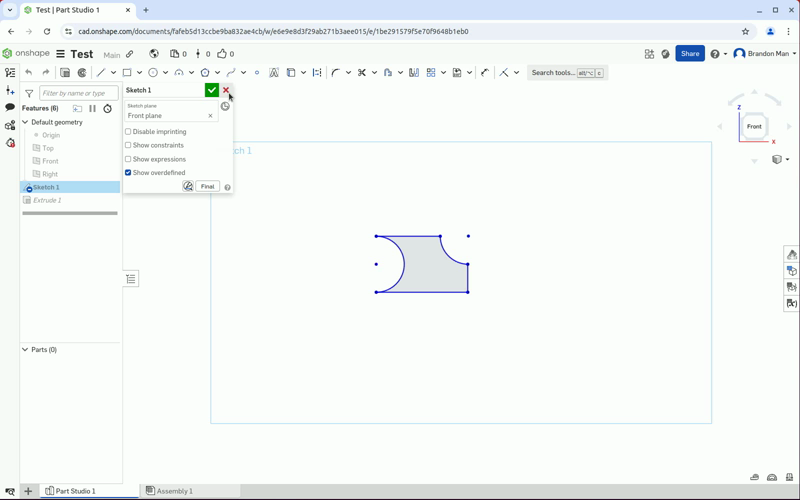
key(shift+s)
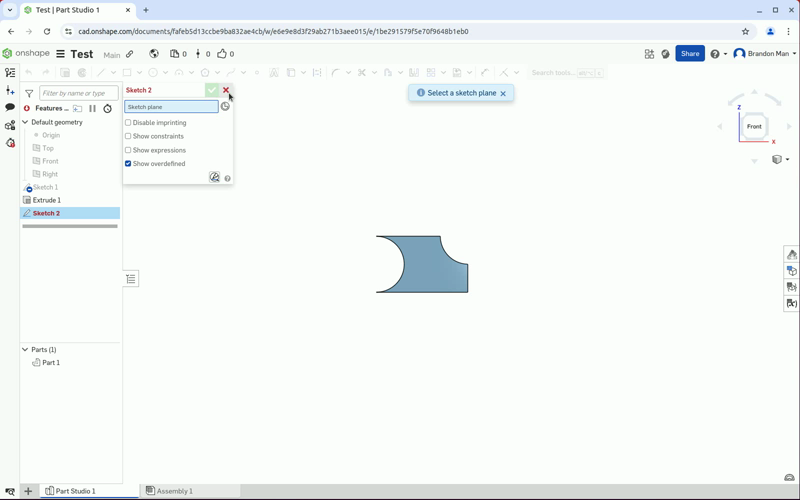
mouse_move(73, 163)
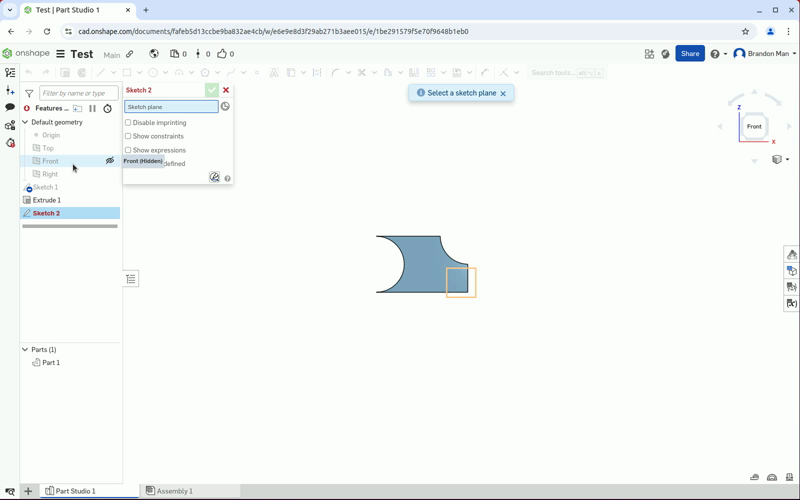
click(73, 163)
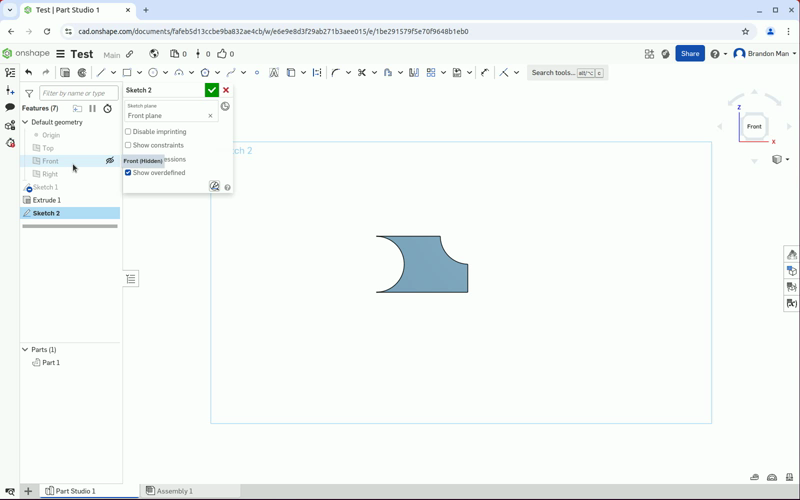
mouse_move(73, 352)
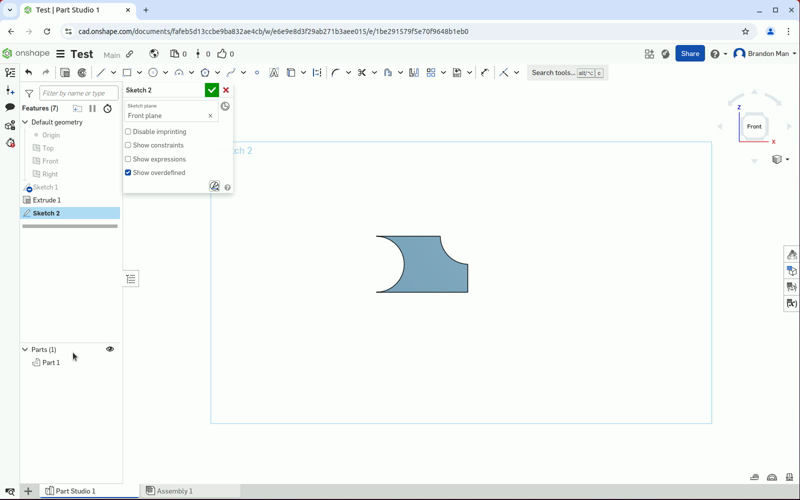
key(y)
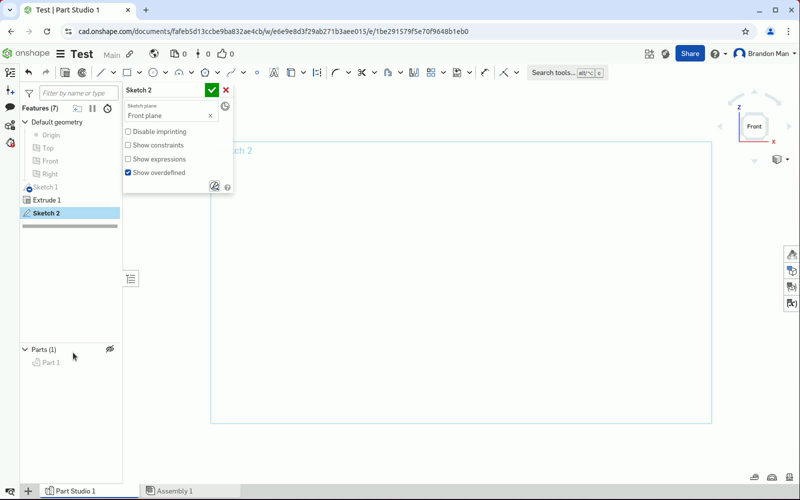
key(a)
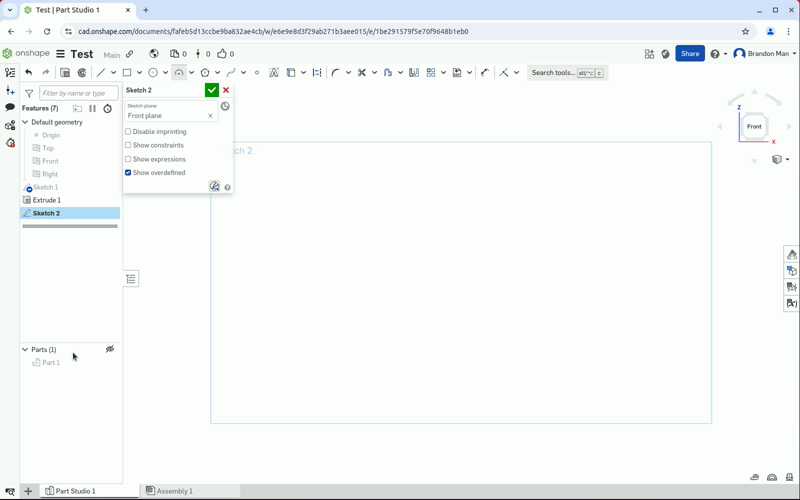
key_down(shift)
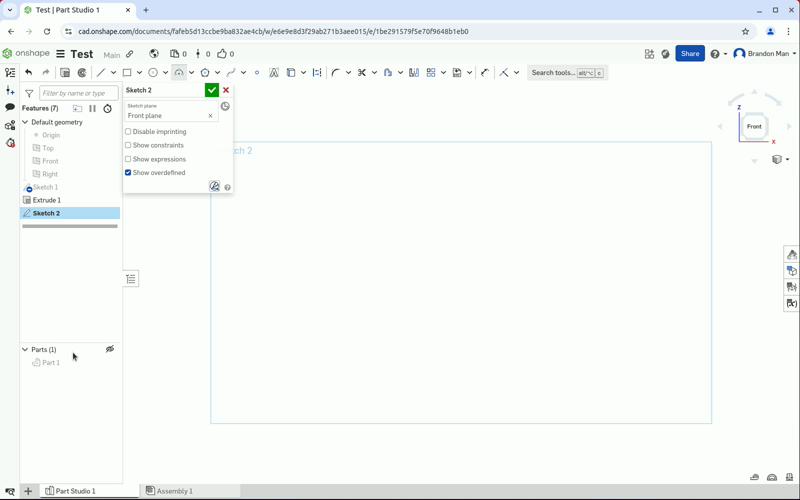
mouse_move(376, 292)
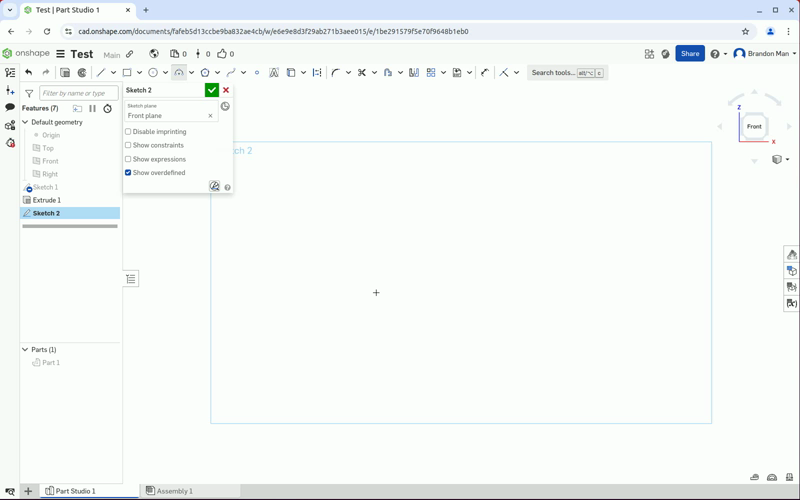
click(376, 292)
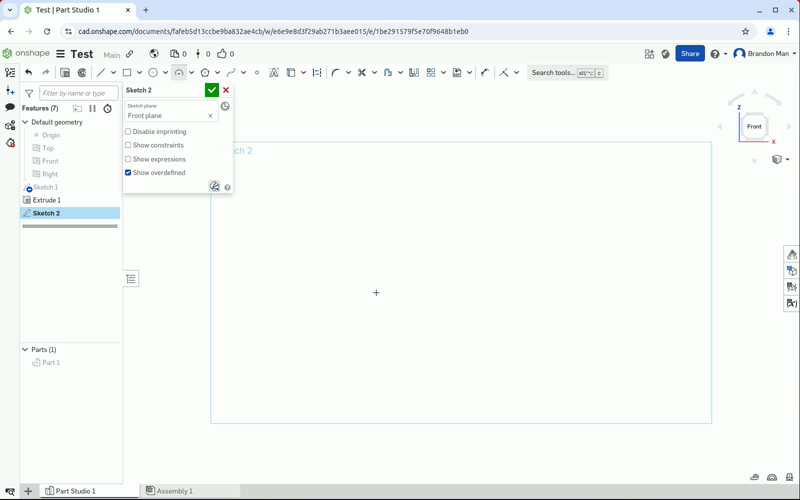
key_up(shift)
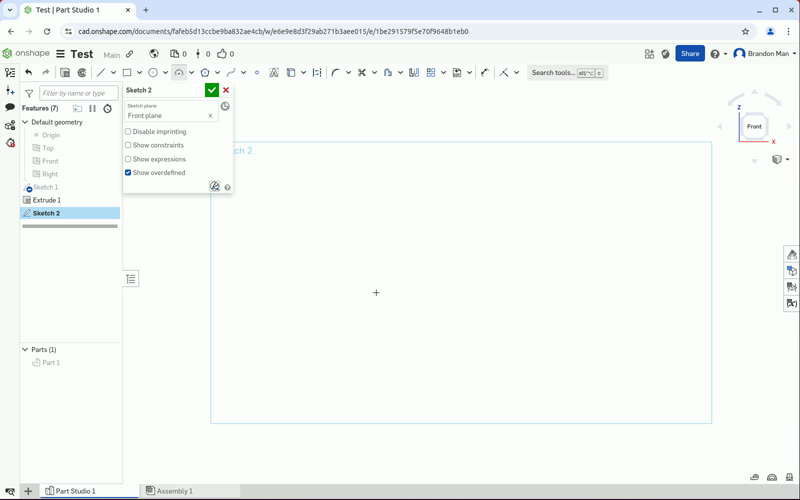
key_down(shift)
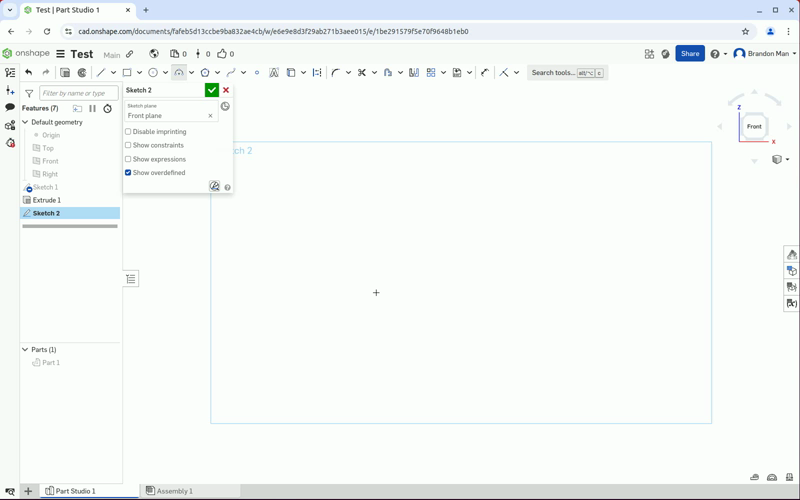
mouse_move(376, 236)
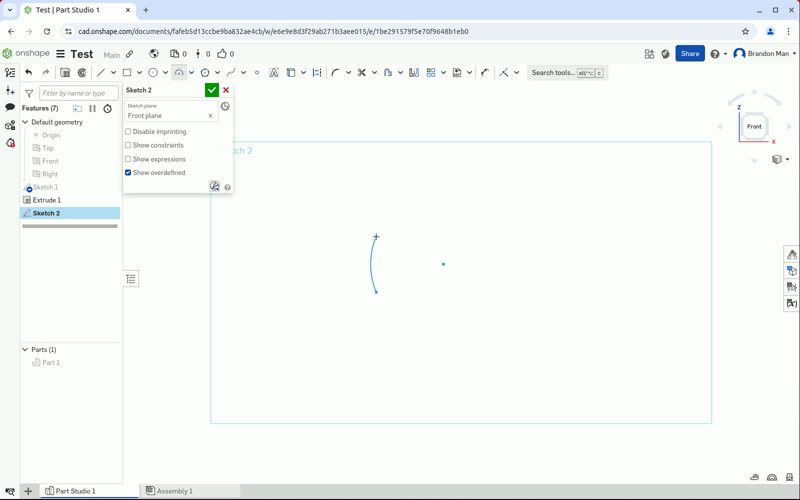
click(376, 236)
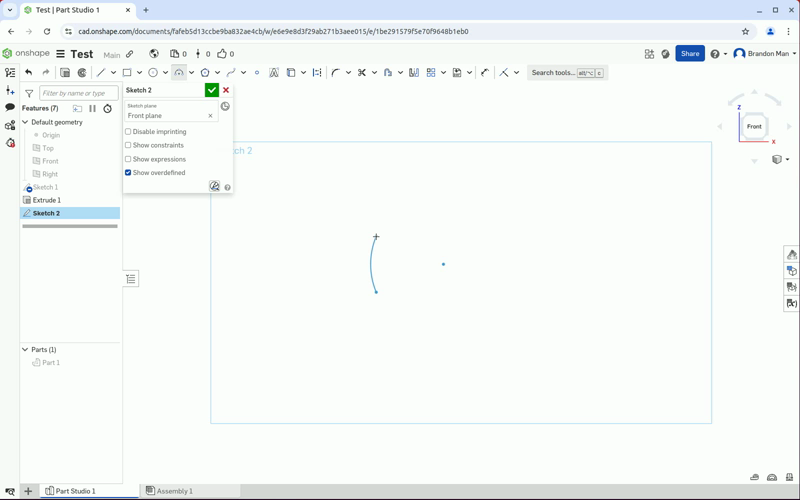
mouse_move(404, 264)
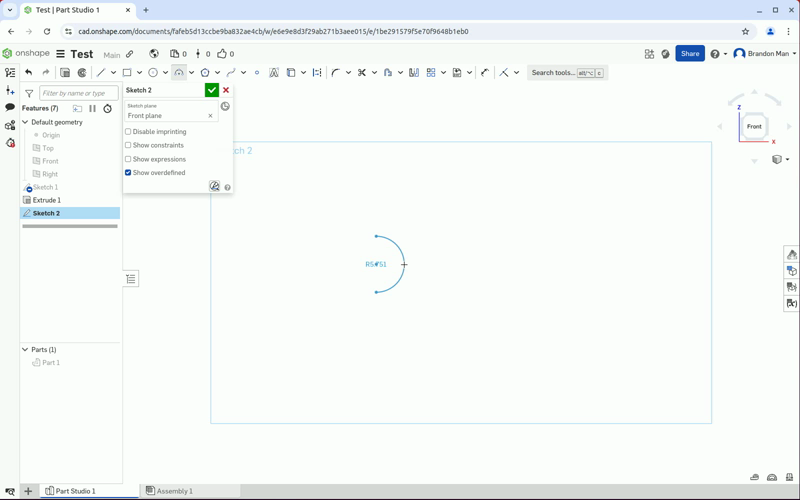
click(404, 264)
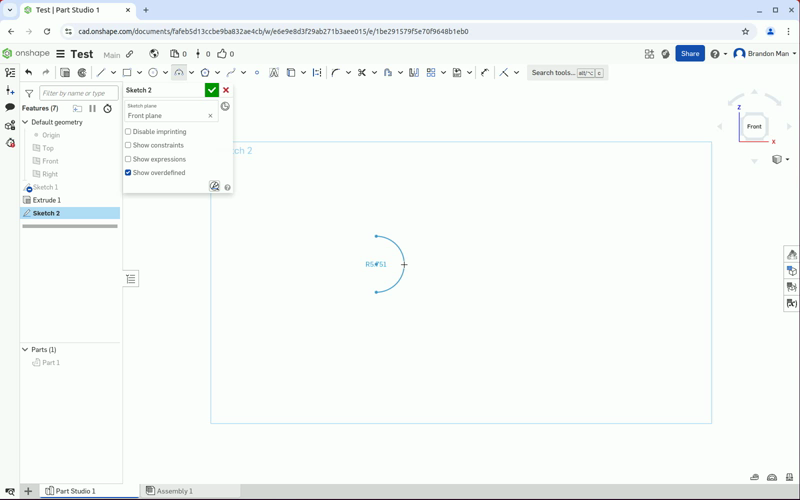
key_up(shift)
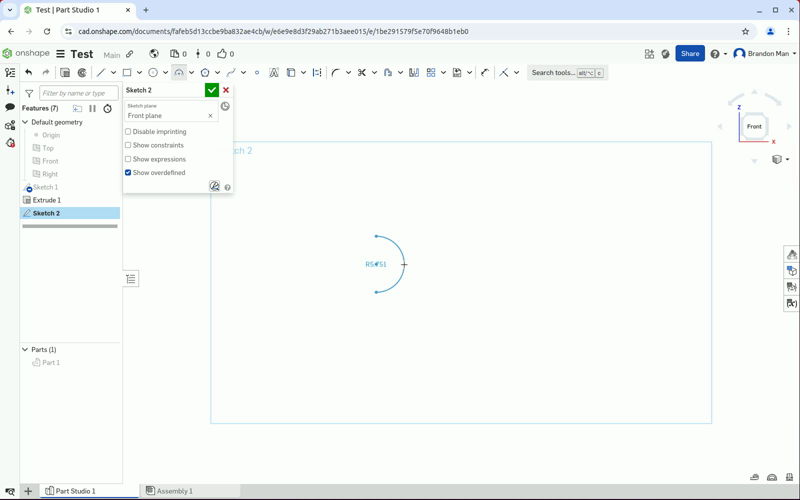
key(esc)
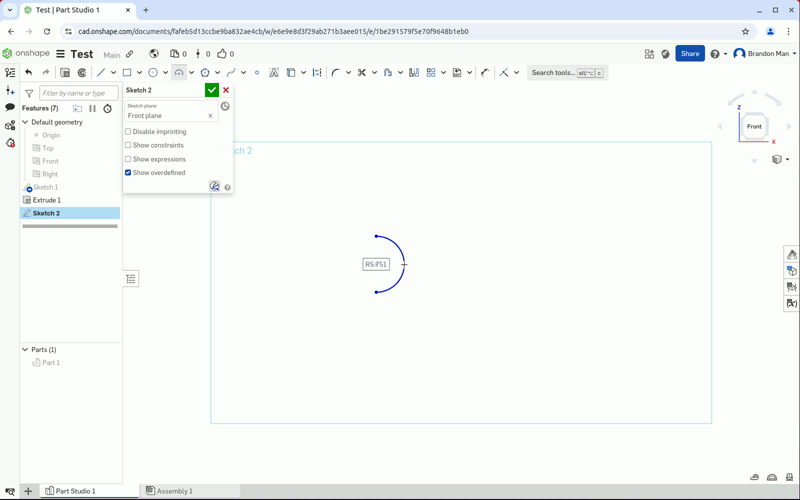
key(l)
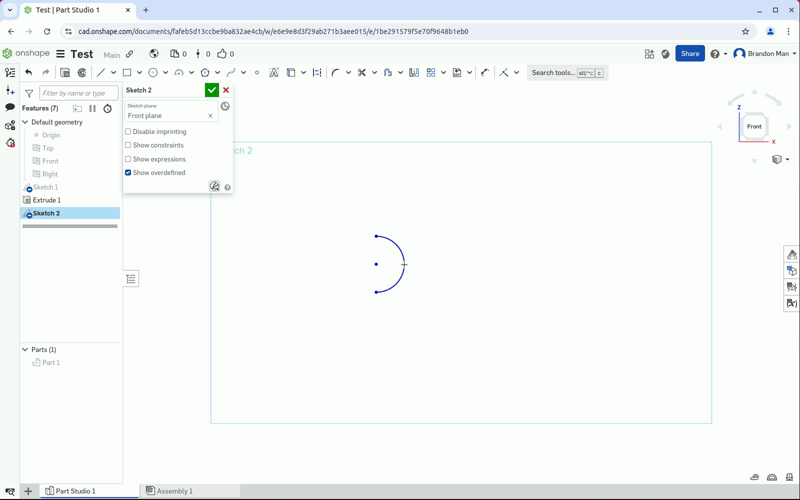
mouse_move(376, 236)
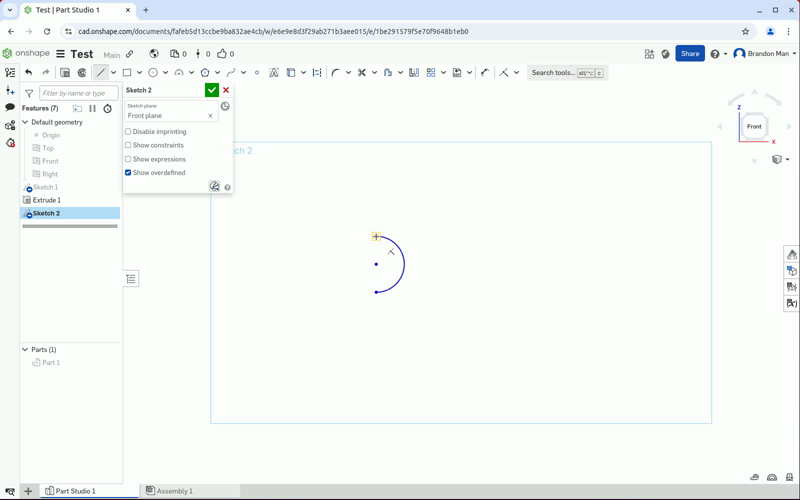
click(376, 236)
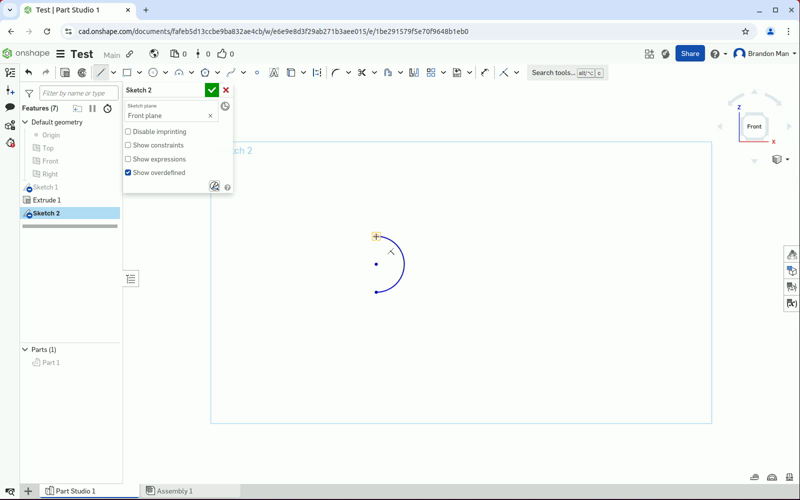
key_down(shift)
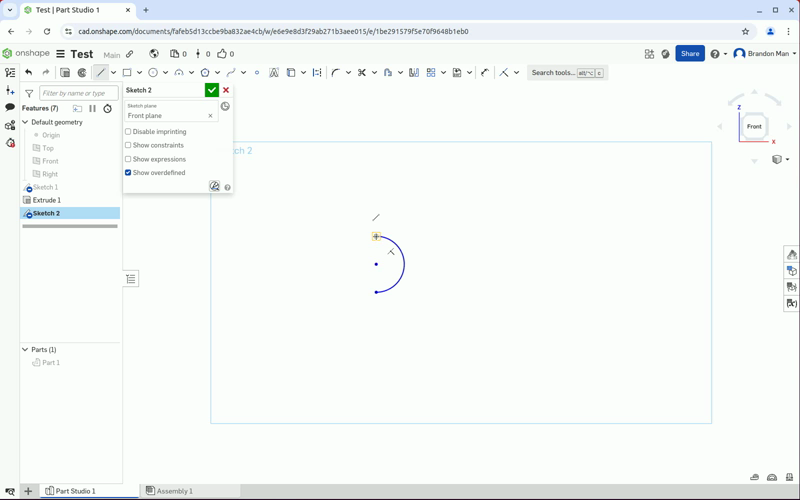
mouse_move(406, 236)
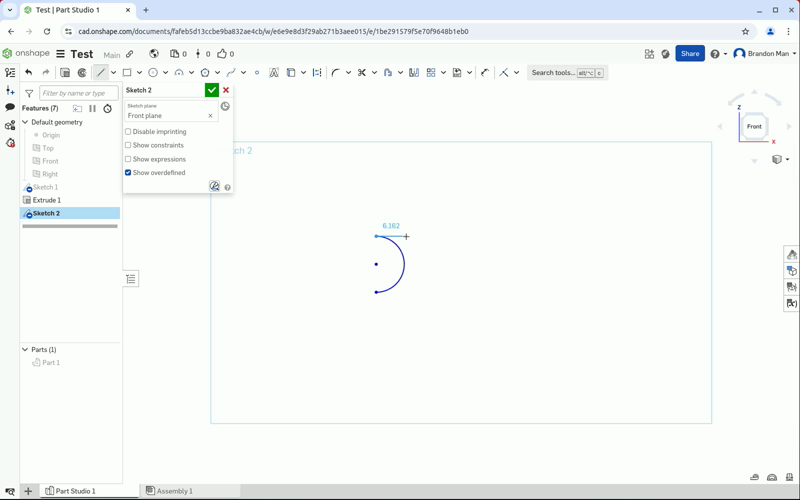
mouse_move(376, 253)
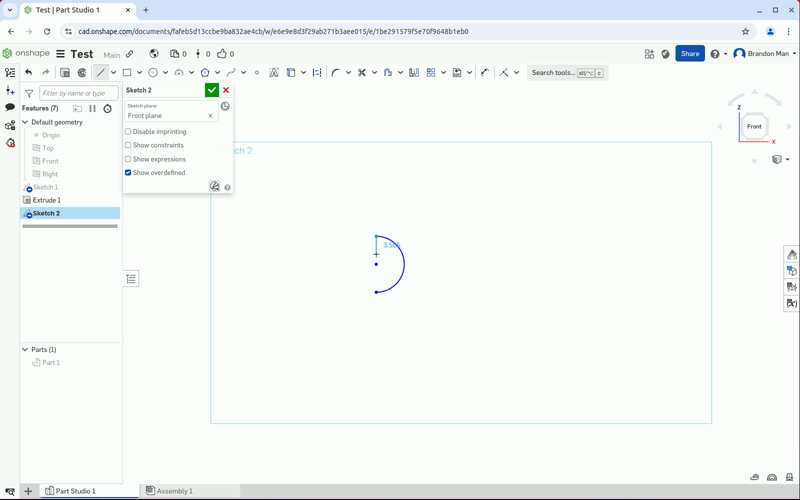
click(376, 253)
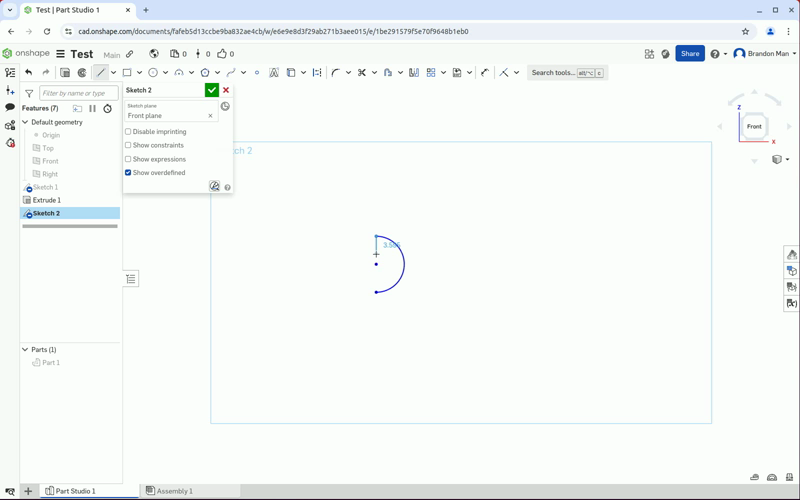
key_up(shift)
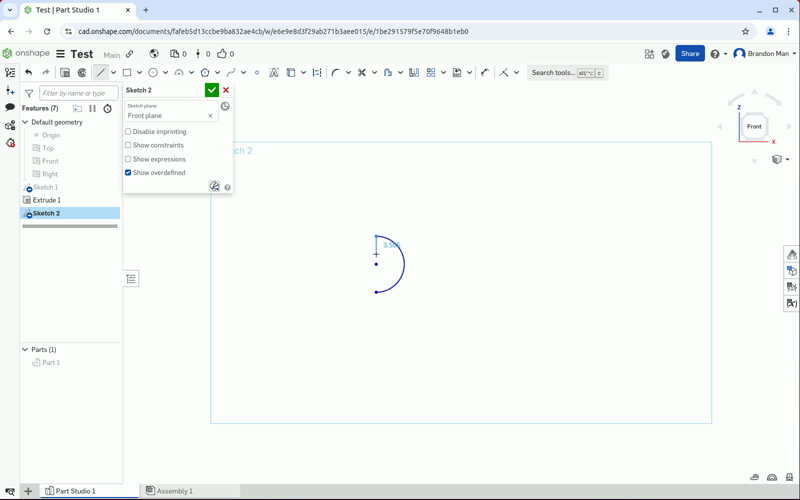
key(esc)
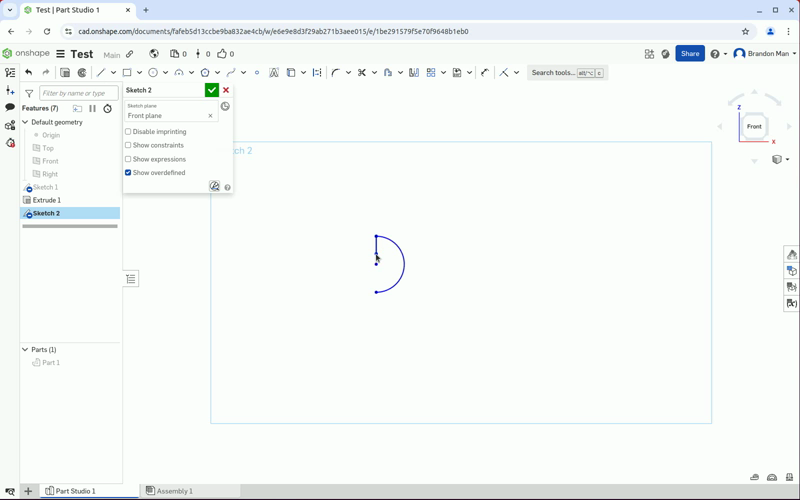
key(a)
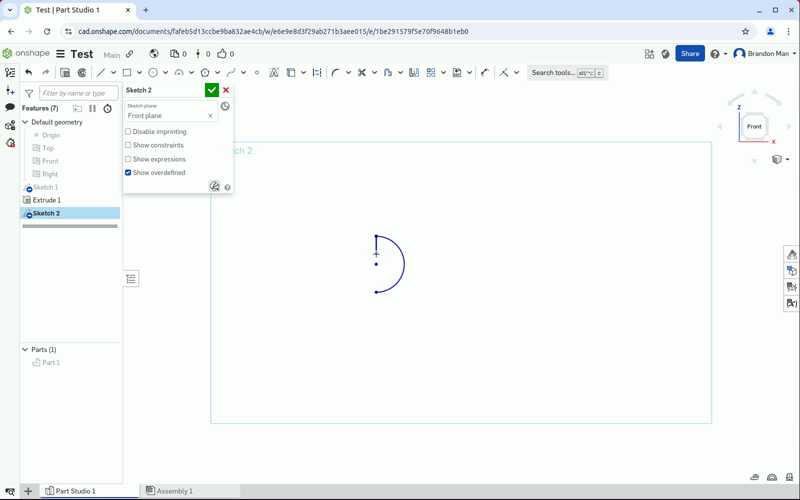
mouse_move(376, 253)
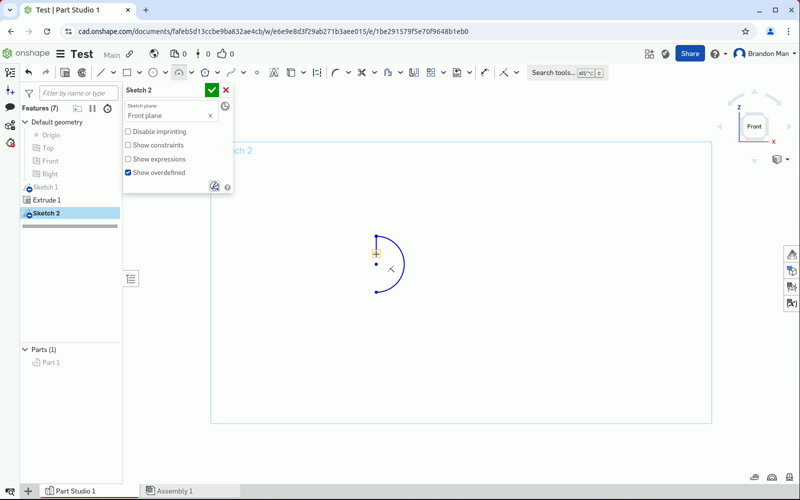
click(376, 253)
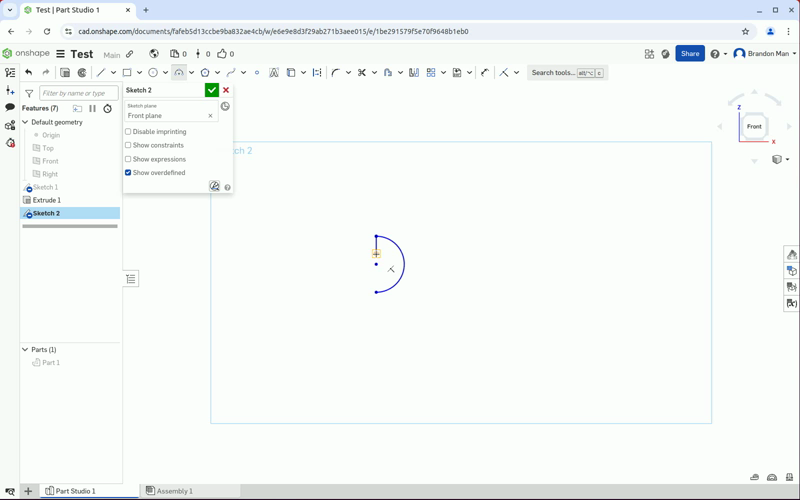
key_down(shift)
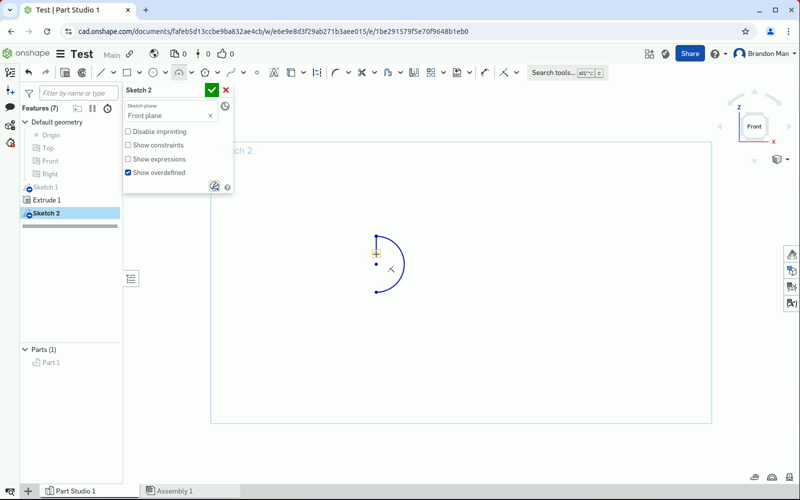
mouse_move(376, 275)
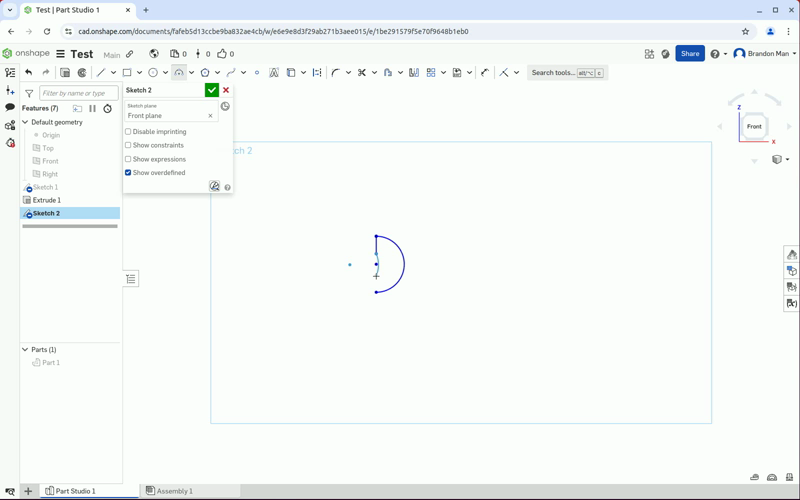
click(376, 275)
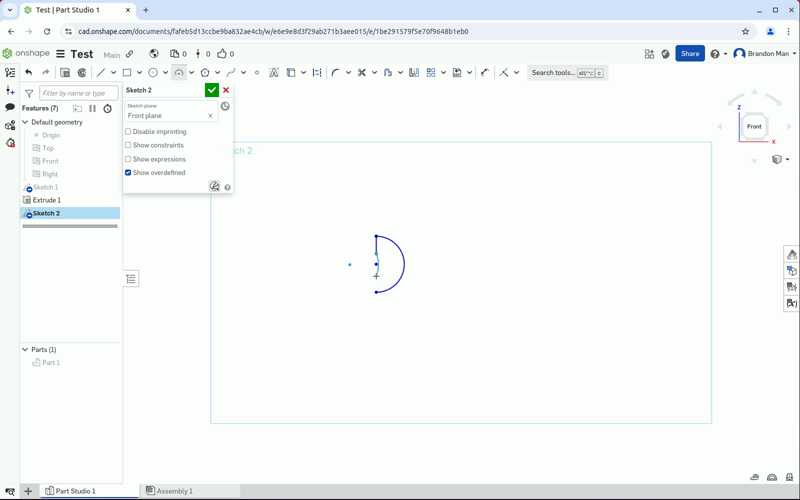
mouse_move(387, 264)
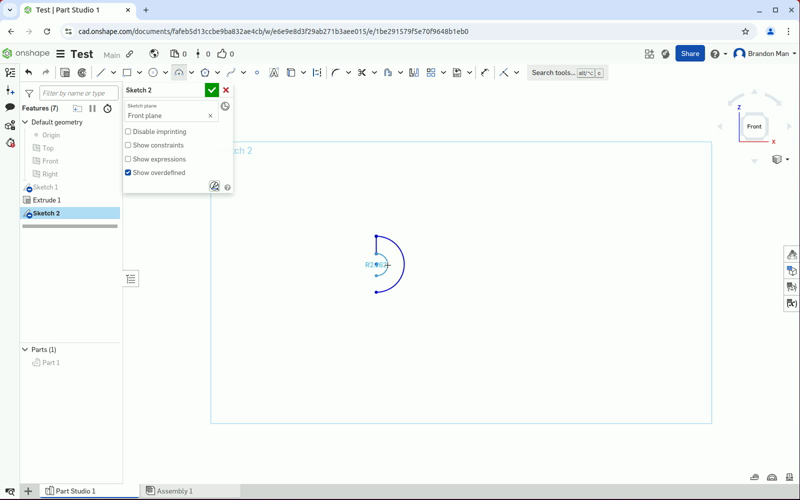
click(387, 264)
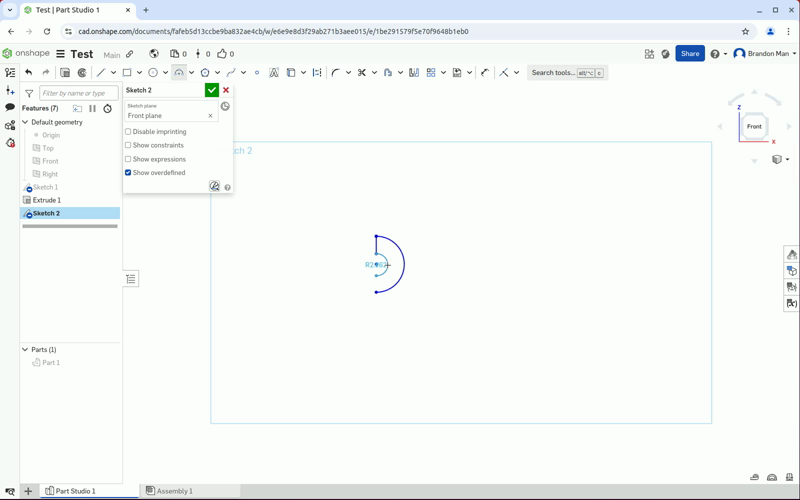
key_up(shift)
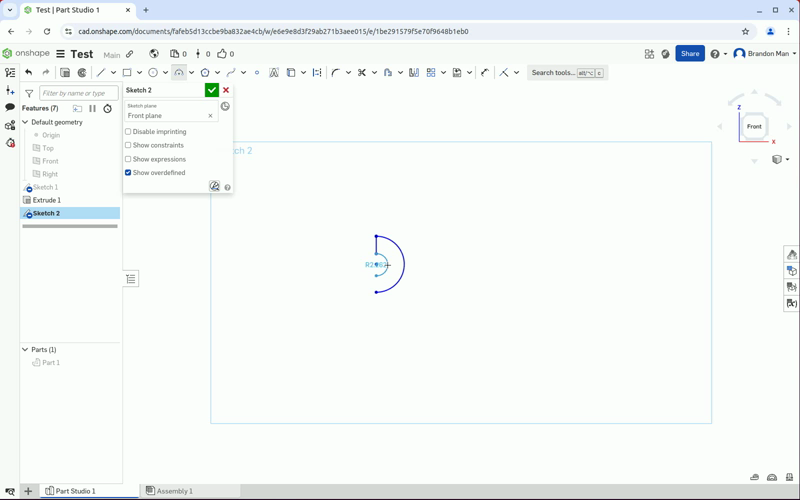
key(esc)
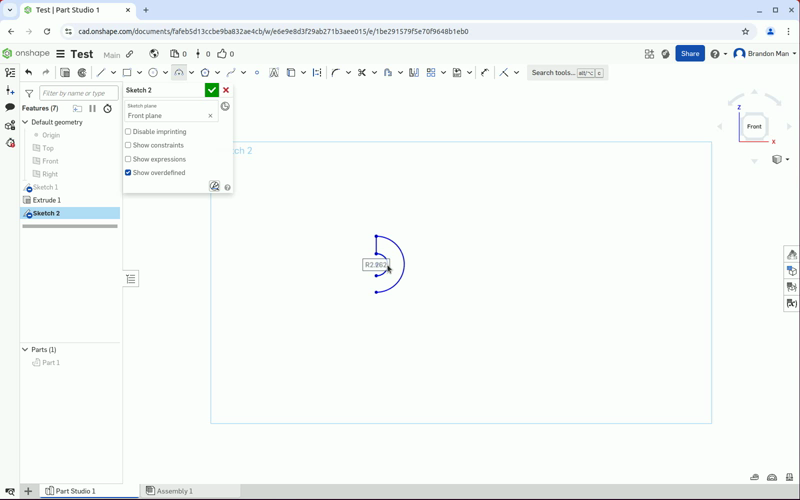
key(l)
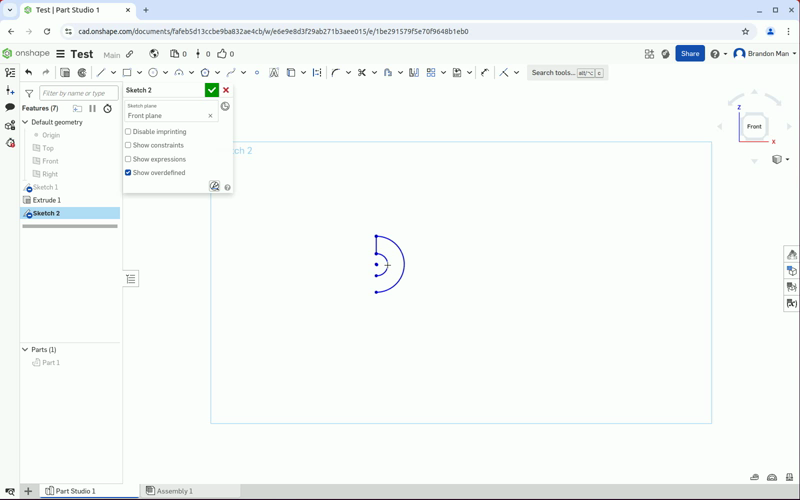
mouse_move(376, 275)
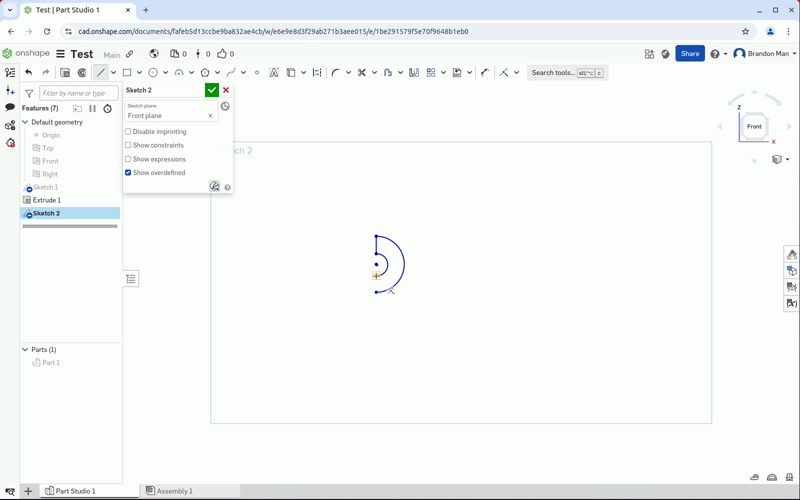
click(376, 275)
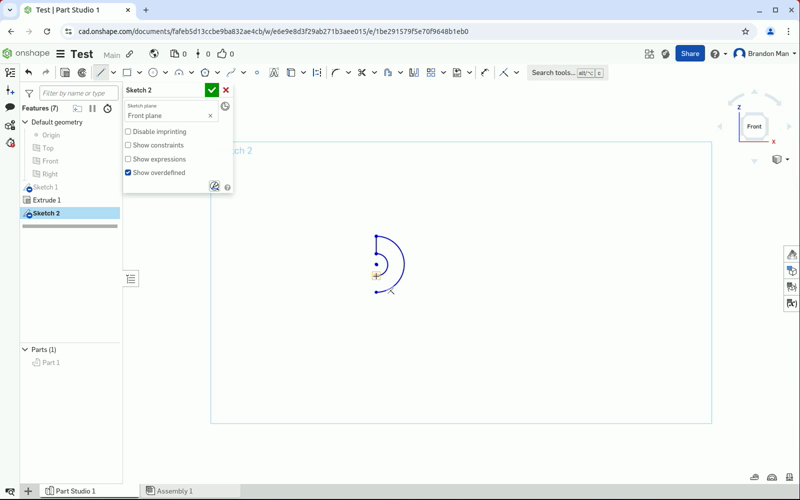
mouse_move(406, 275)
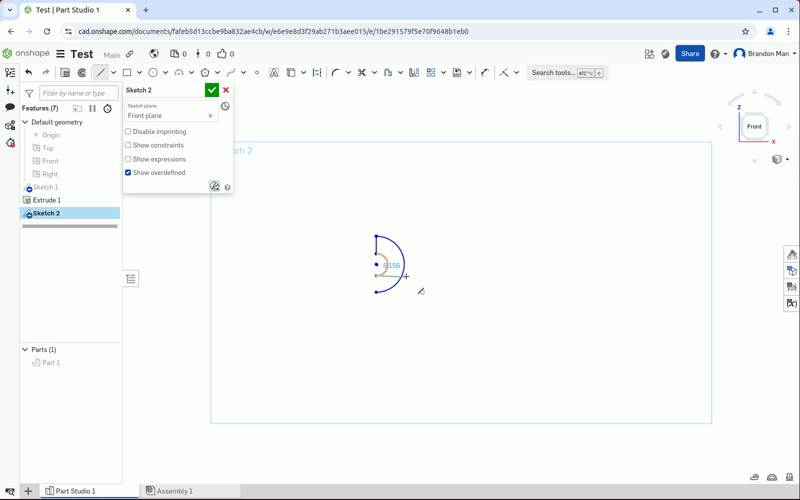
key_down(shift)
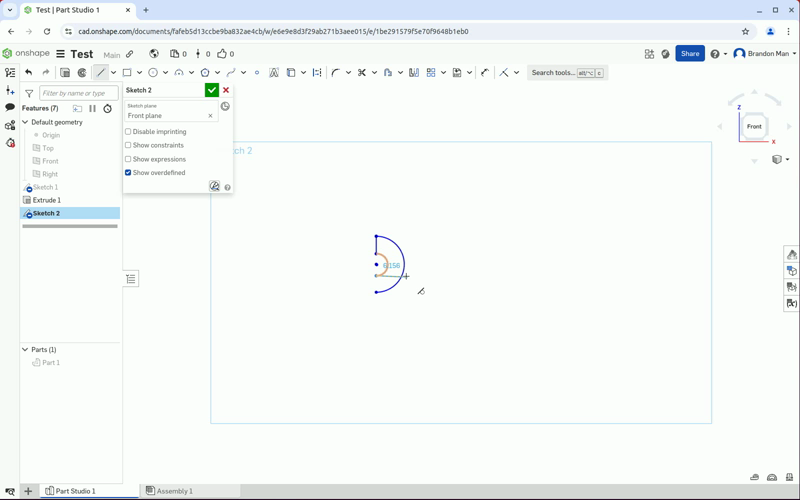
mouse_move(376, 292)
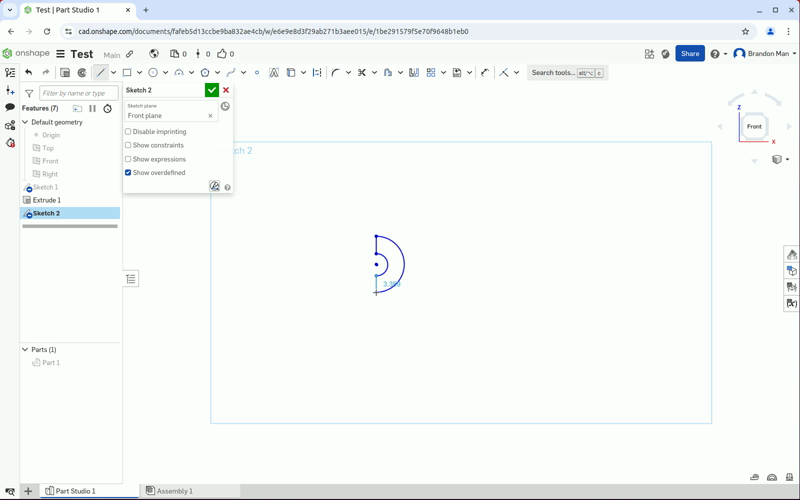
key_up(shift)
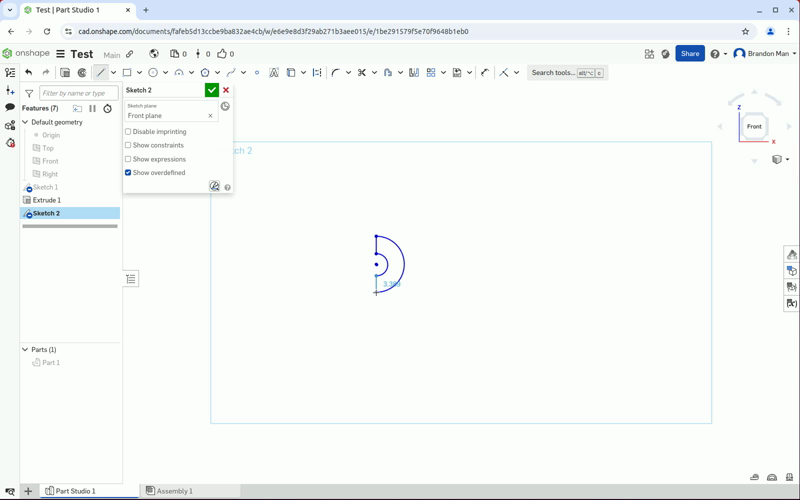
click(376, 292)
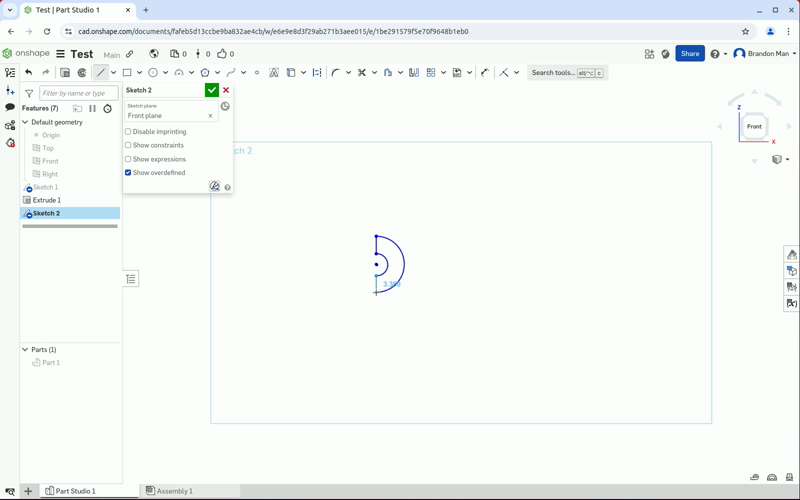
key(esc)
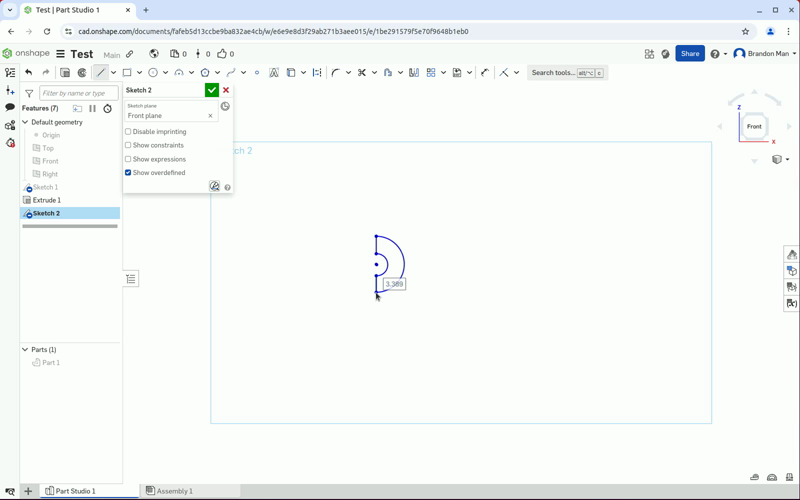
mouse_move(387, 270)
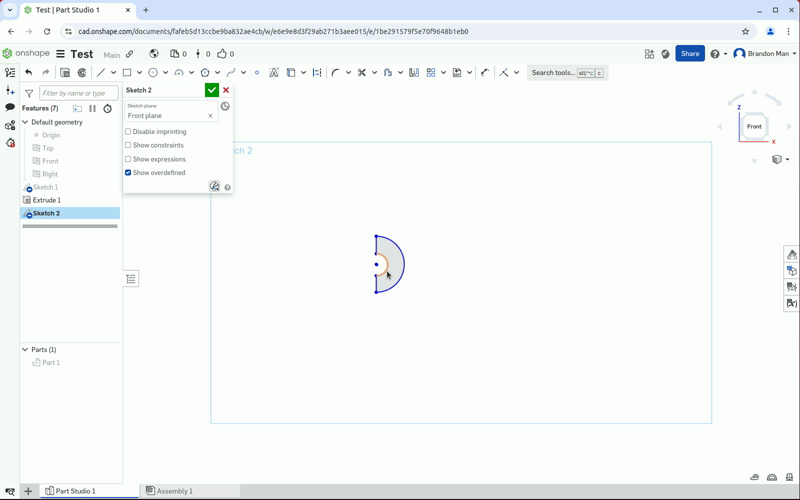
scroll(6)
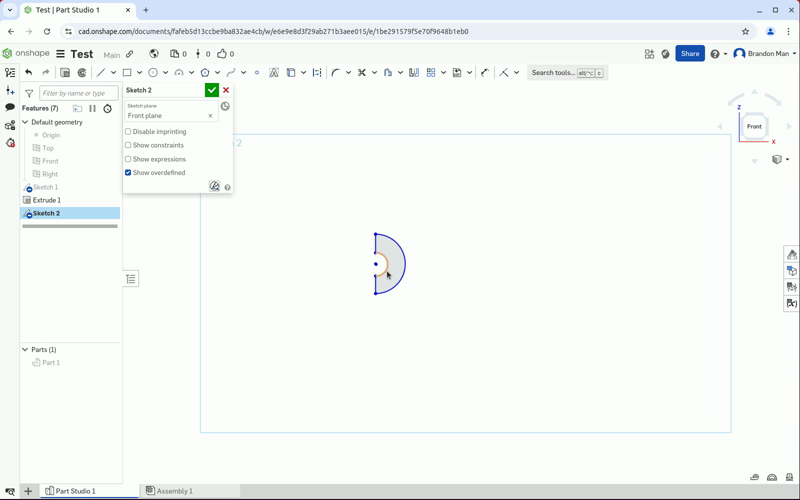
scroll(6)
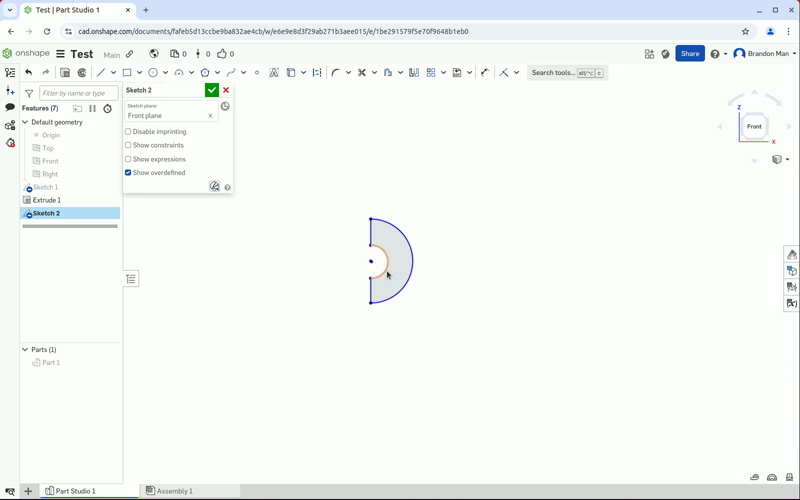
scroll(6)
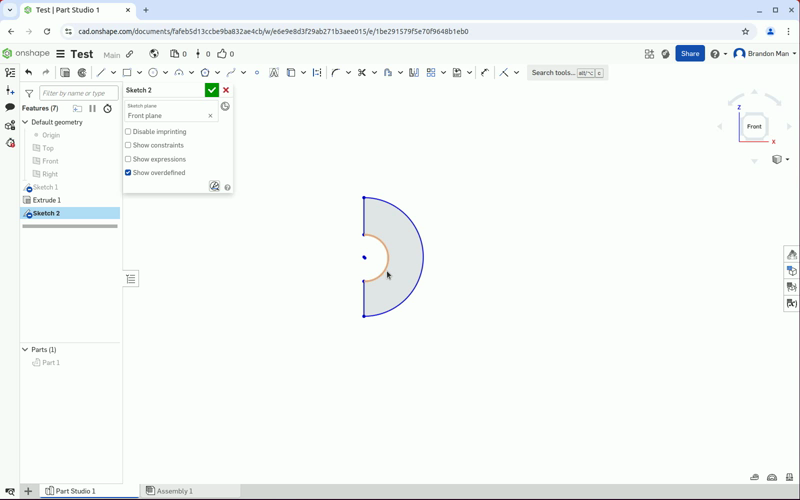
scroll(6)
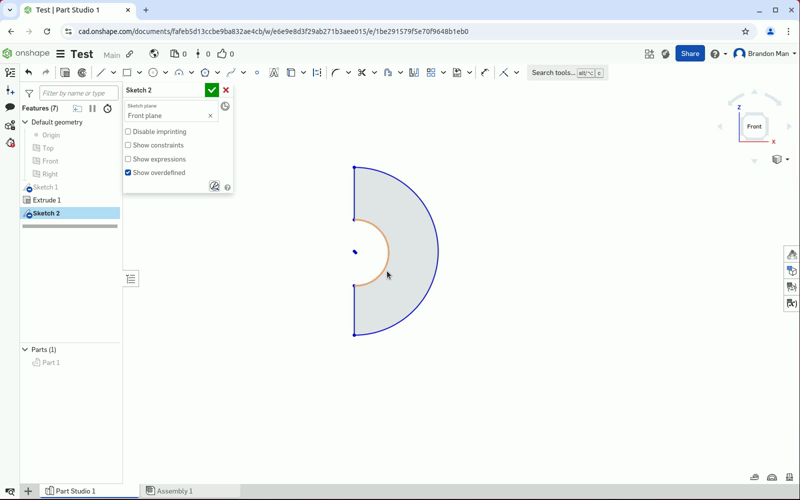
scroll(6)
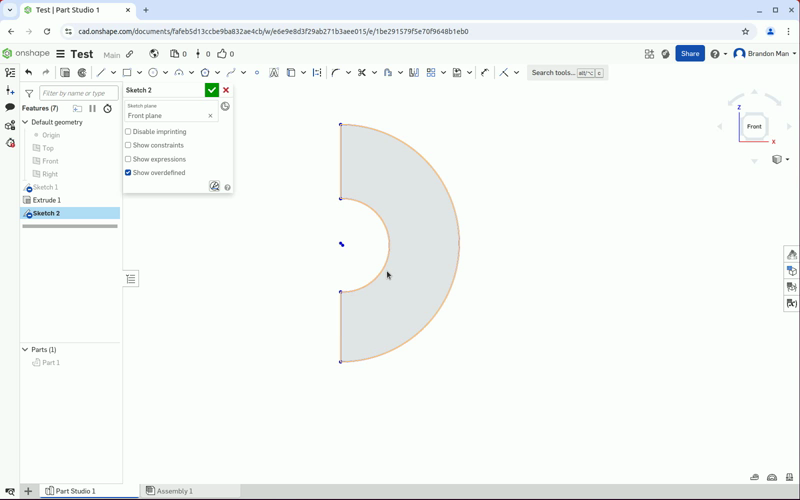
scroll(6)
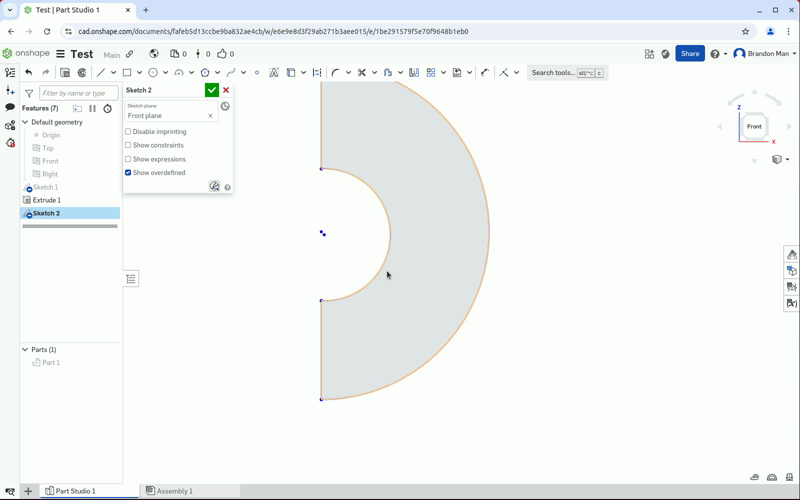
scroll(6)
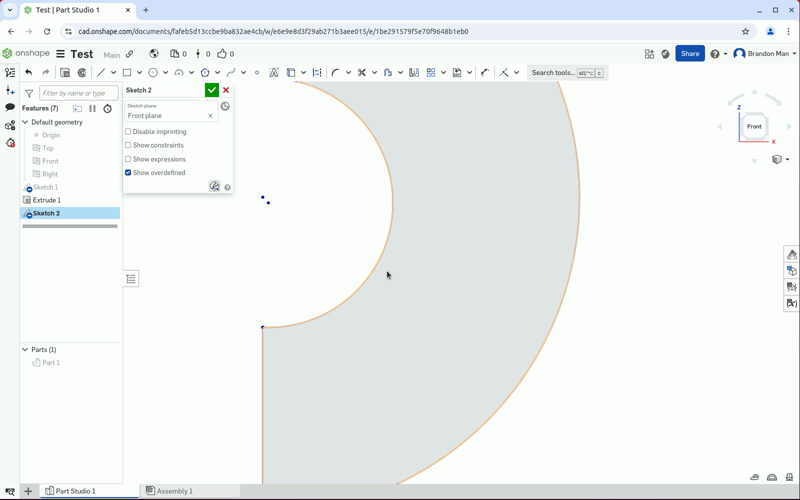
click(387, 270)
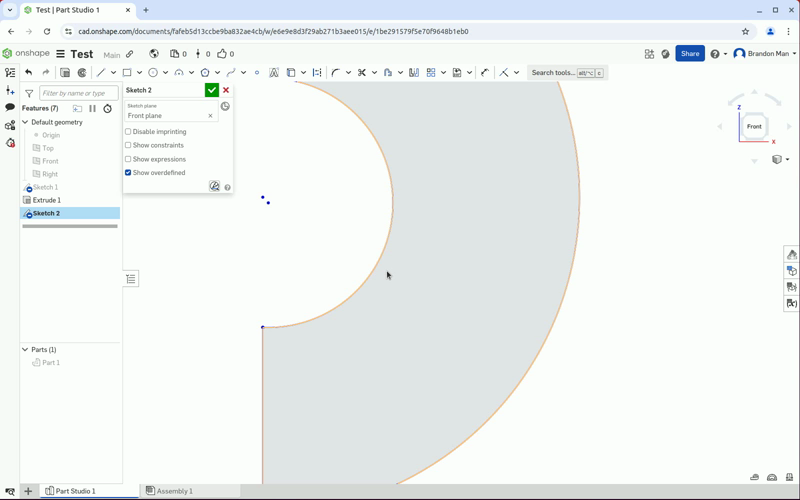
scroll(-6)
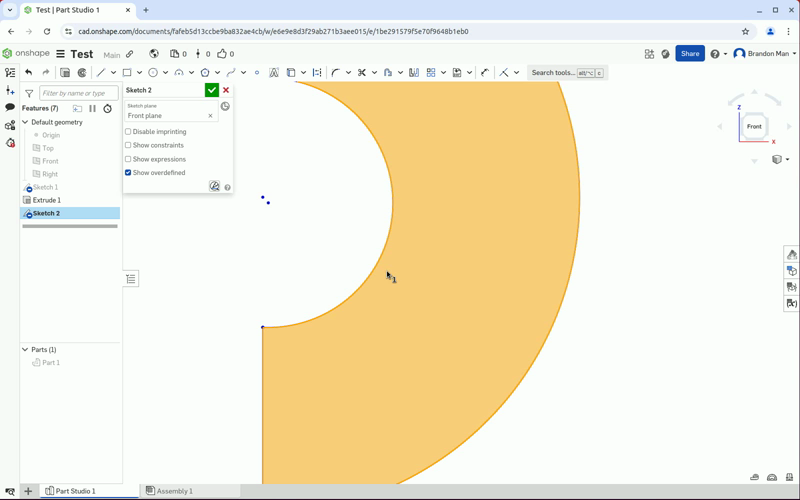
scroll(-6)
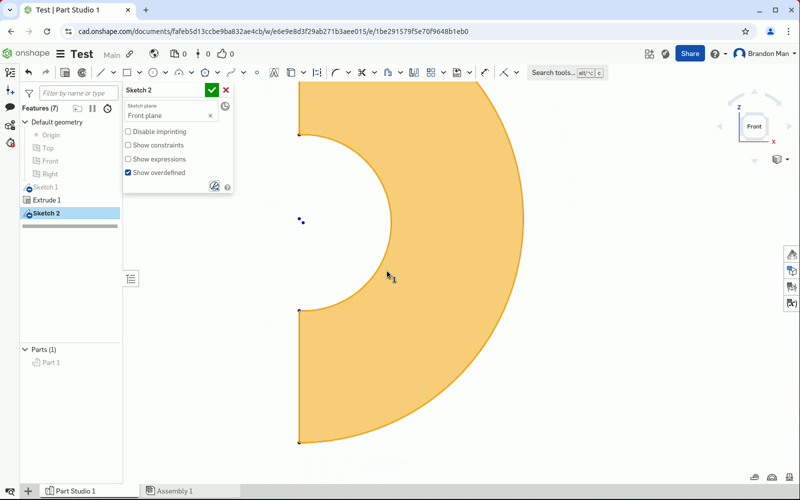
scroll(-6)
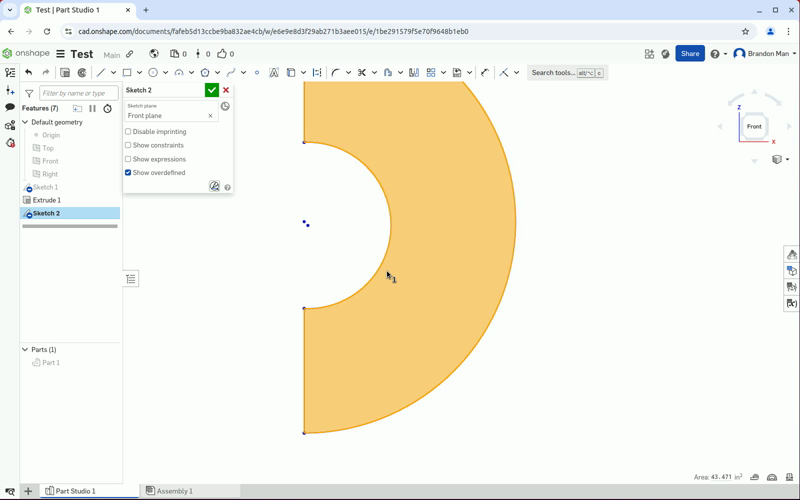
scroll(-6)
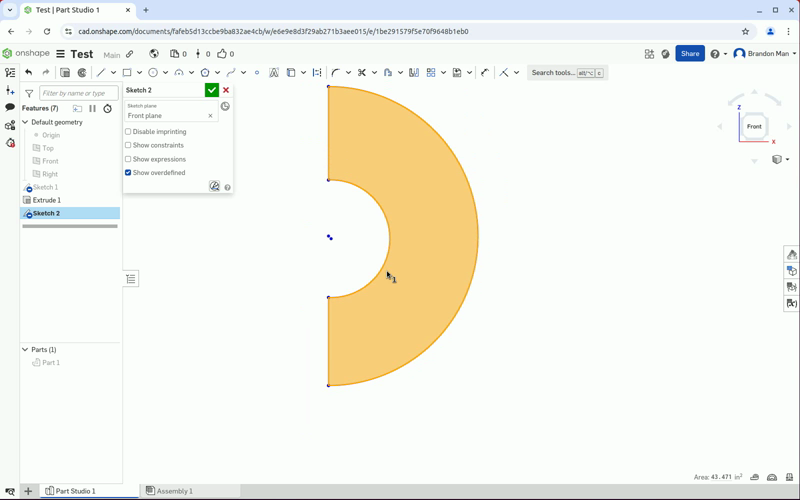
scroll(-6)
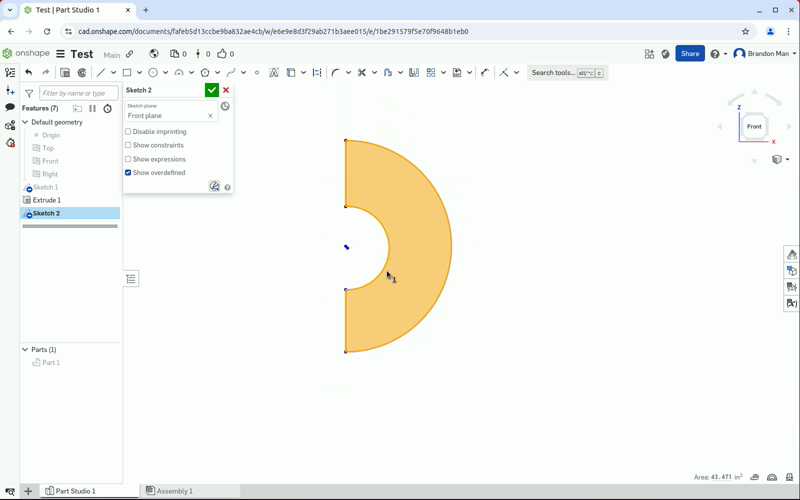
scroll(-6)
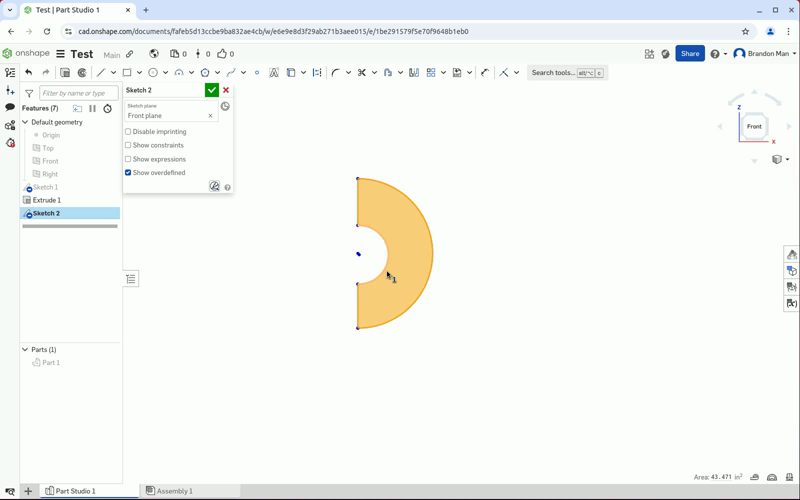
scroll(-6)
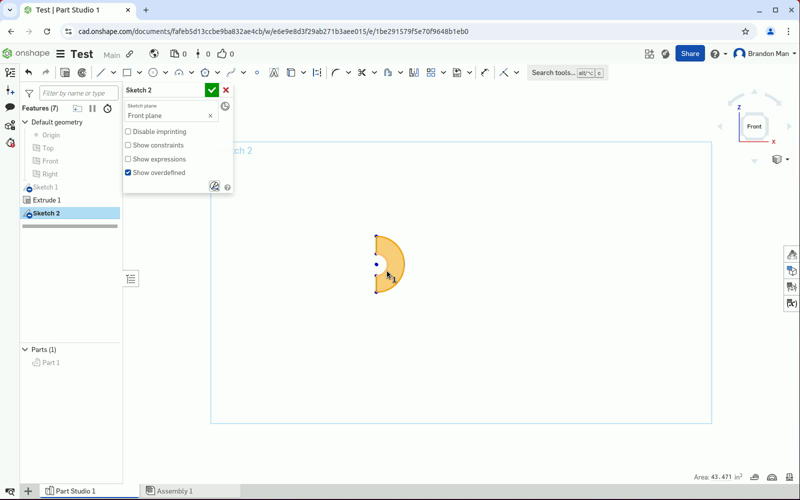
mouse_move(73, 352)
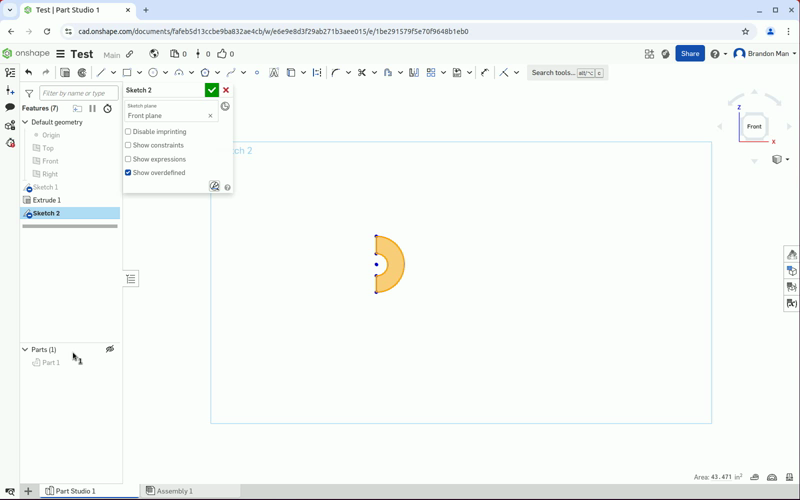
key(shift+y)
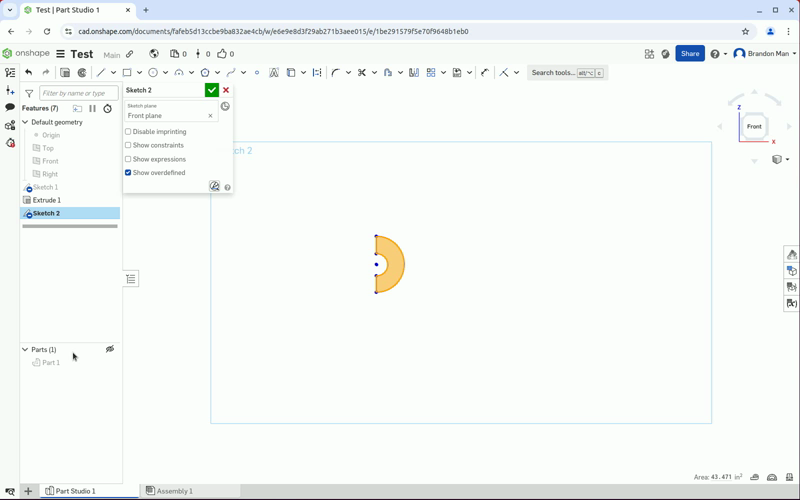
key(shift+e)
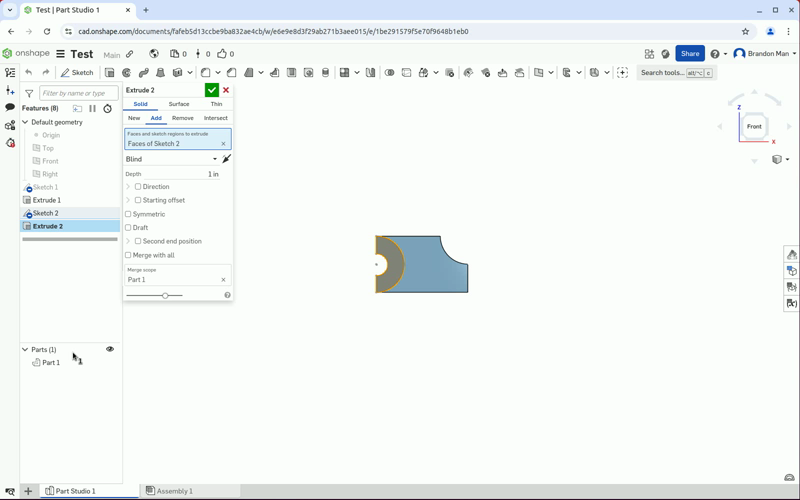
mouse_move(143, 106)
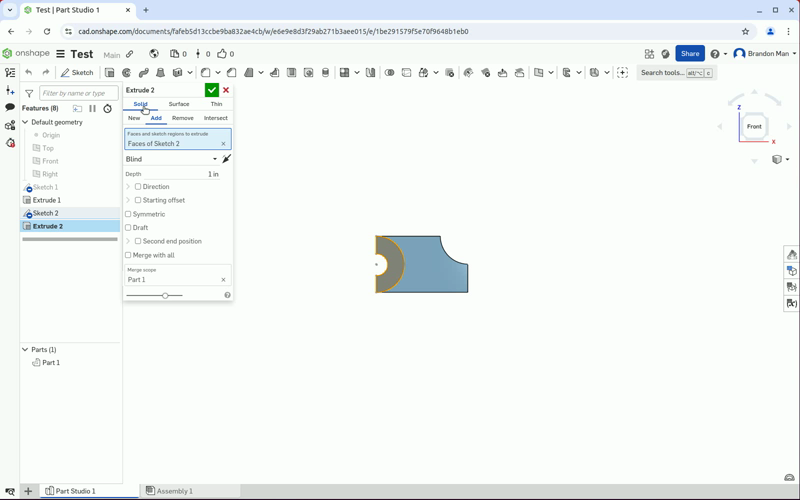
click(143, 106)
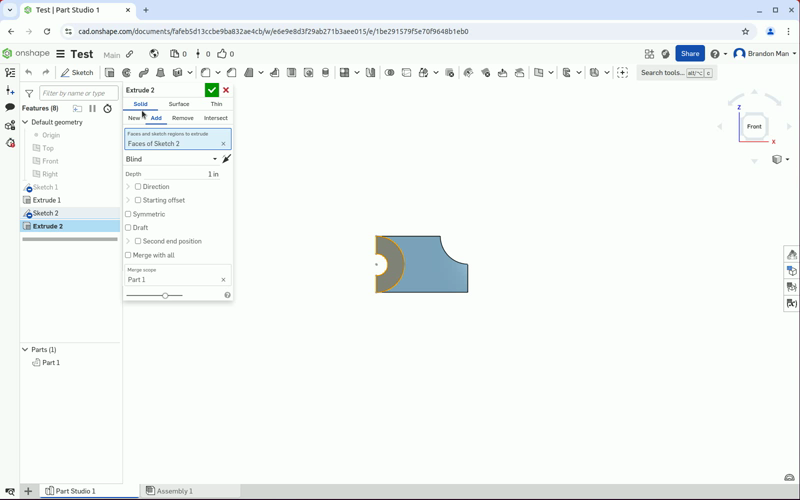
mouse_move(137, 120)
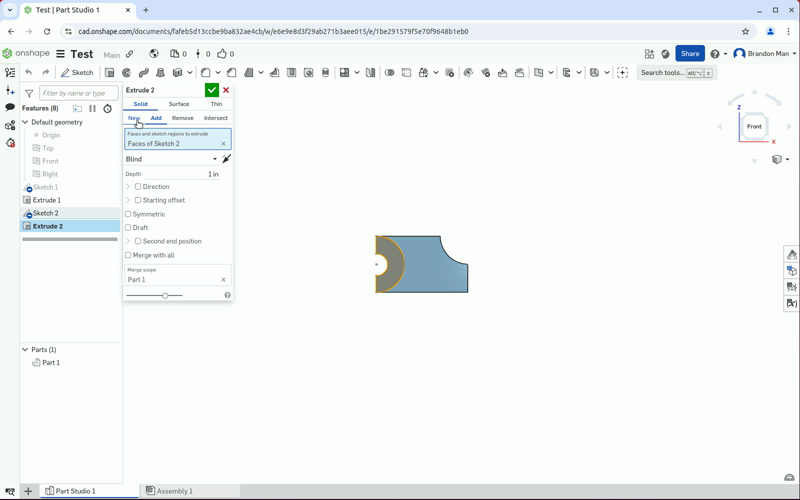
click(137, 120)
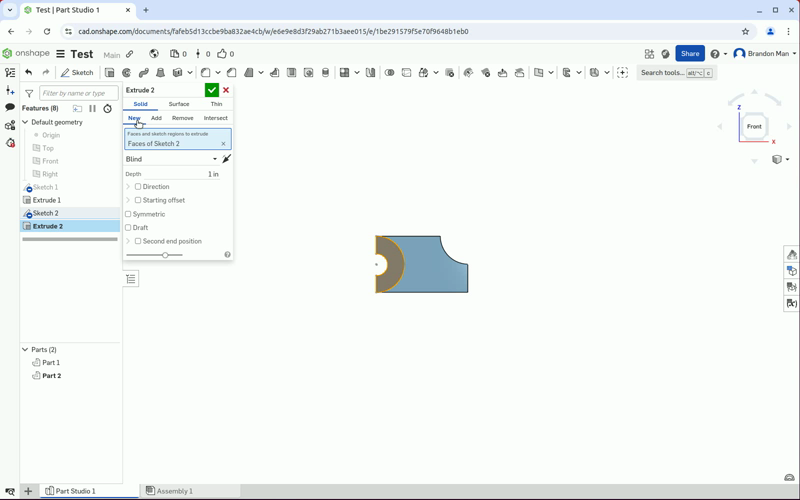
key(tab, 4)
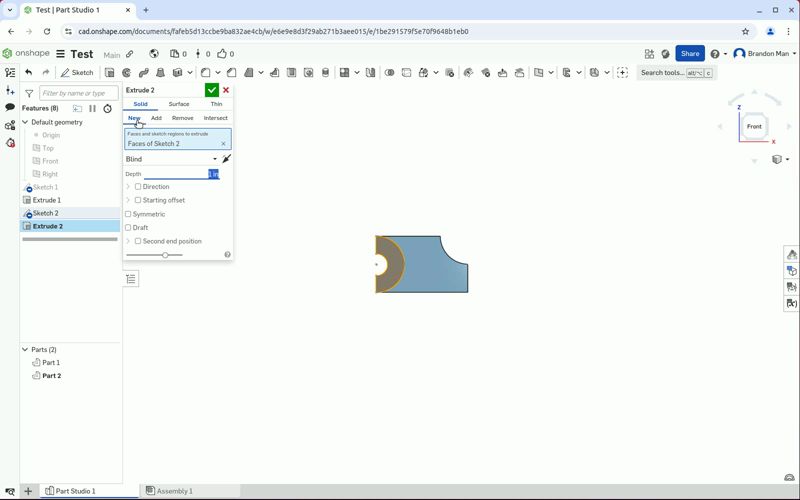
text(4.574)
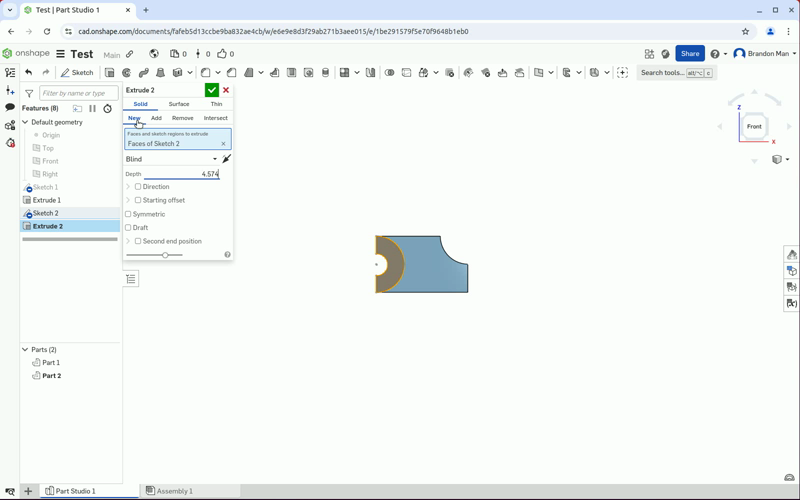
key(enter)
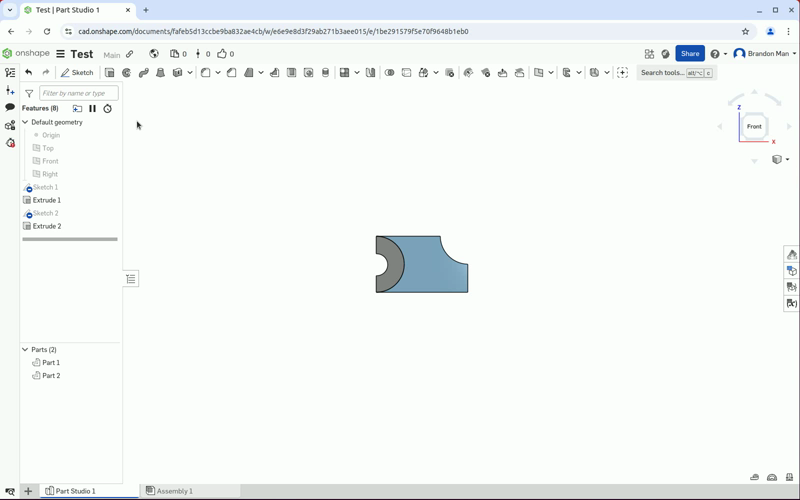
key(shift+h)
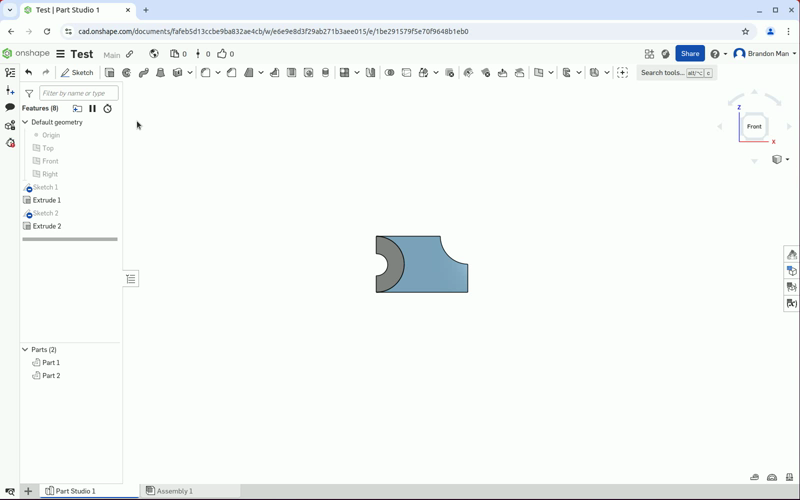
key(shift+h)
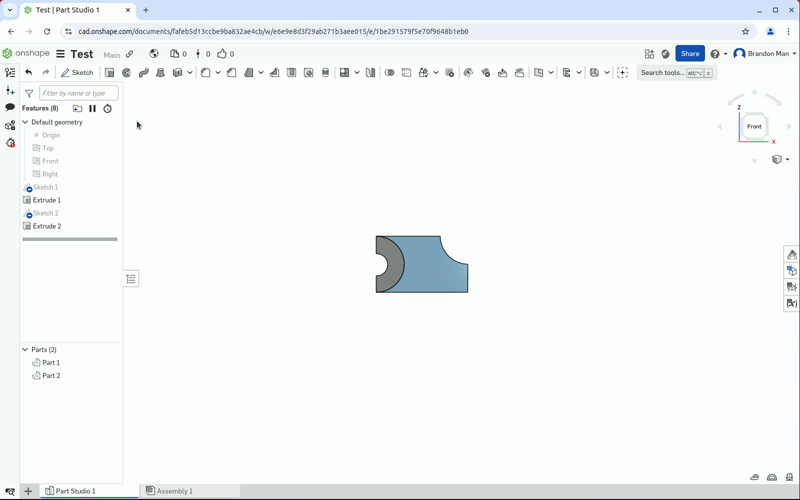
mouse_move(73, 189)
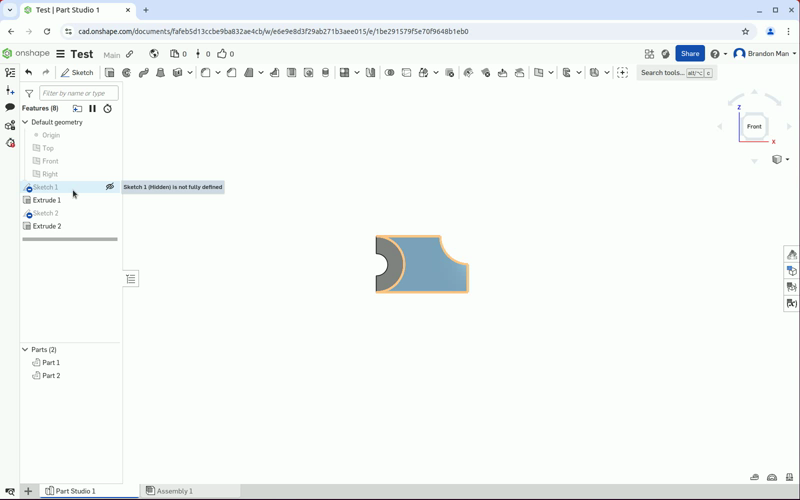
click(73, 189)
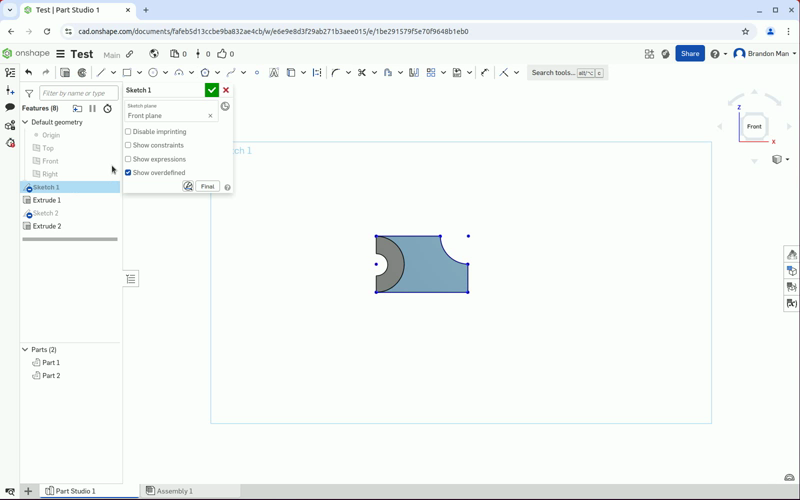
mouse_move(229, 92)
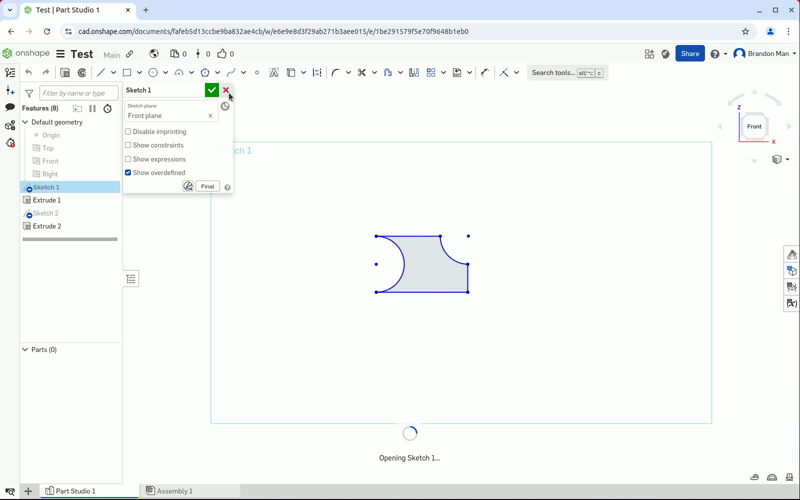
click(229, 92)
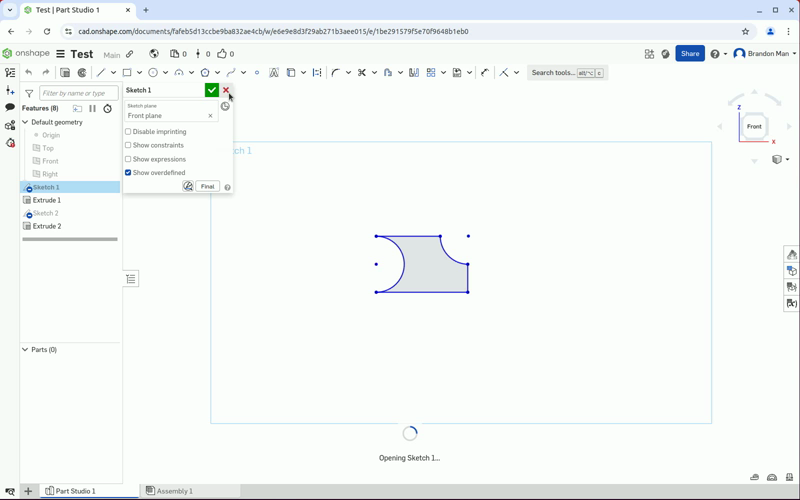
key(shift+s)
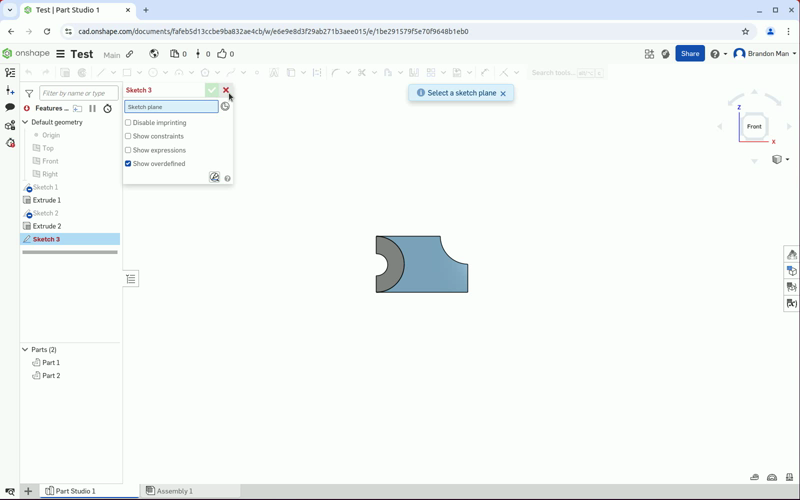
mouse_move(73, 163)
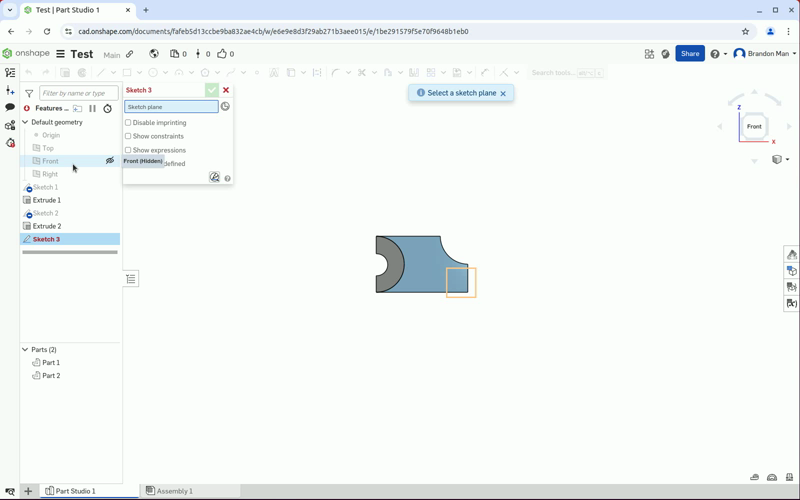
click(73, 163)
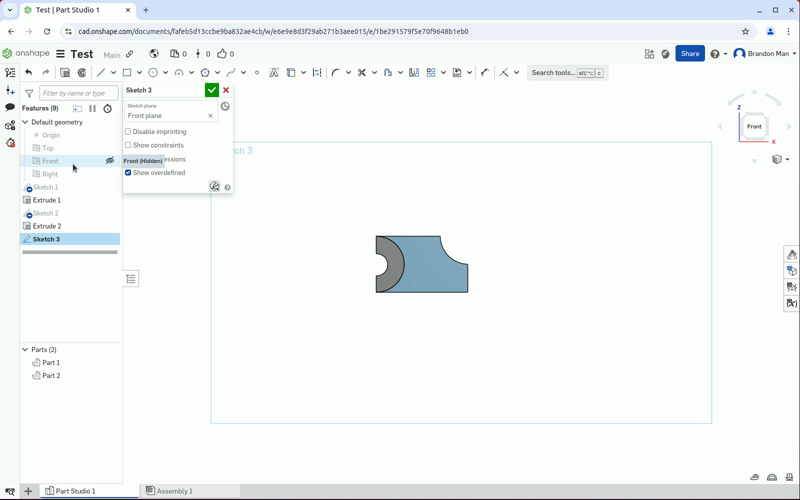
mouse_move(73, 352)
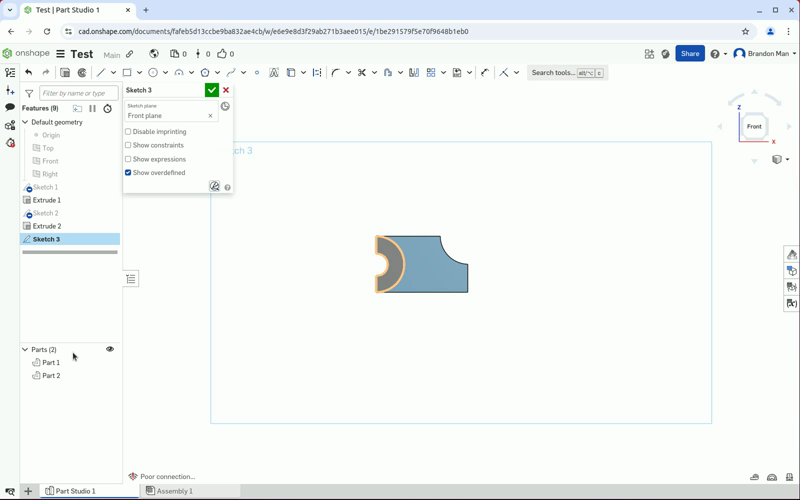
key(y)
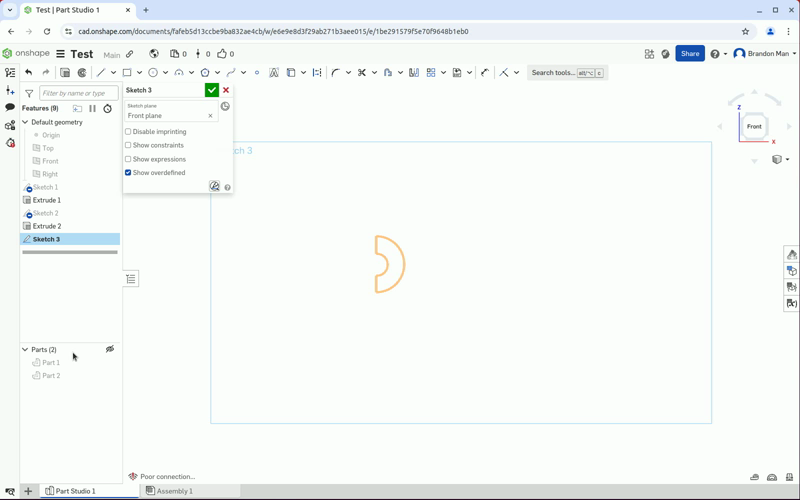
key(a)
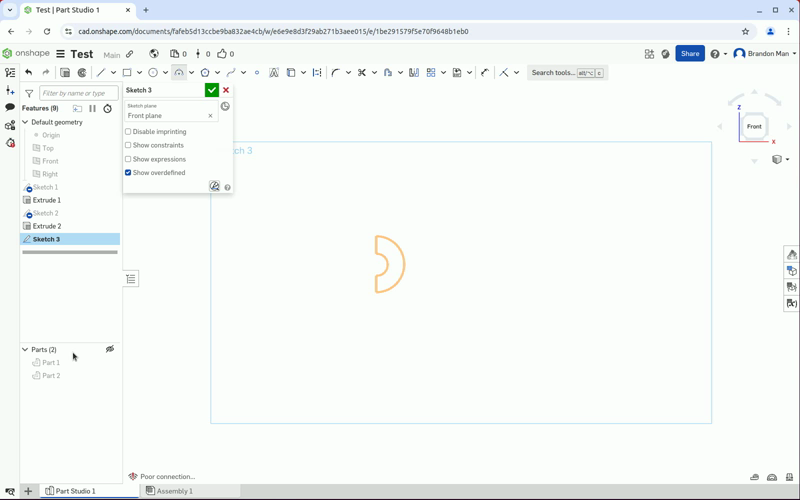
key_down(shift)
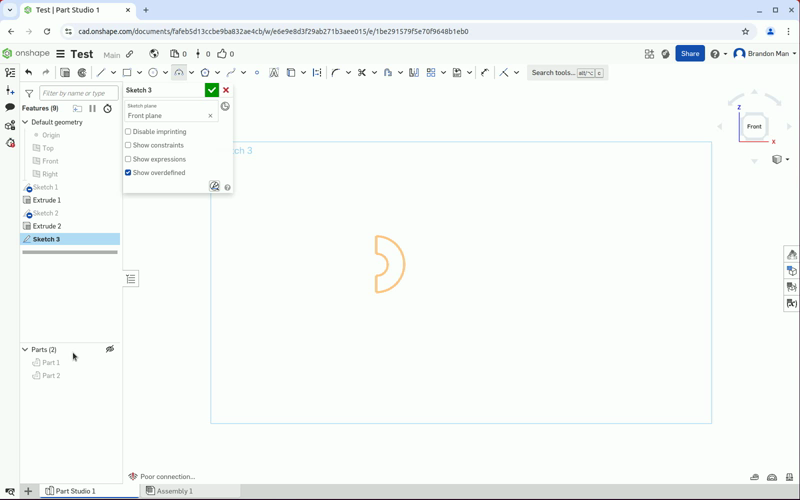
mouse_move(376, 292)
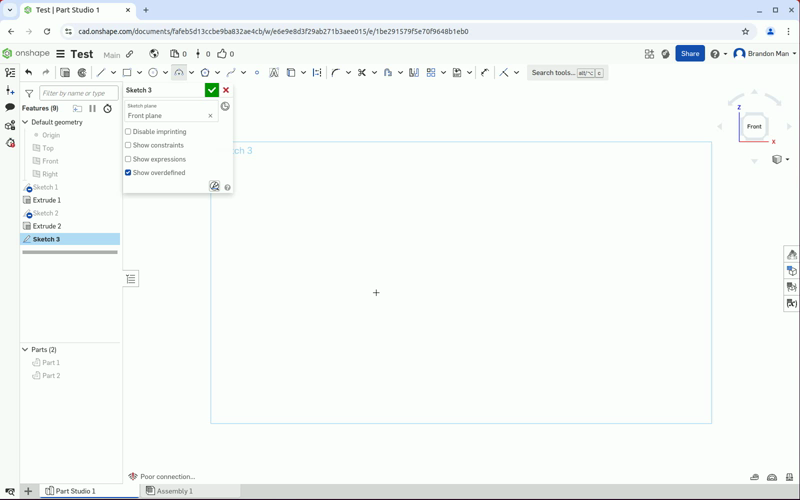
click(376, 292)
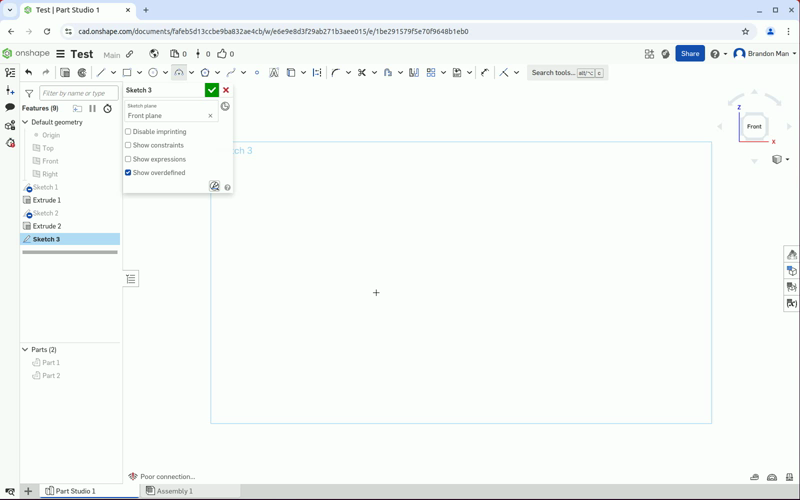
key_up(shift)
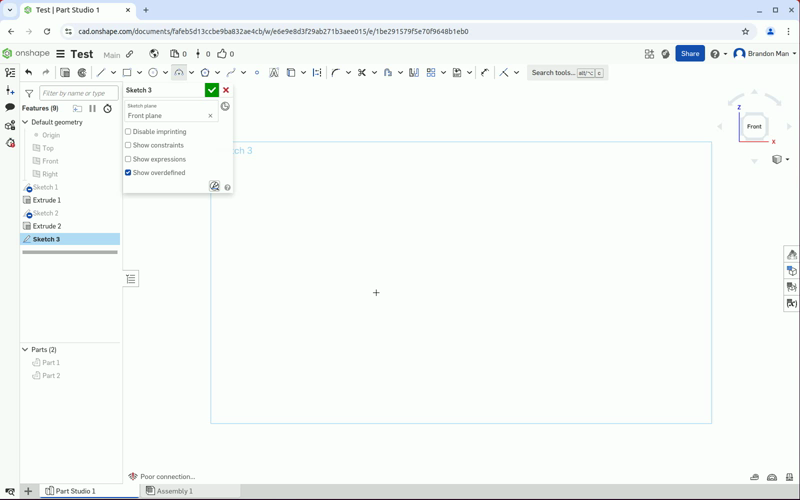
key_down(shift)
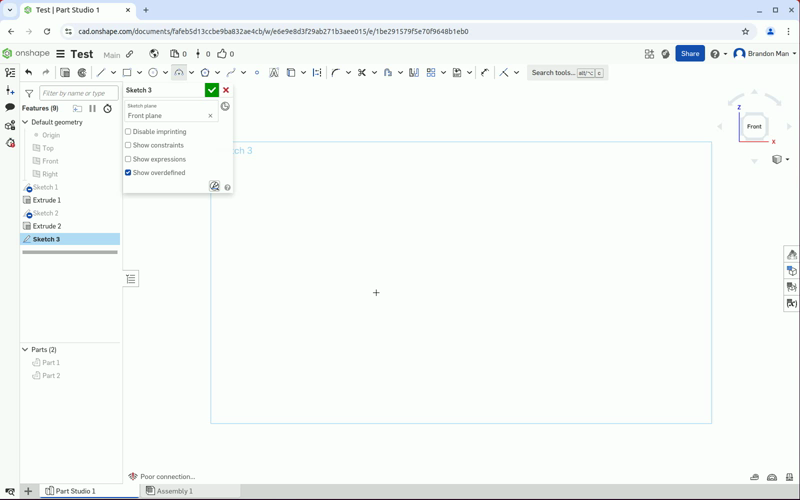
mouse_move(376, 236)
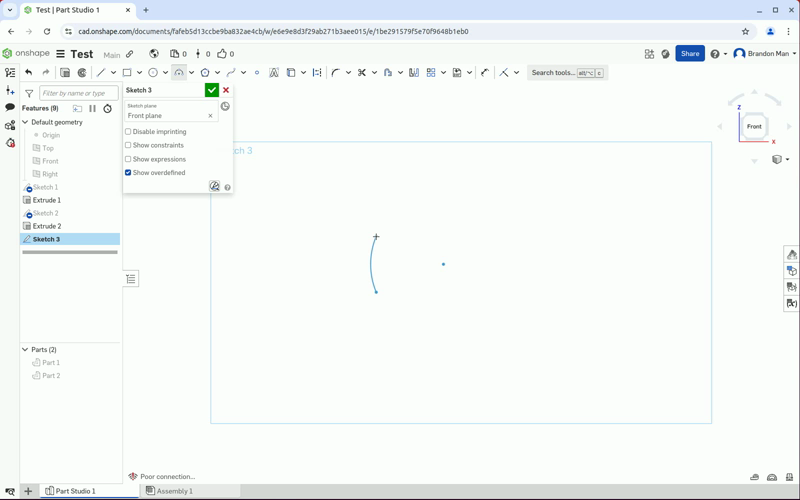
click(376, 236)
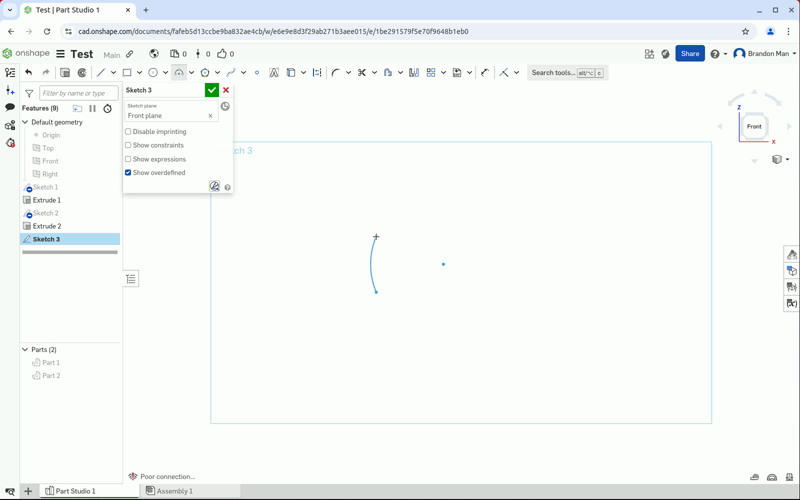
mouse_move(404, 264)
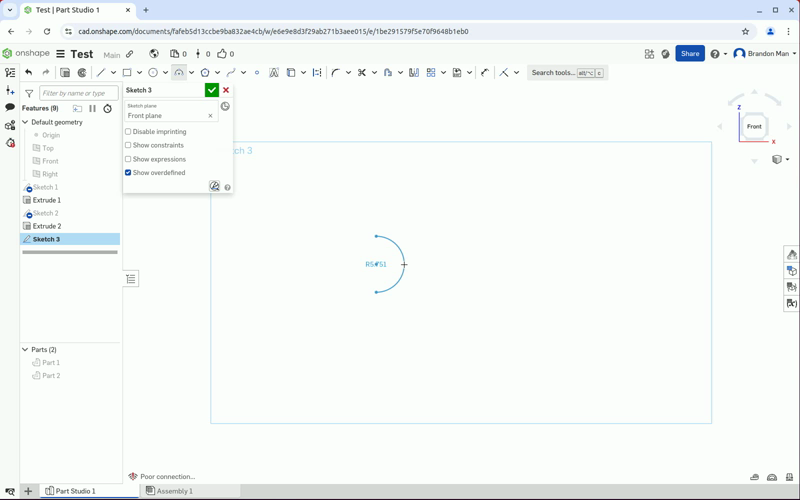
click(404, 264)
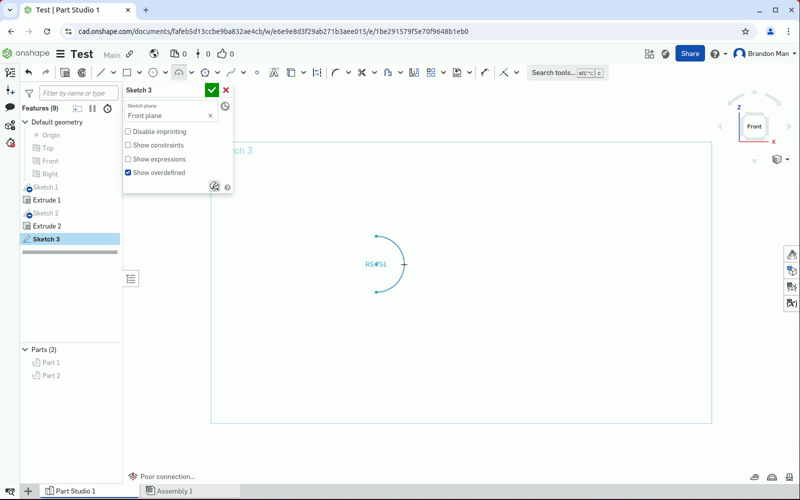
key_up(shift)
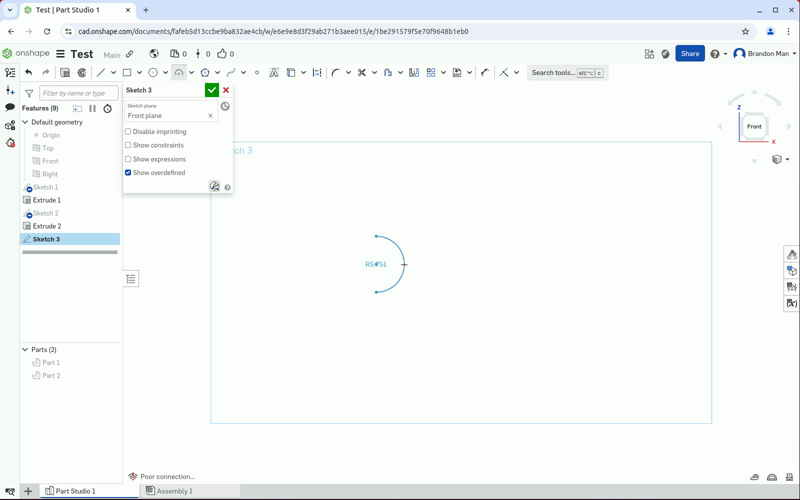
key(esc)
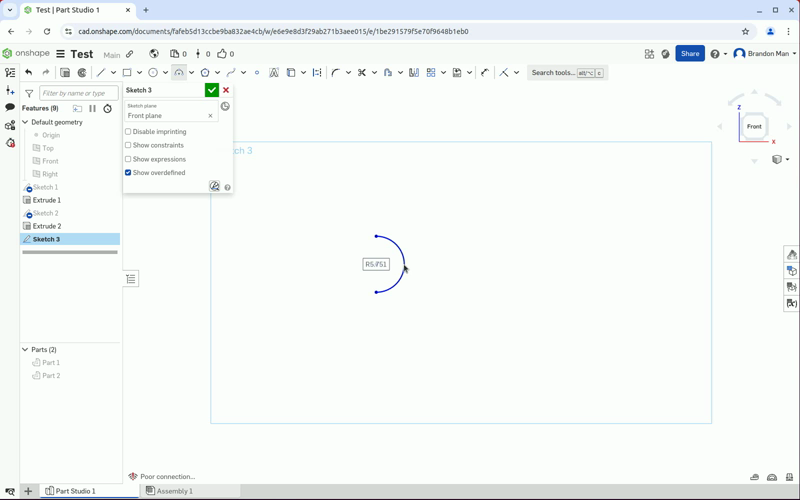
key(l)
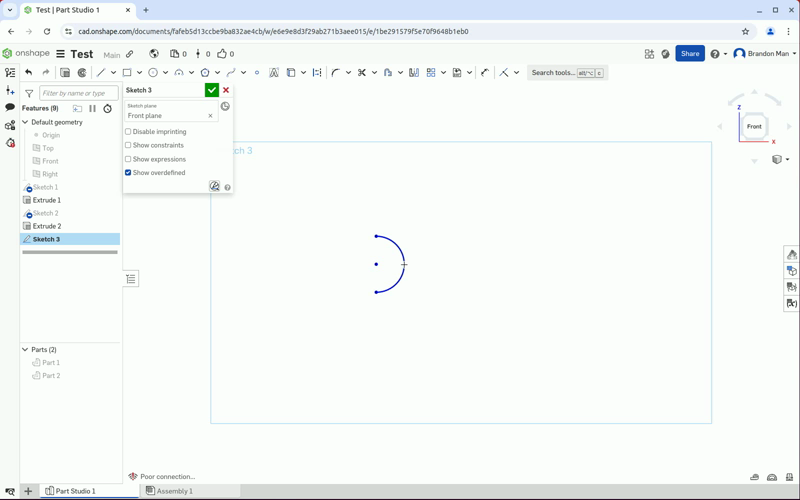
mouse_move(376, 236)
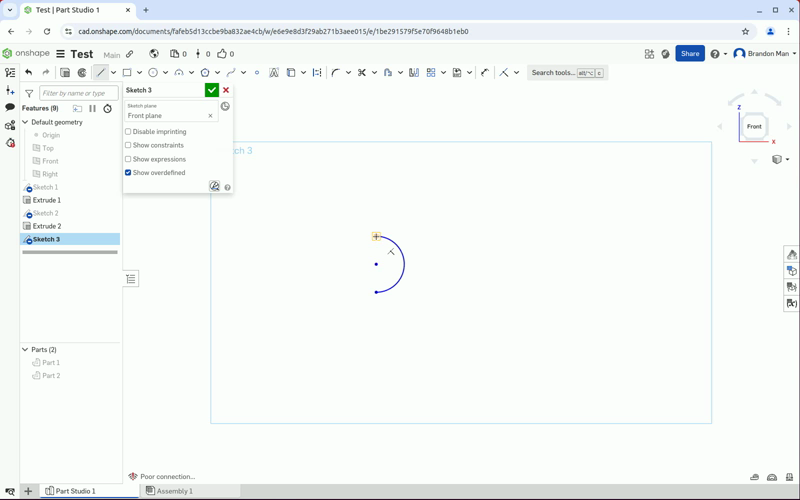
click(376, 236)
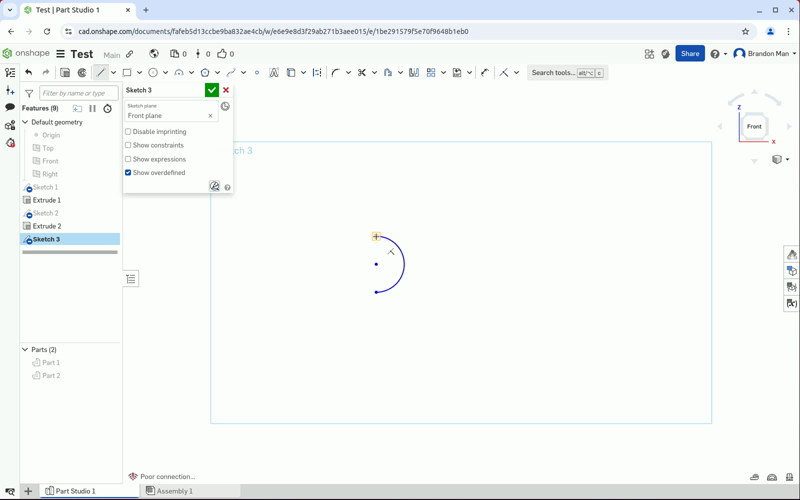
key_down(shift)
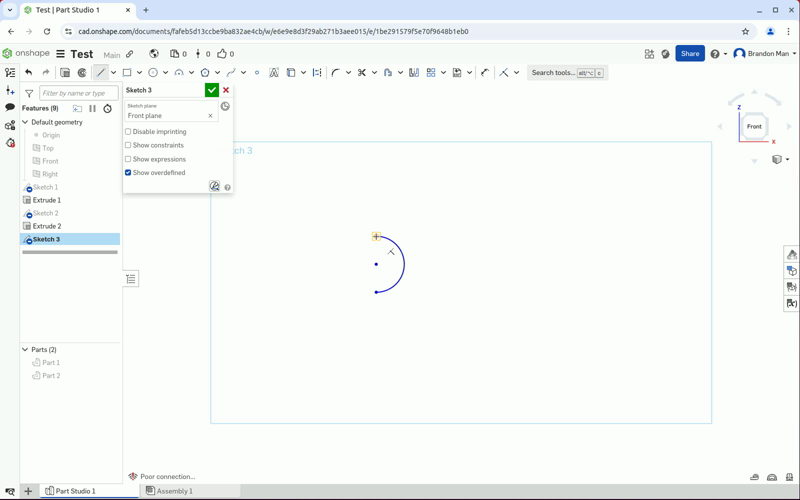
mouse_move(406, 236)
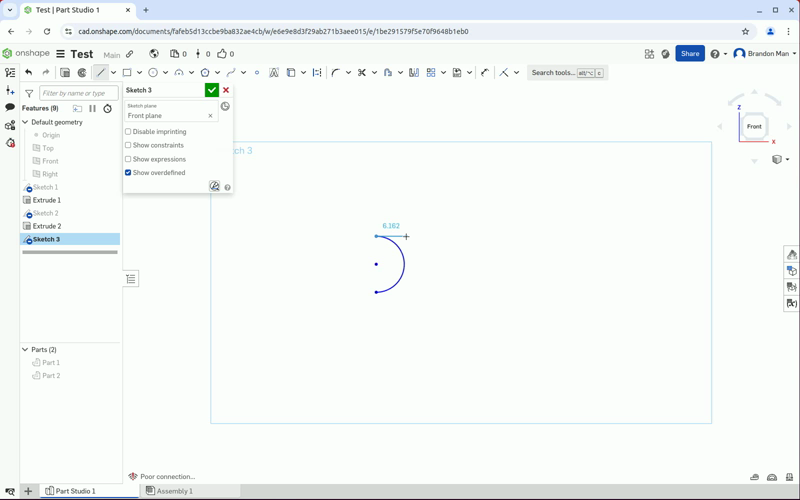
mouse_move(376, 253)
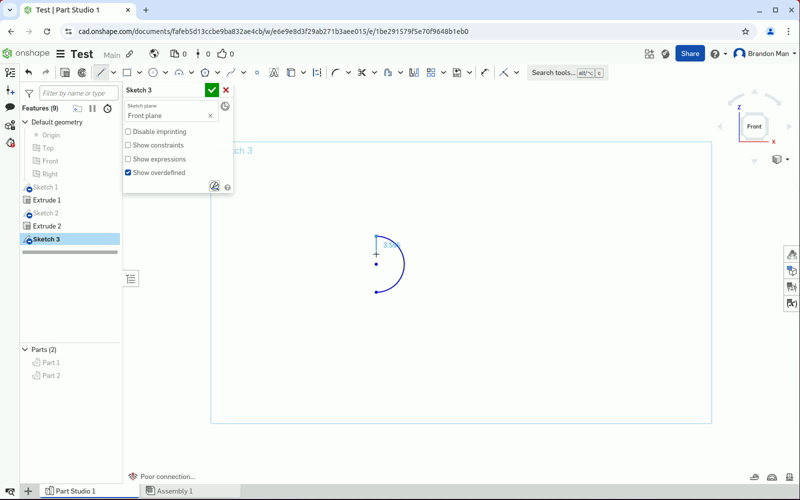
click(376, 253)
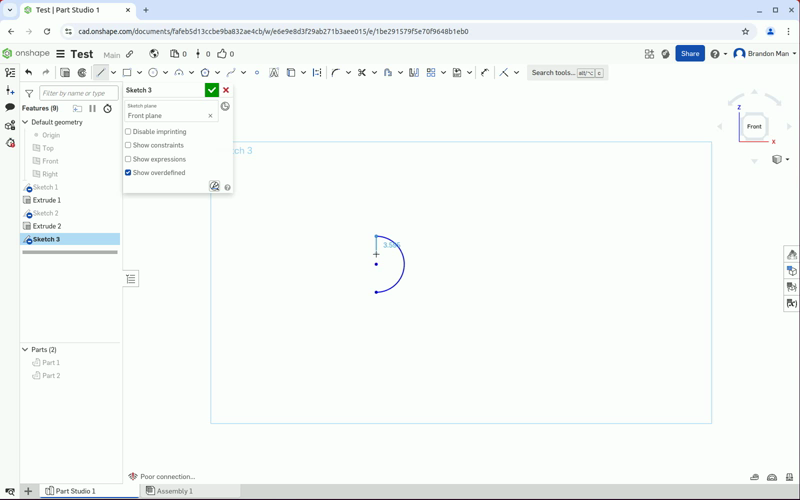
key_up(shift)
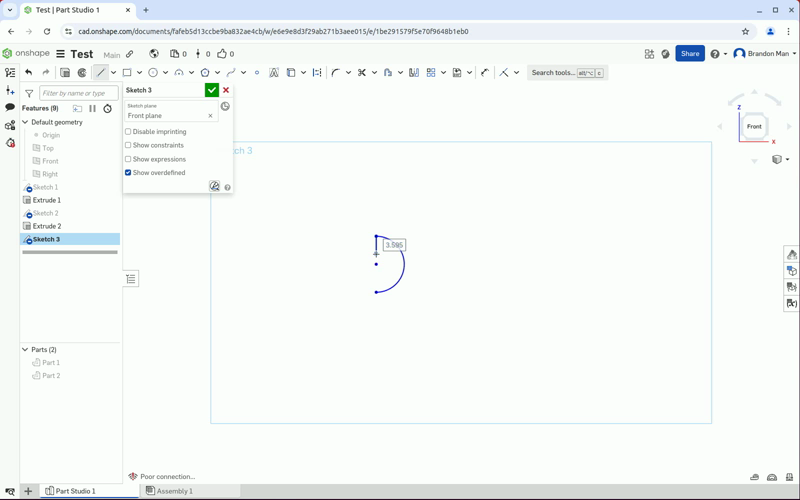
key(esc)
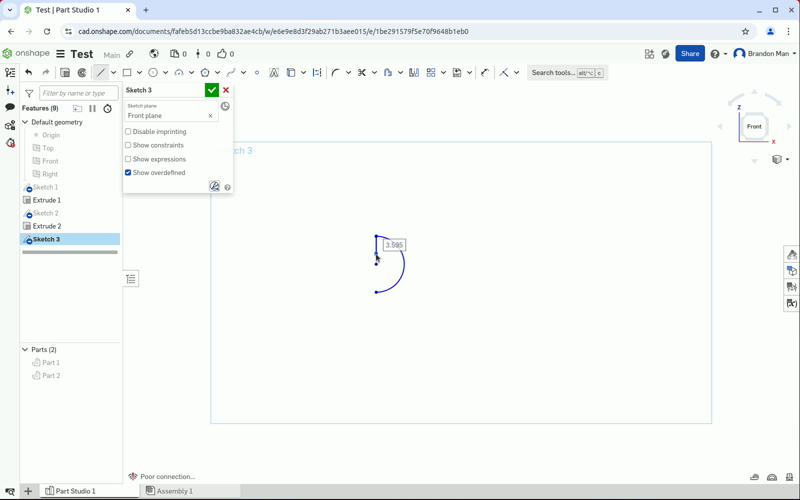
key(a)
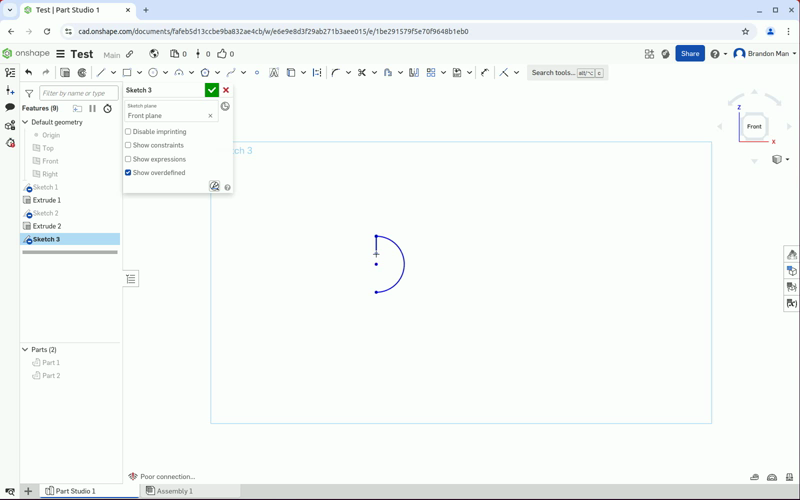
mouse_move(376, 253)
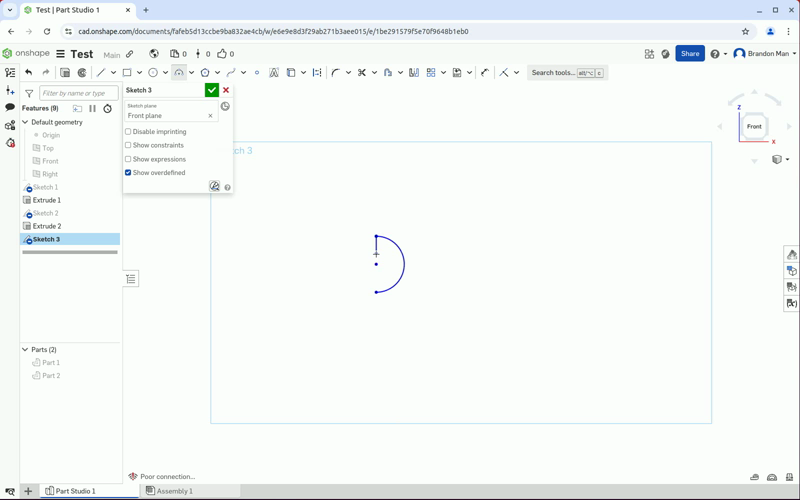
click(376, 253)
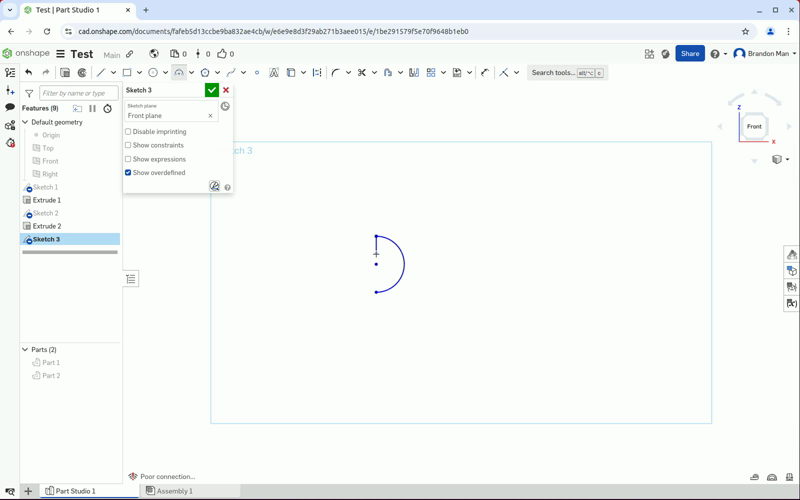
key_down(shift)
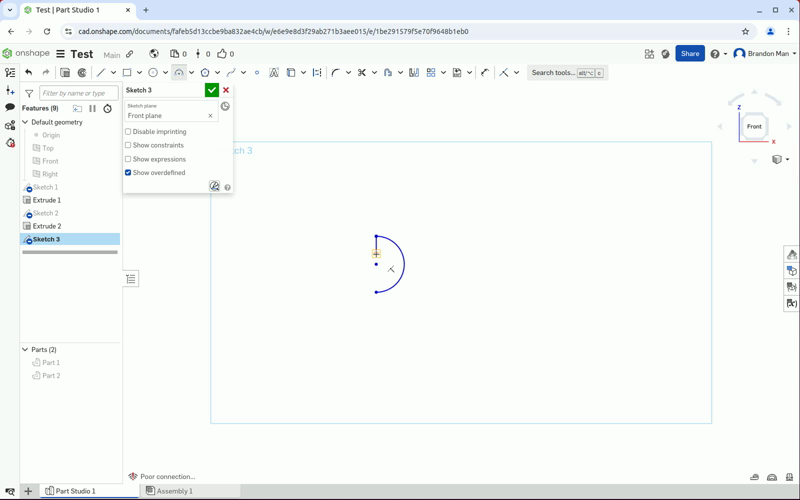
mouse_move(376, 275)
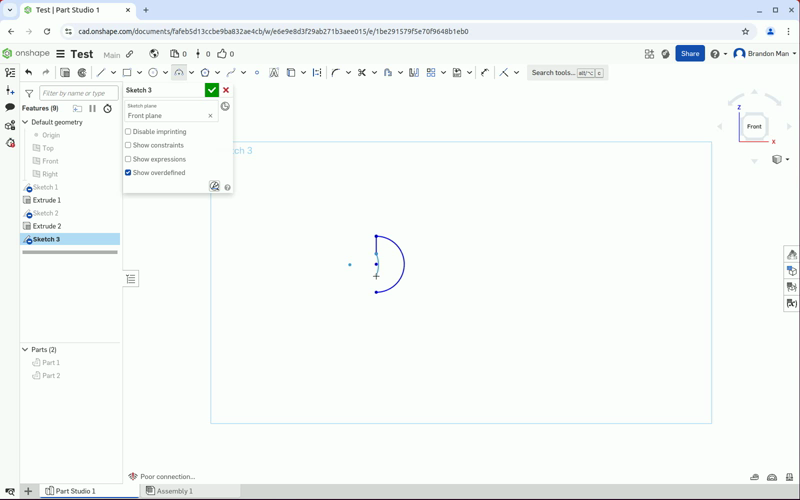
click(376, 275)
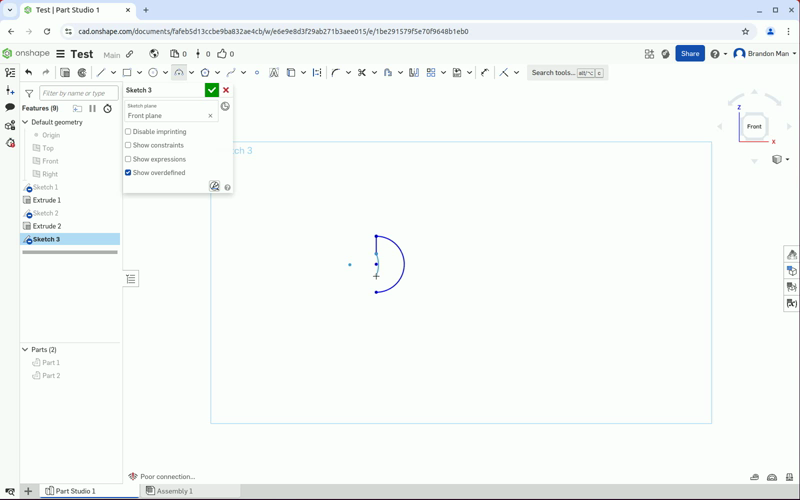
mouse_move(387, 264)
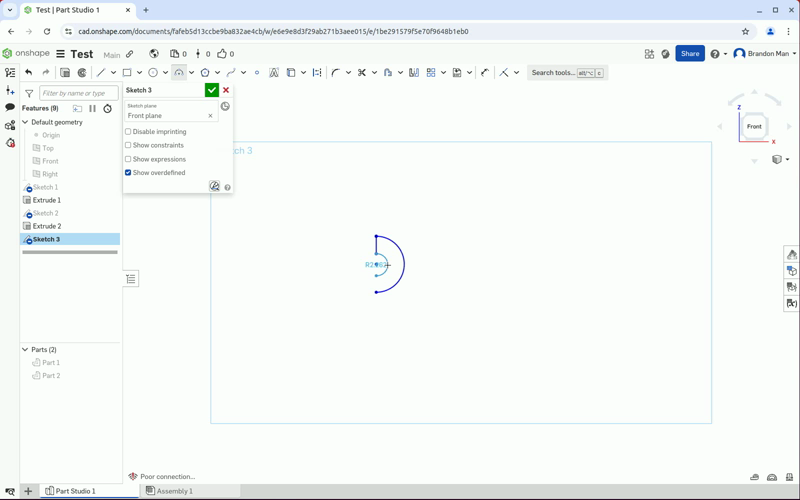
click(387, 264)
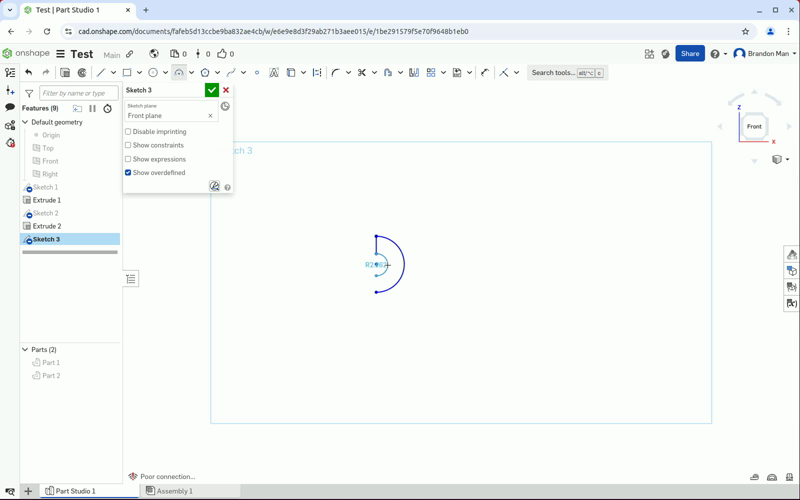
key_up(shift)
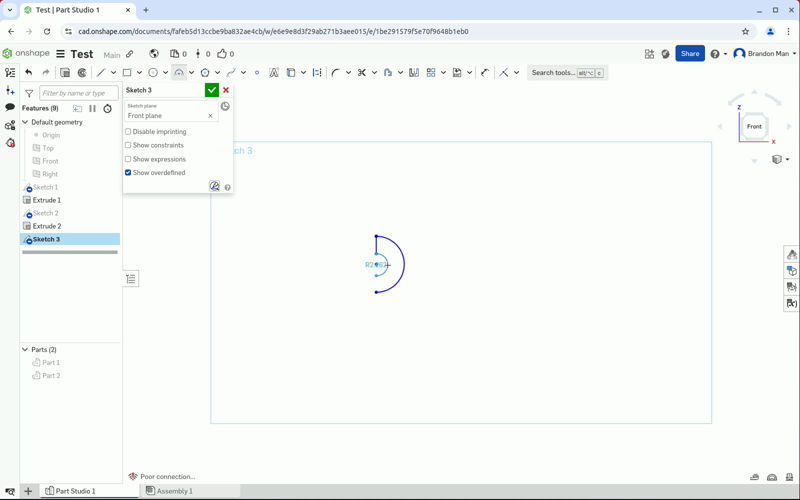
key(esc)
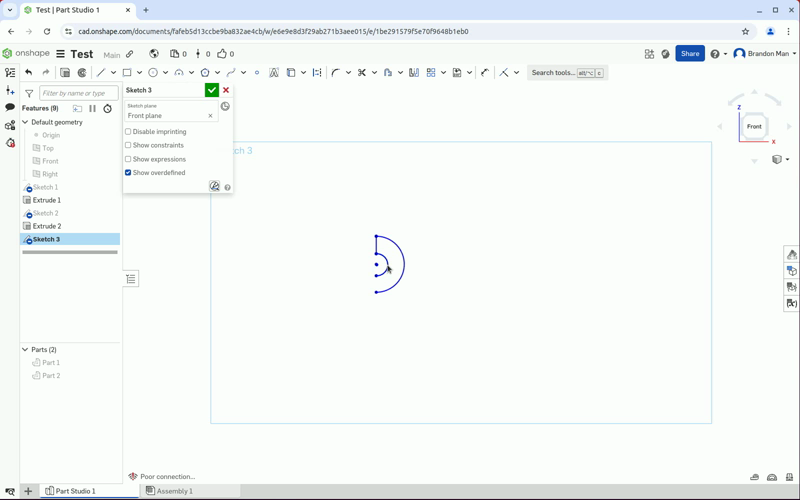
key(l)
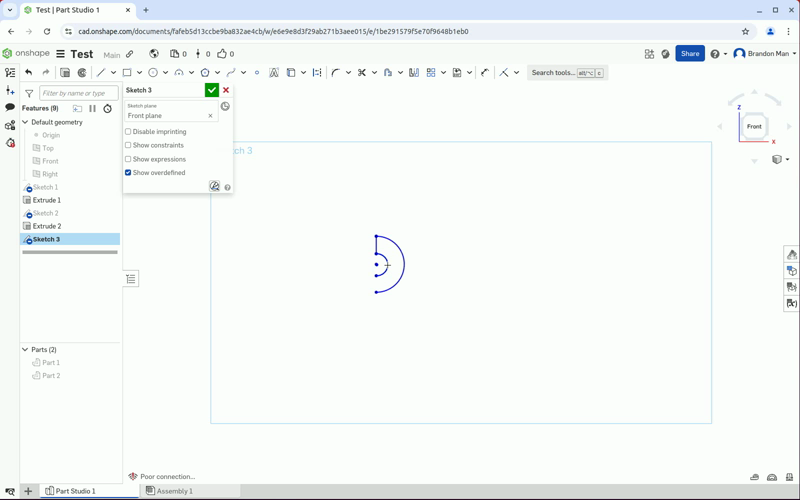
mouse_move(376, 275)
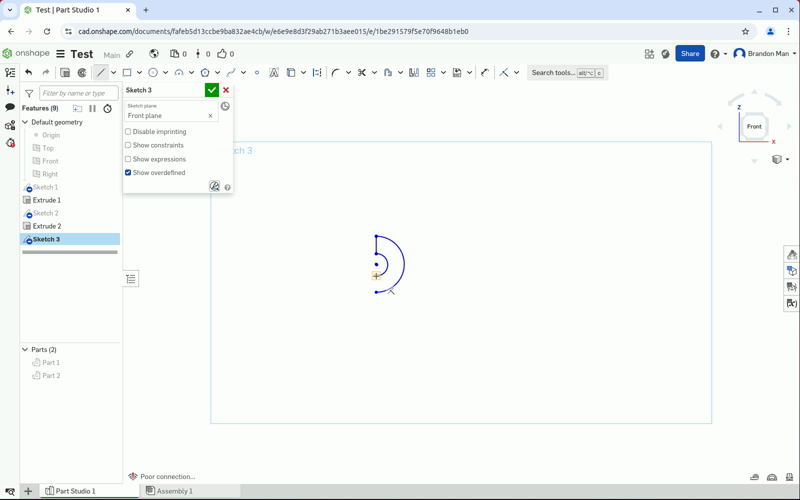
click(376, 275)
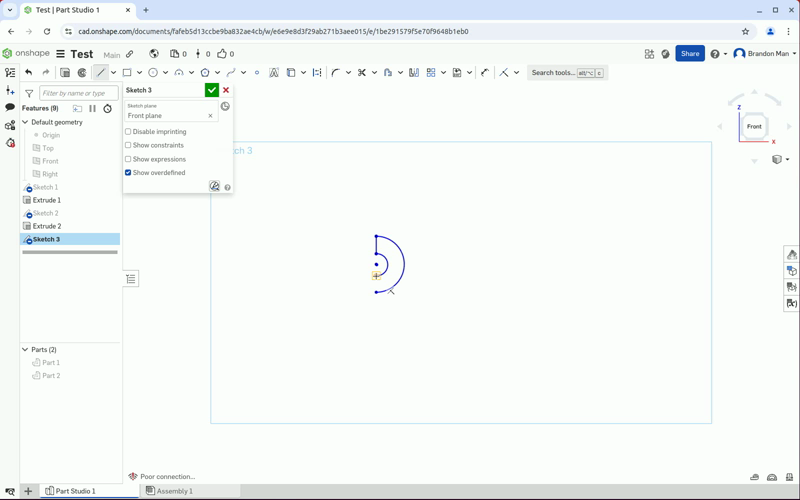
mouse_move(406, 275)
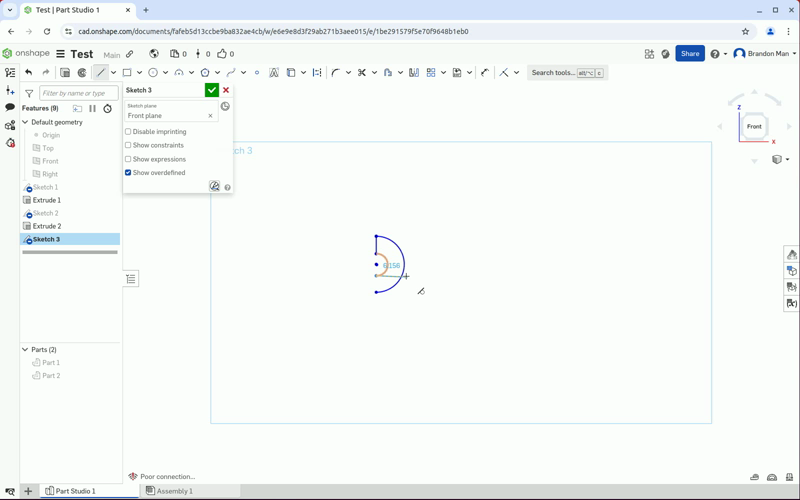
key_down(shift)
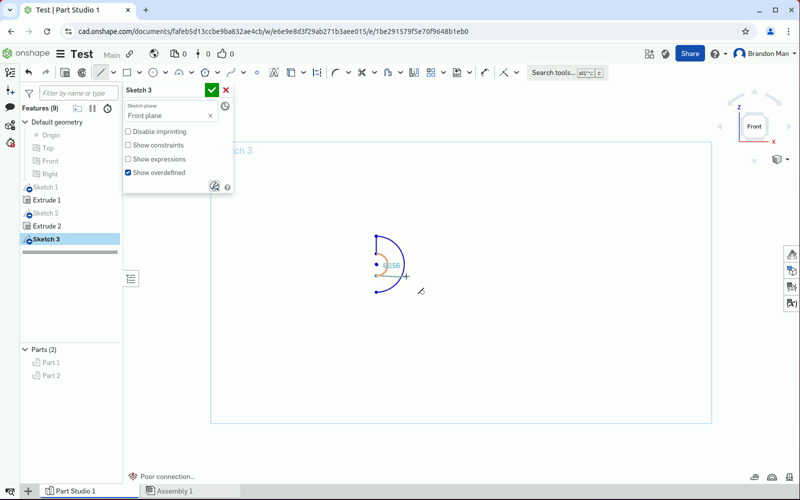
mouse_move(376, 292)
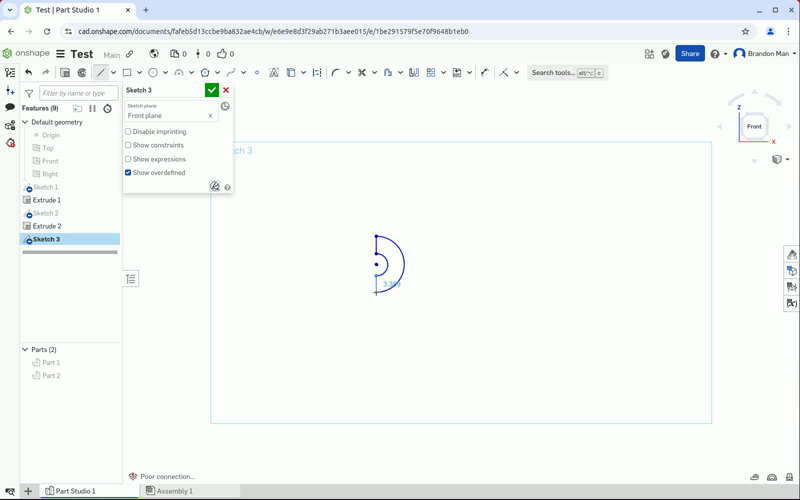
key_up(shift)
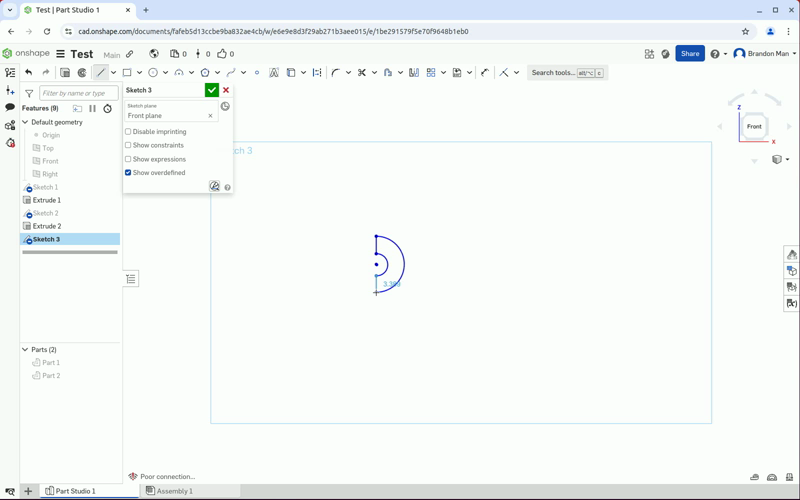
click(376, 292)
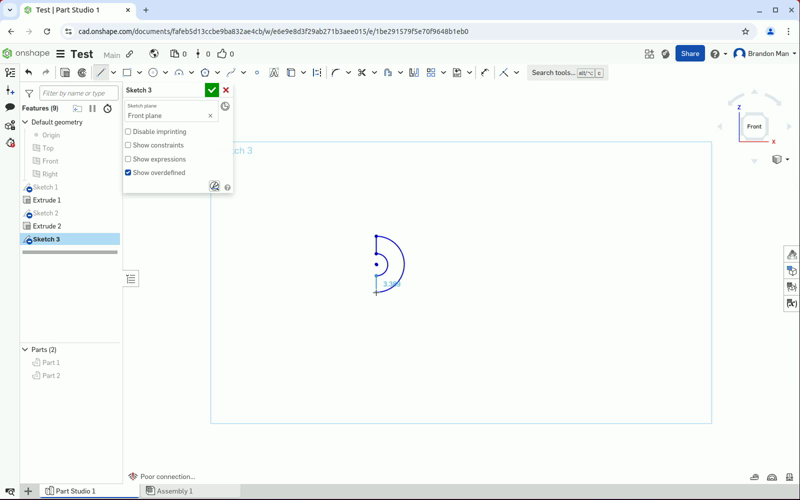
key(esc)
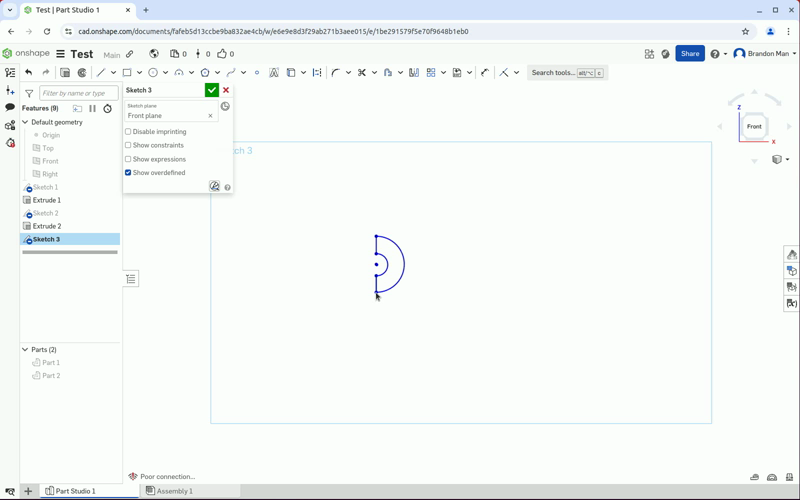
mouse_move(389, 266)
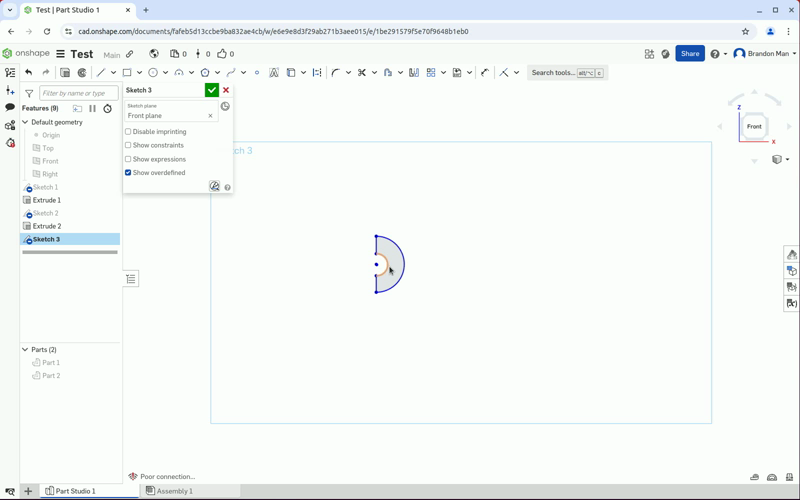
scroll(6)
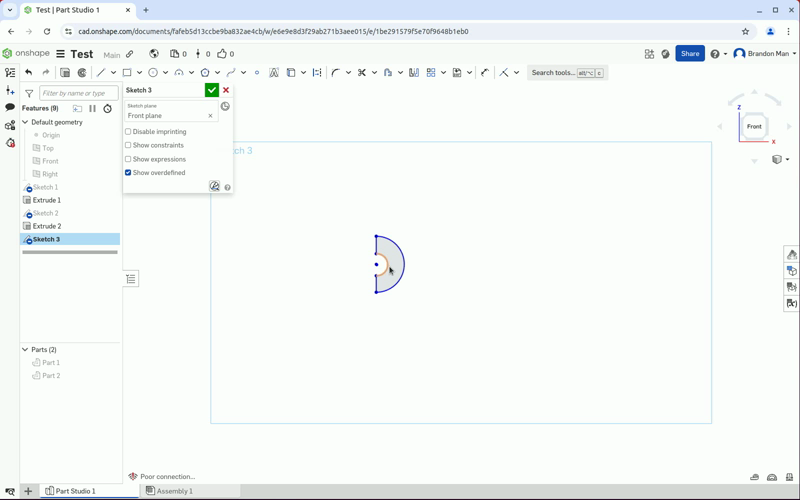
scroll(6)
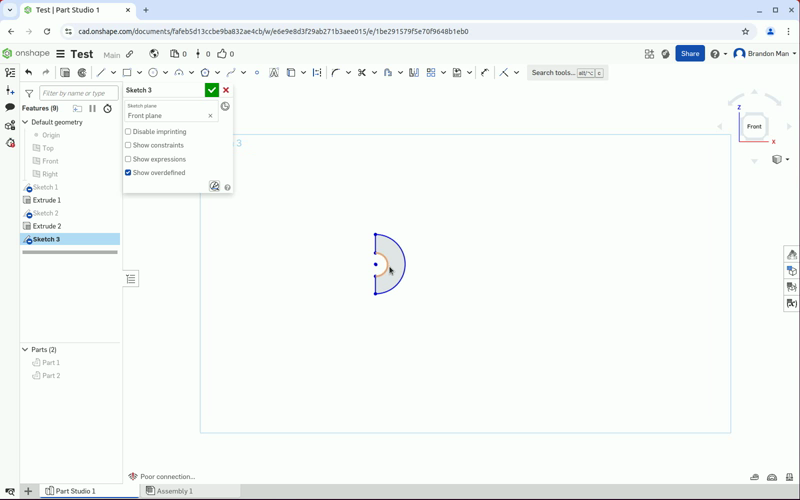
scroll(6)
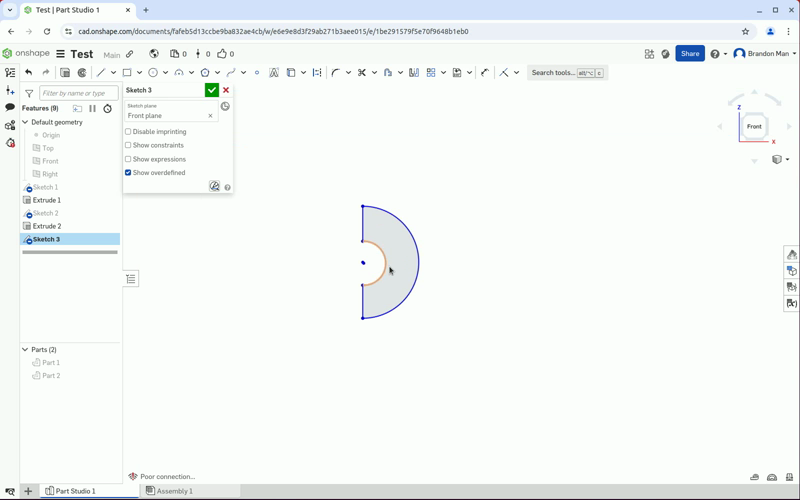
scroll(6)
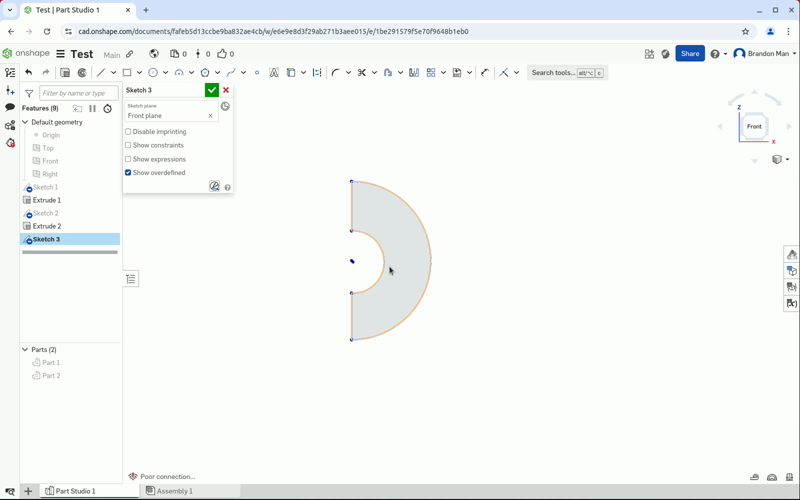
scroll(6)
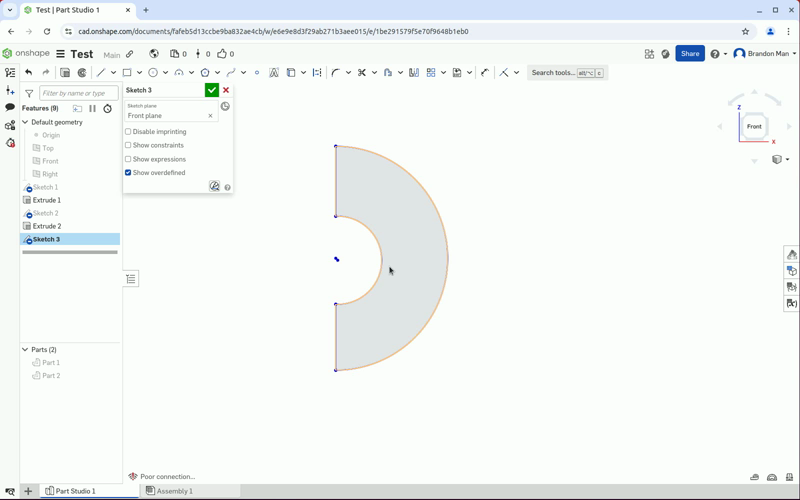
scroll(6)
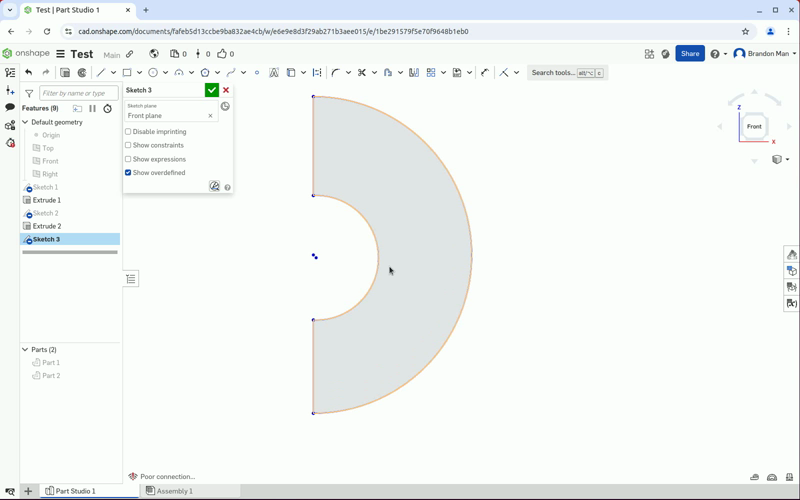
scroll(6)
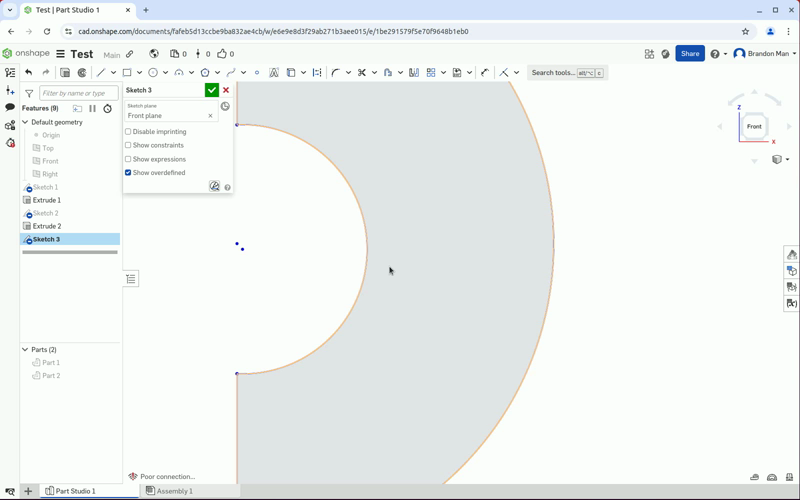
click(389, 266)
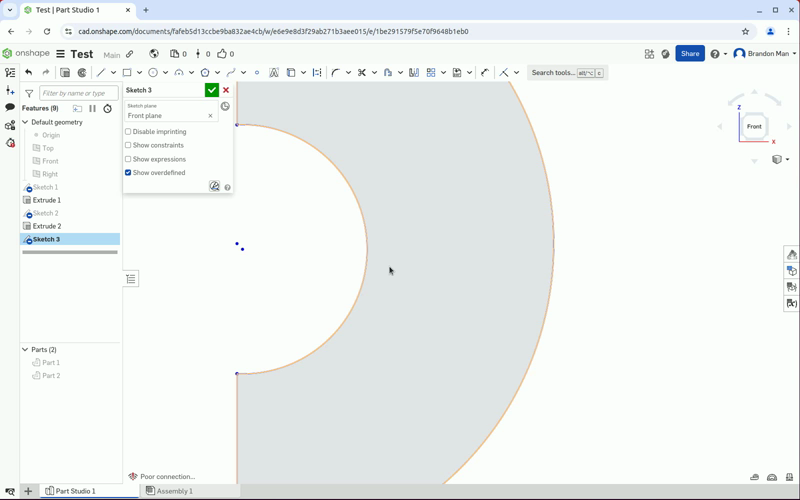
scroll(-6)
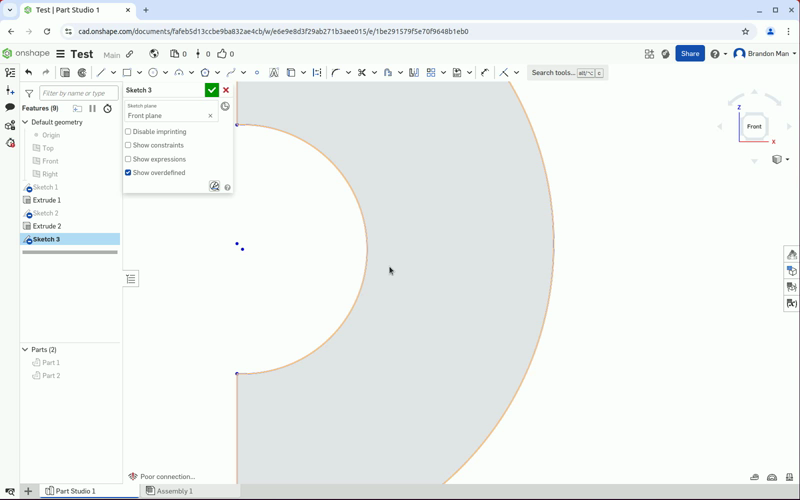
scroll(-6)
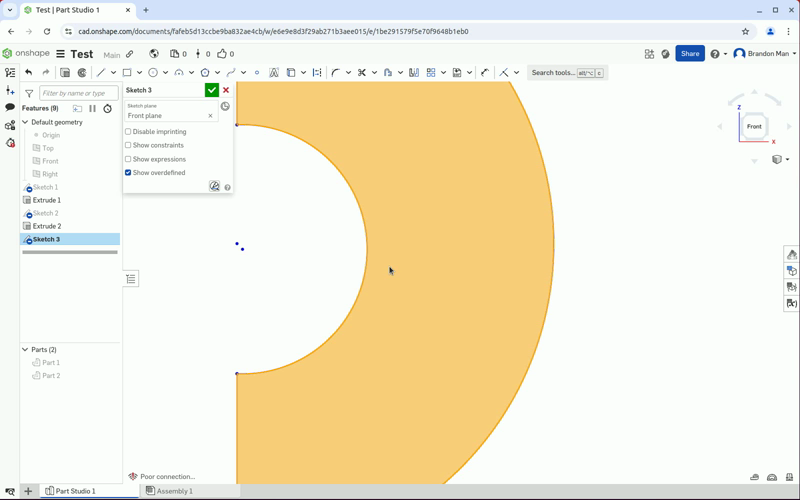
scroll(-6)
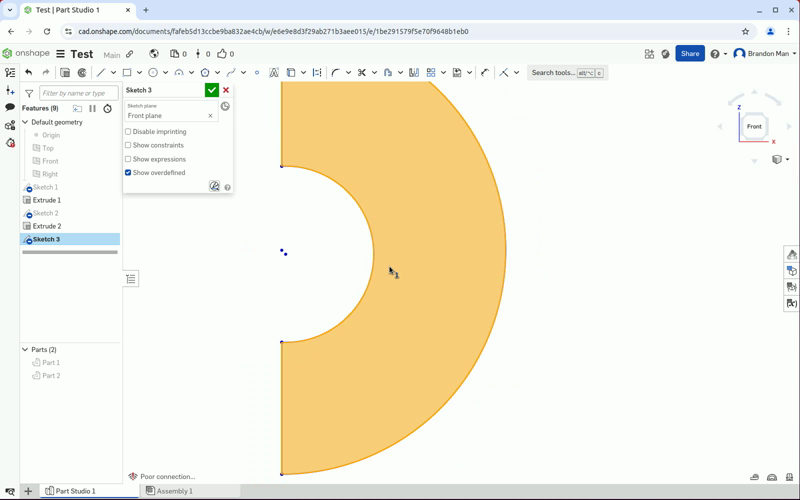
scroll(-6)
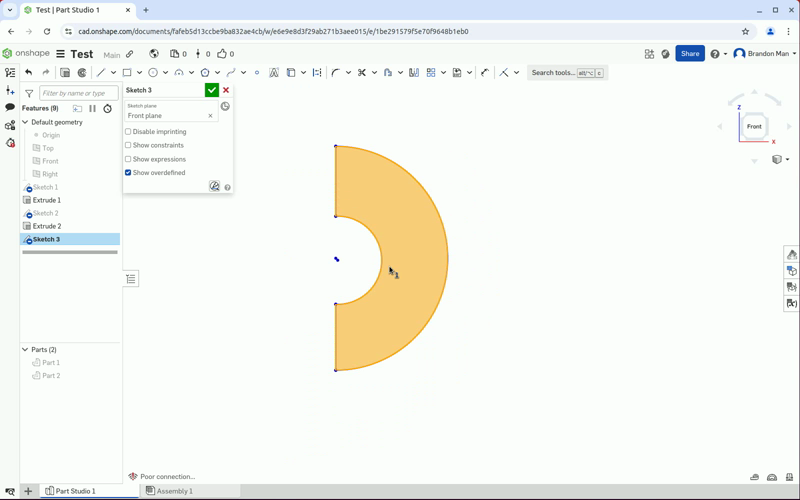
scroll(-6)
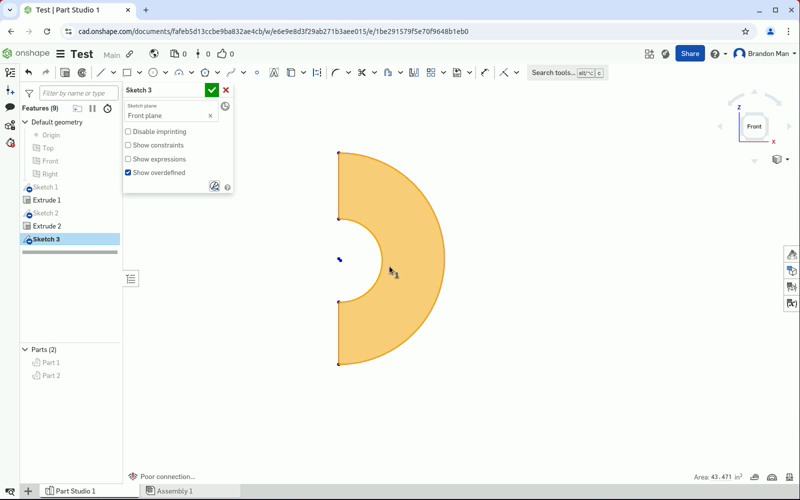
scroll(-6)
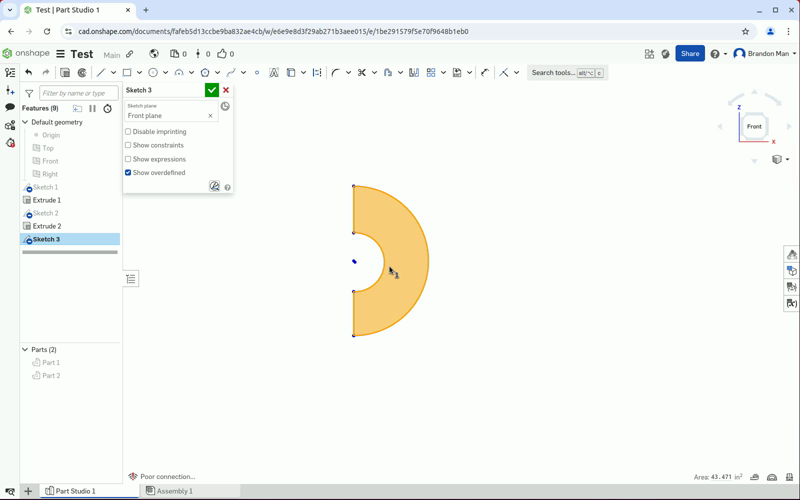
scroll(-6)
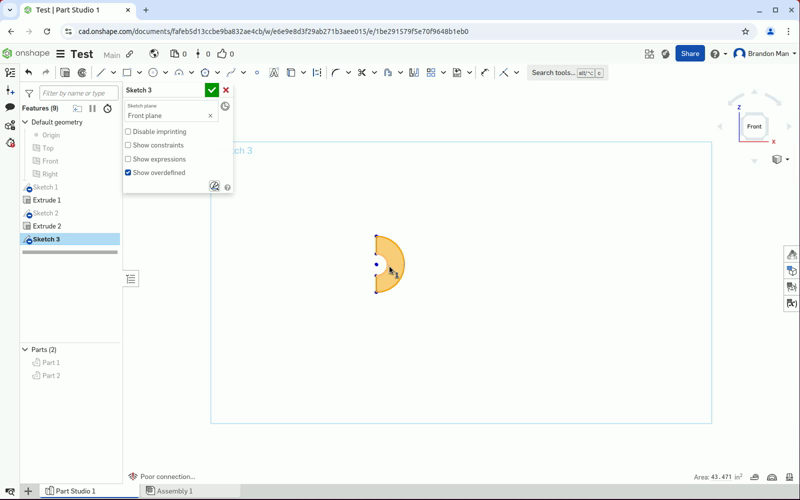
mouse_move(73, 352)
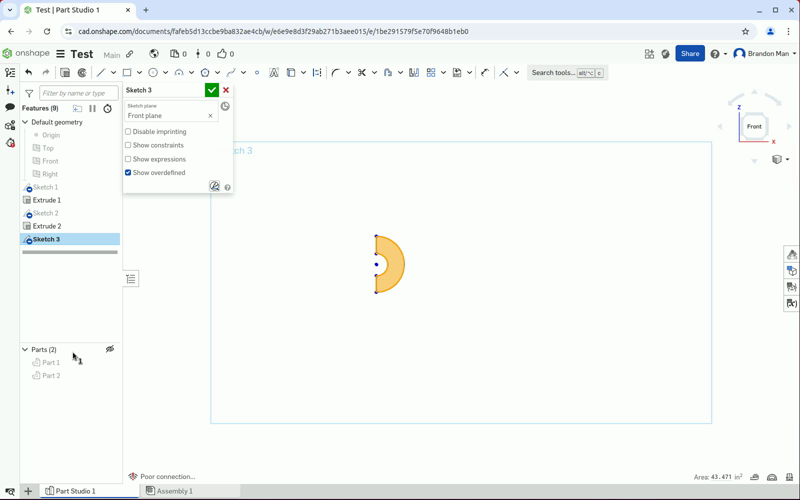
key(shift+y)
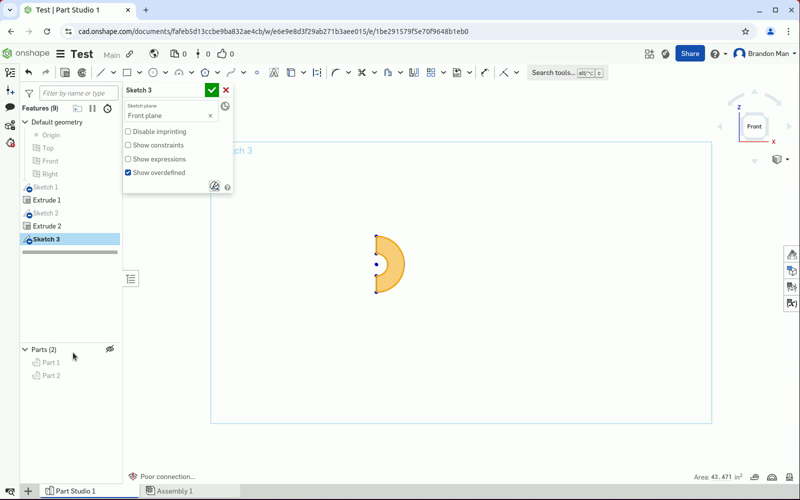
key(shift+e)
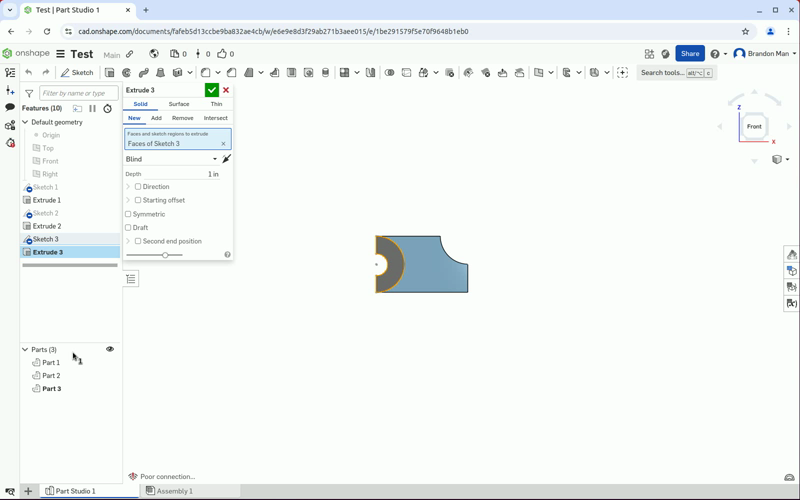
mouse_move(143, 106)
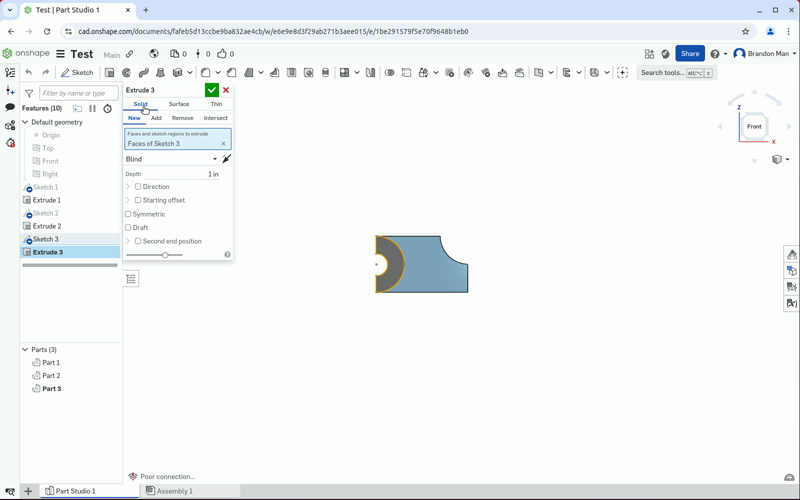
click(143, 106)
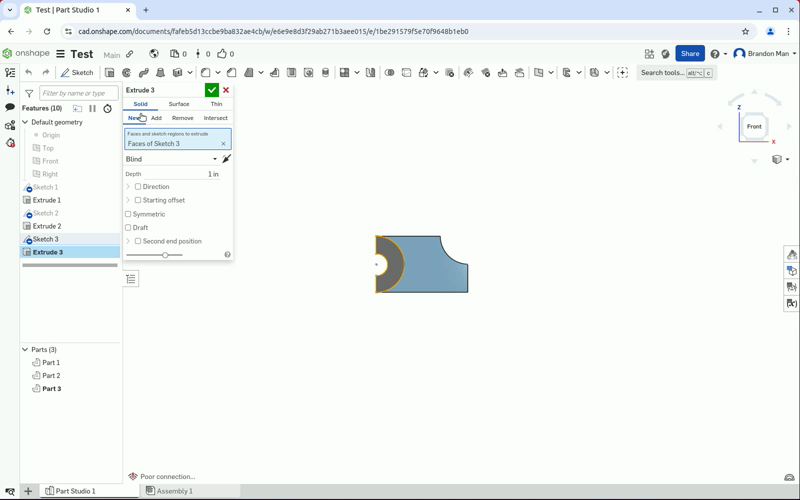
mouse_move(137, 120)
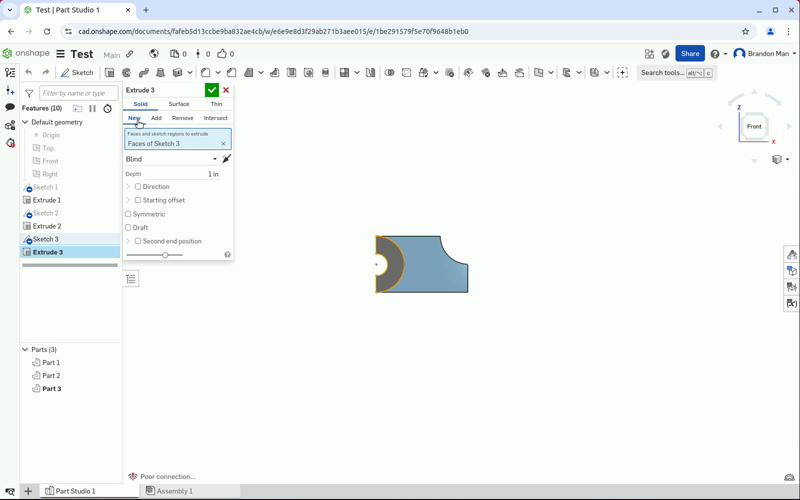
click(137, 120)
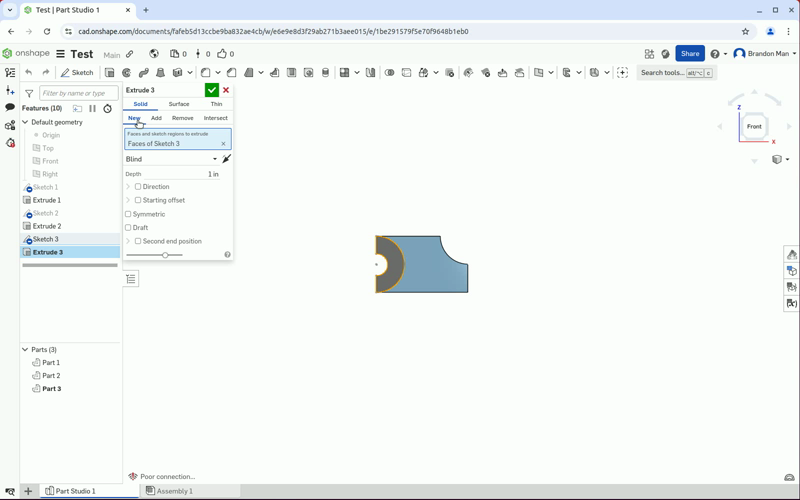
key(tab, 4)
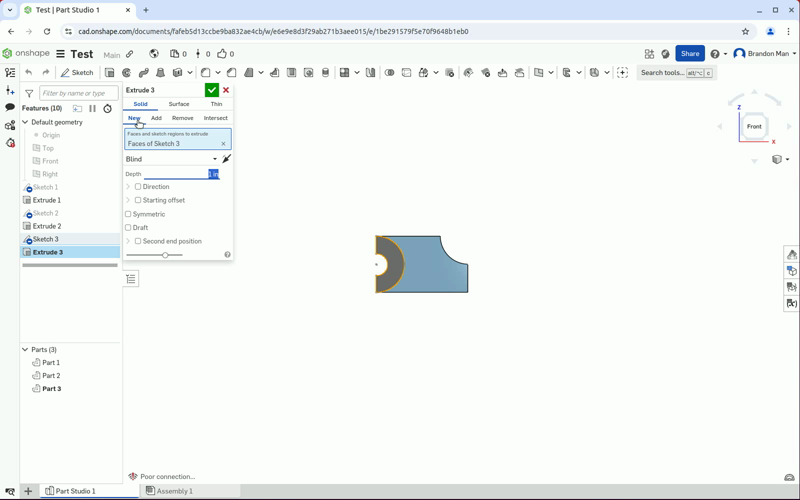
text(4.574)
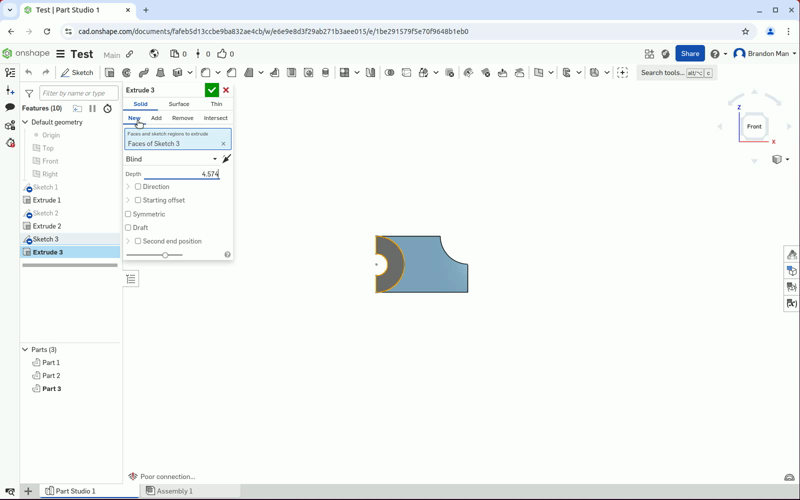
key(enter)
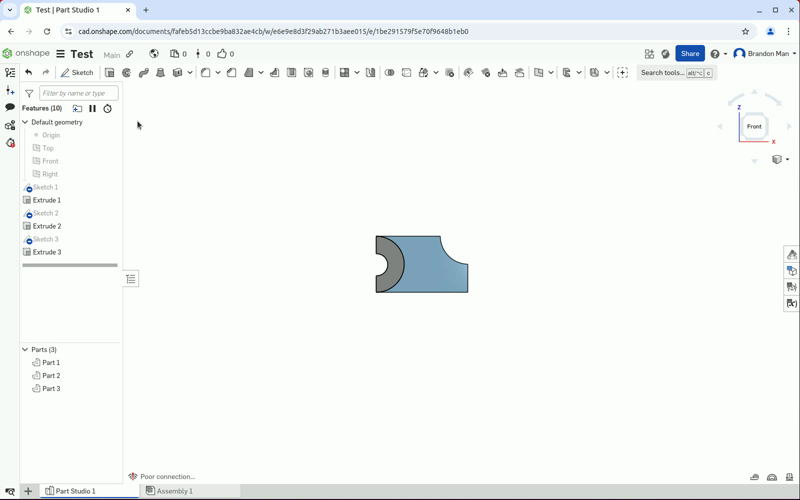
key(shift+h)
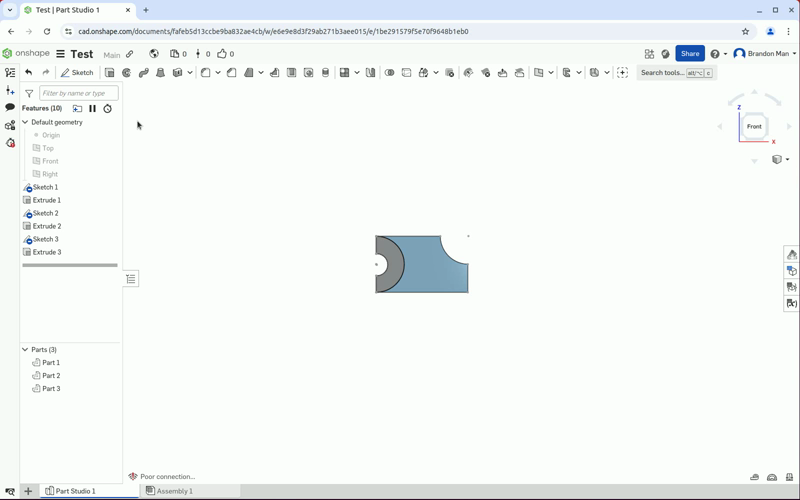
key(shift+h)
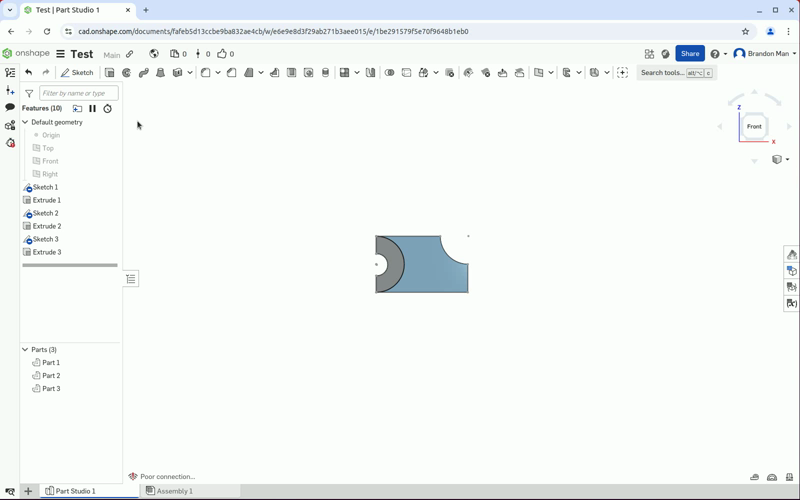
key(shift+7)
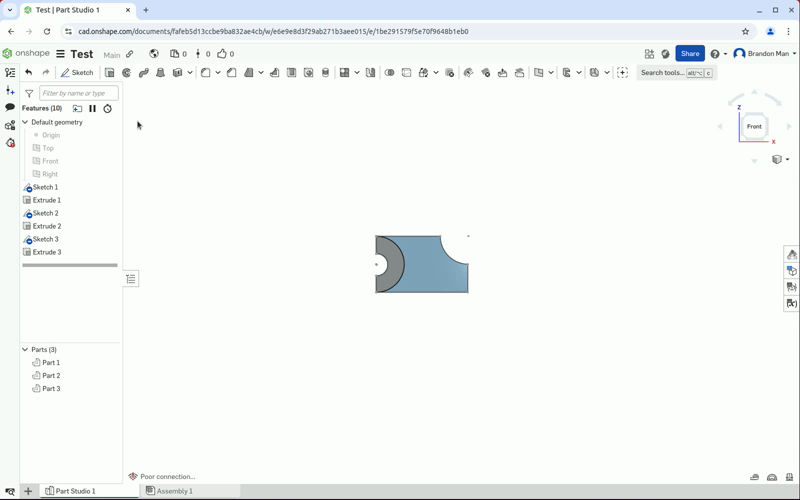
key(left, 2)
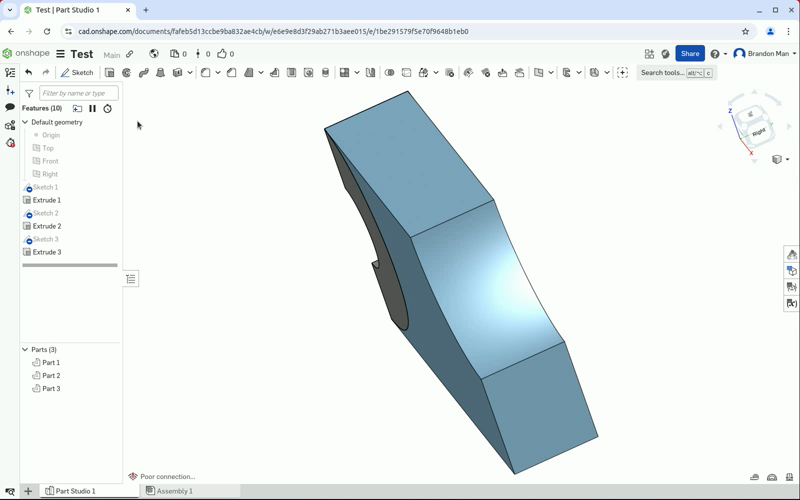
key(down, 2)
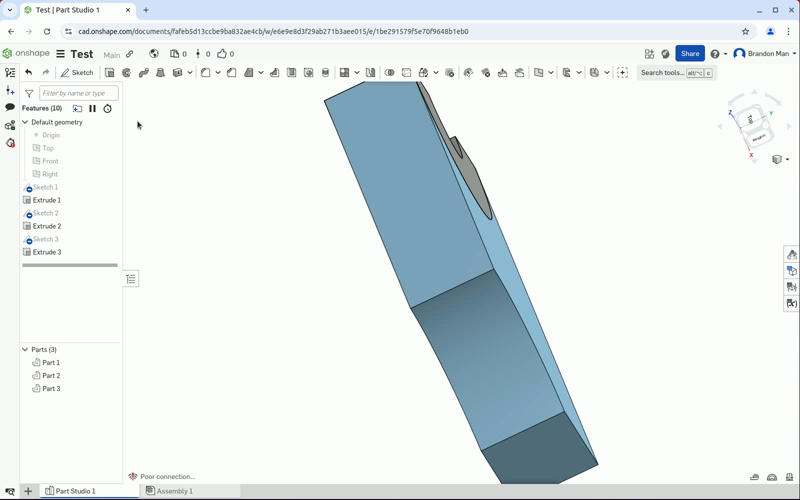
key(up, 2)
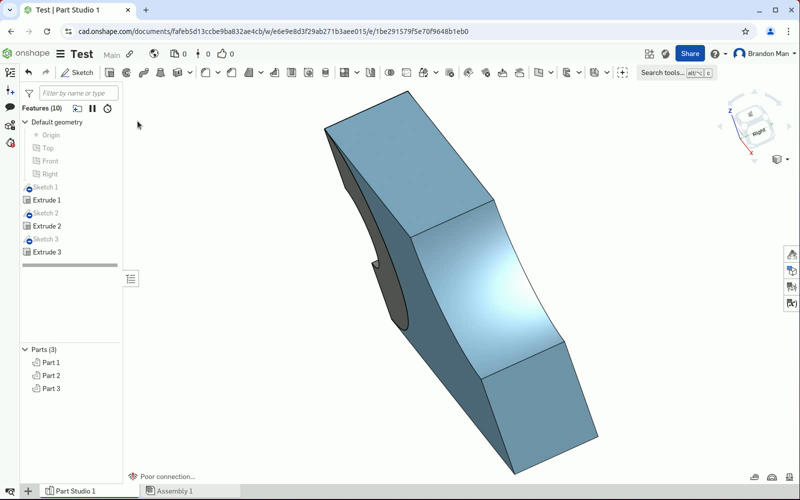
key(right, 2)
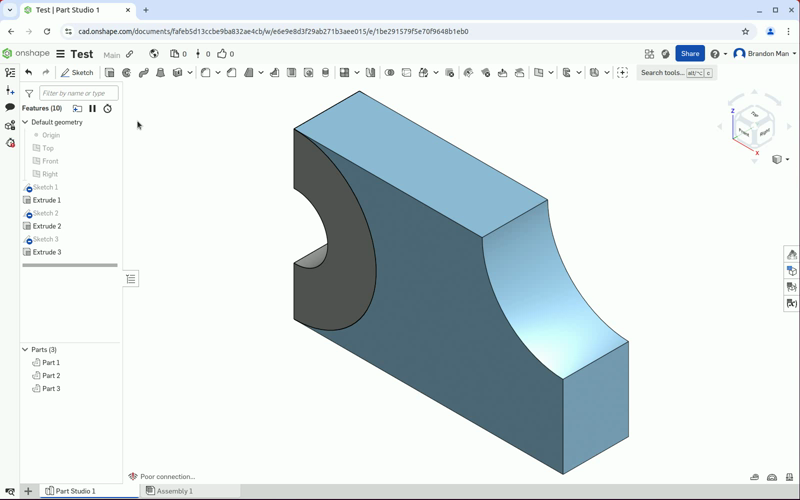
mouse_move(73, 189)
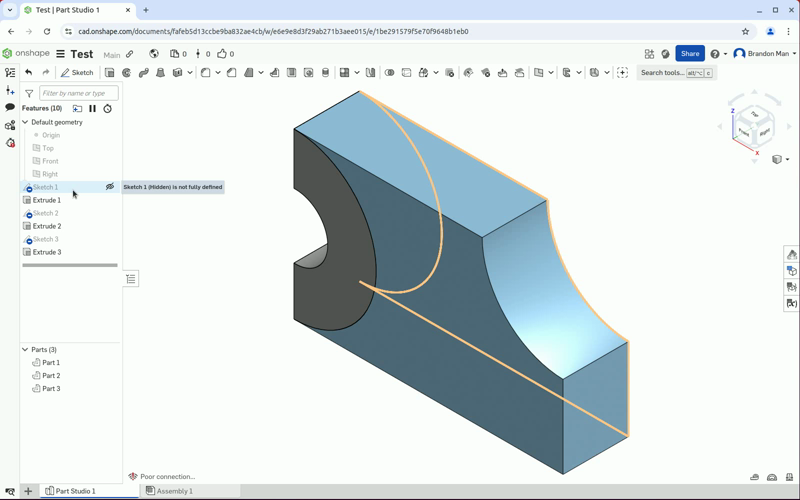
click(73, 189)